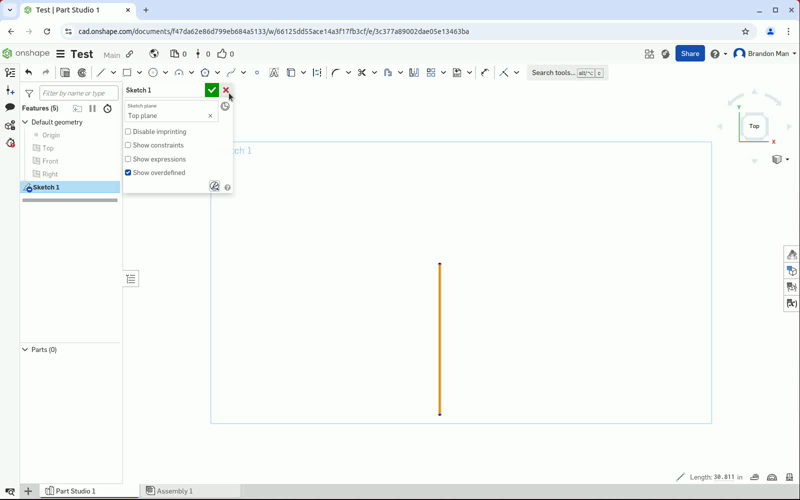
key(shift+h)
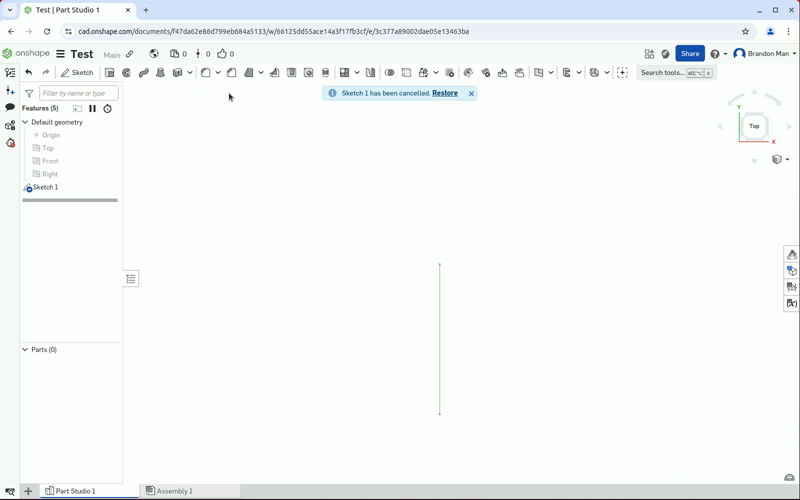
key(shift+s)
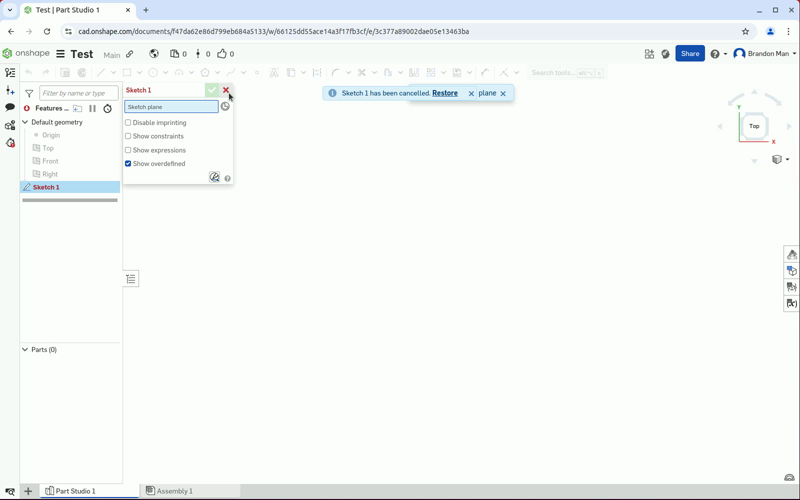
mouse_move(73, 150)
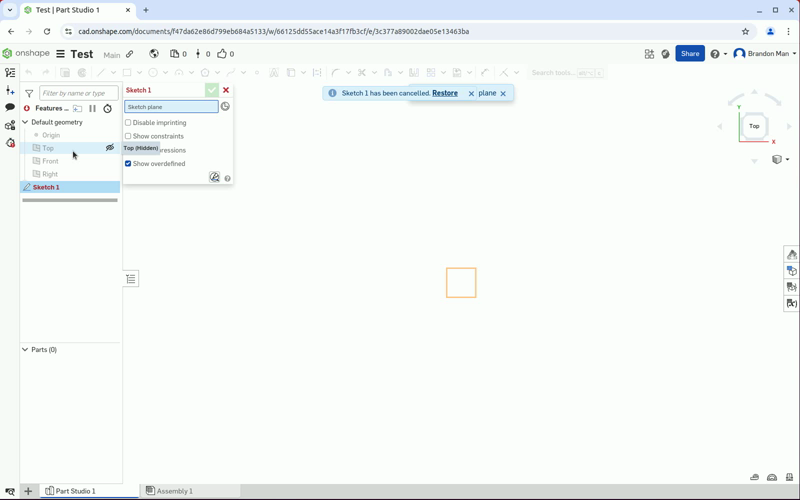
click(73, 150)
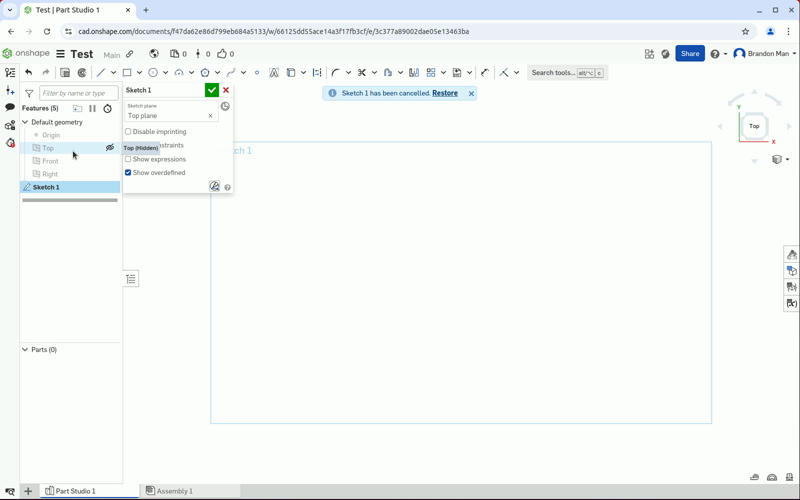
mouse_move(73, 352)
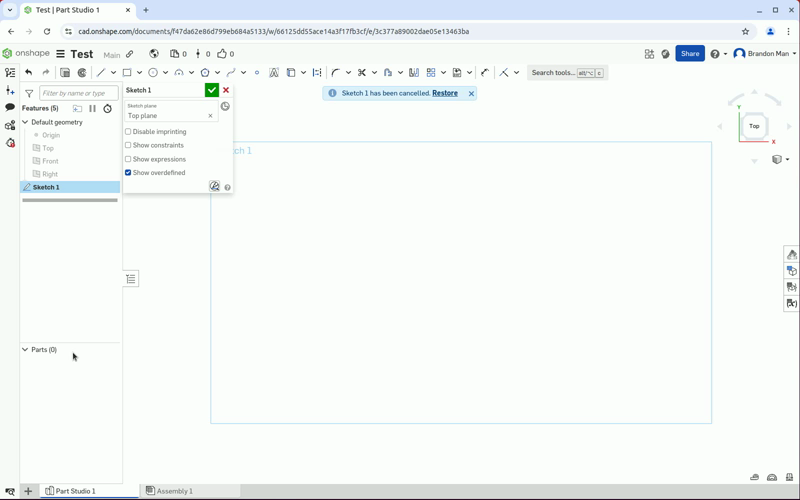
key(y)
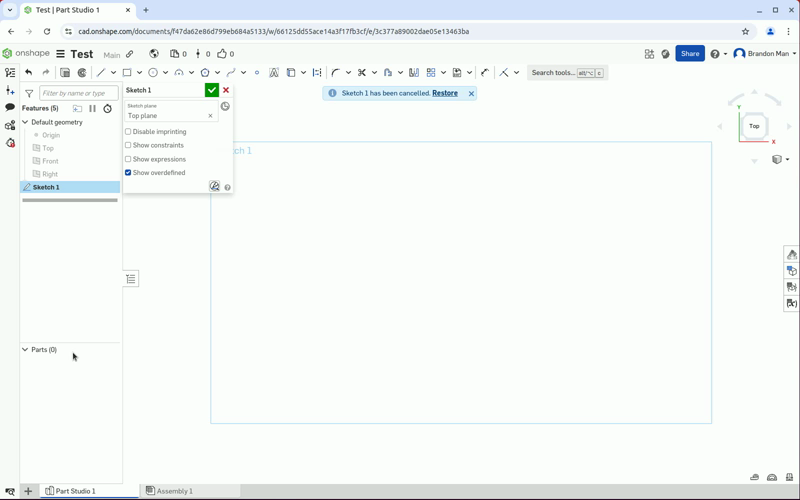
key(a)
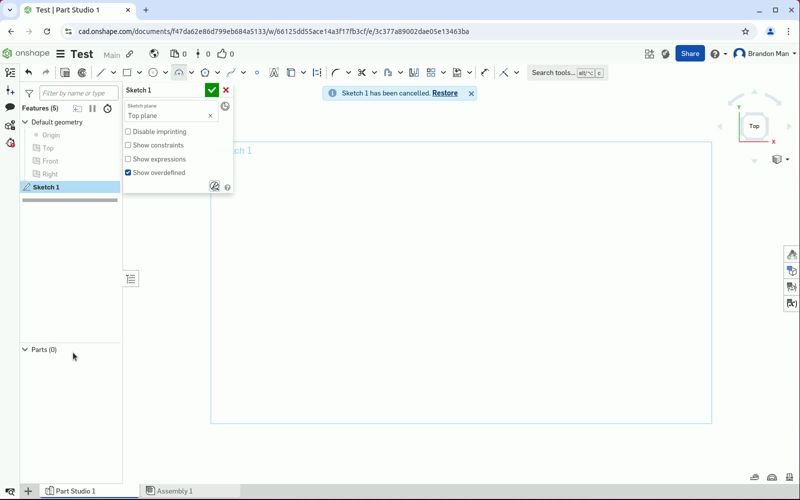
key_down(shift)
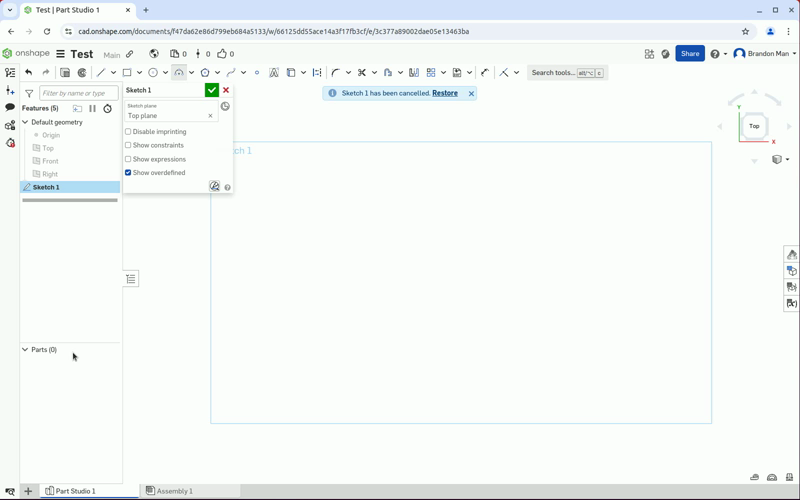
mouse_move(398, 312)
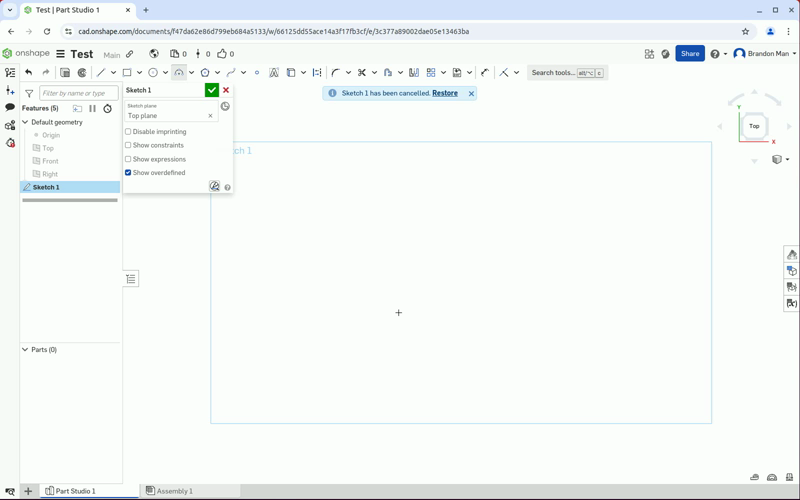
click(398, 312)
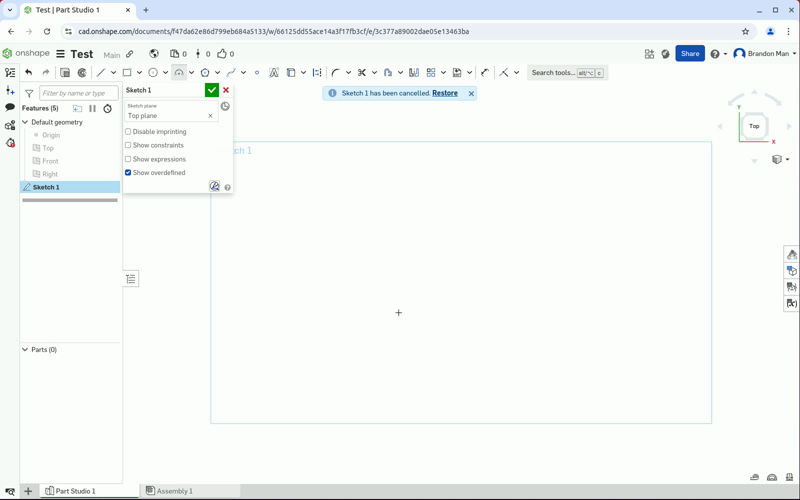
key_up(shift)
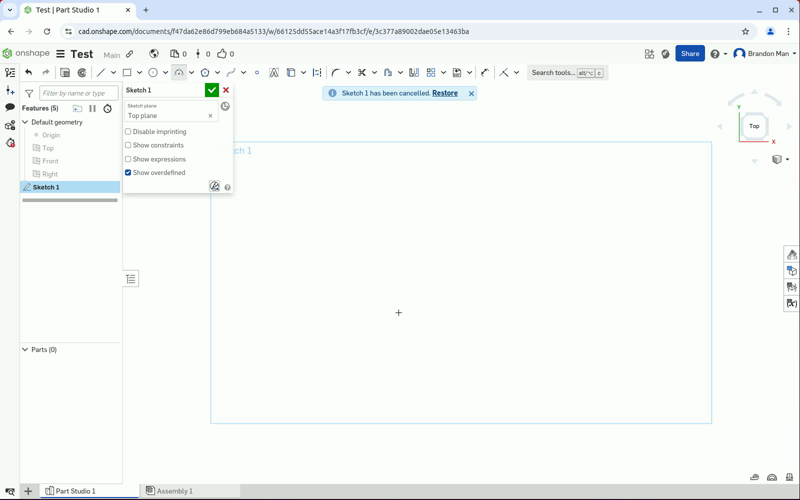
key_down(shift)
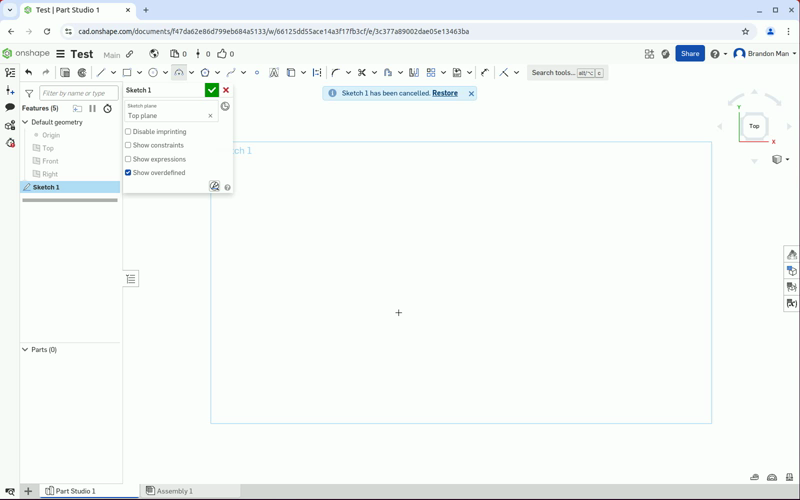
mouse_move(415, 329)
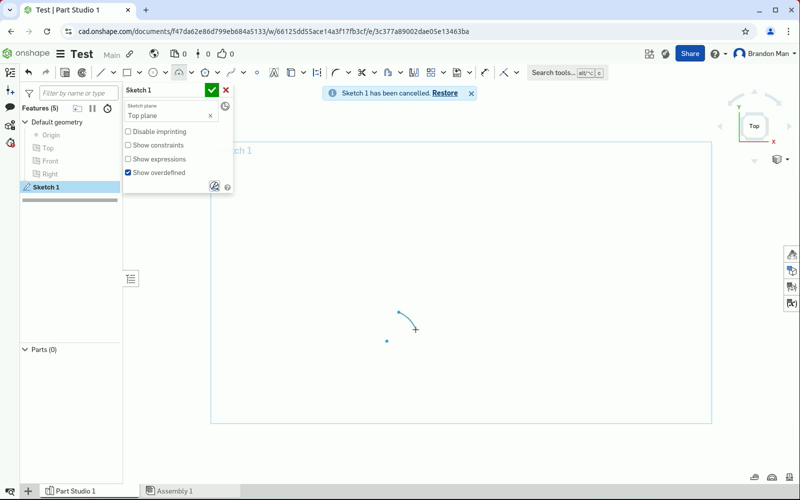
click(415, 329)
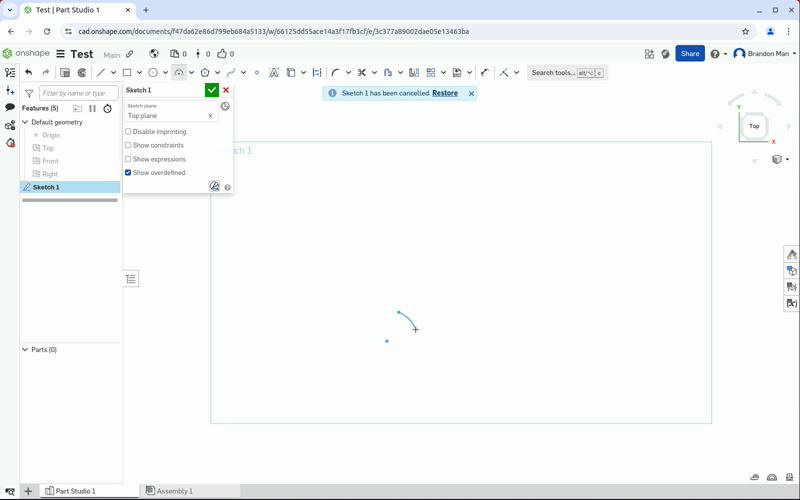
mouse_move(403, 324)
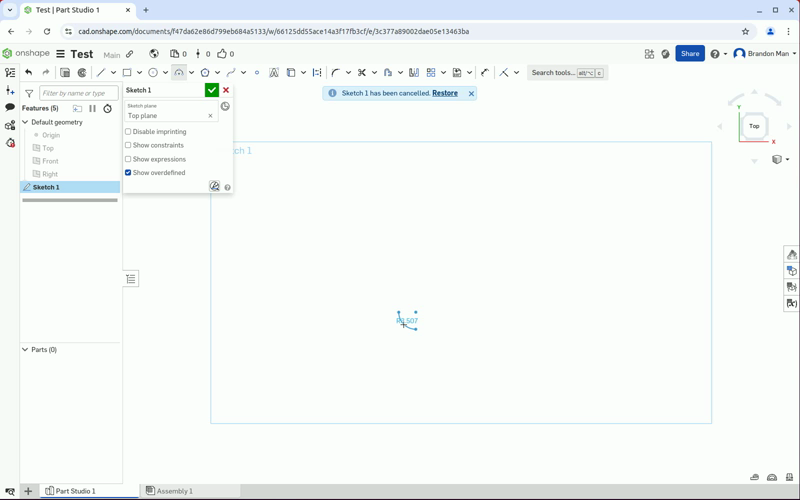
click(403, 324)
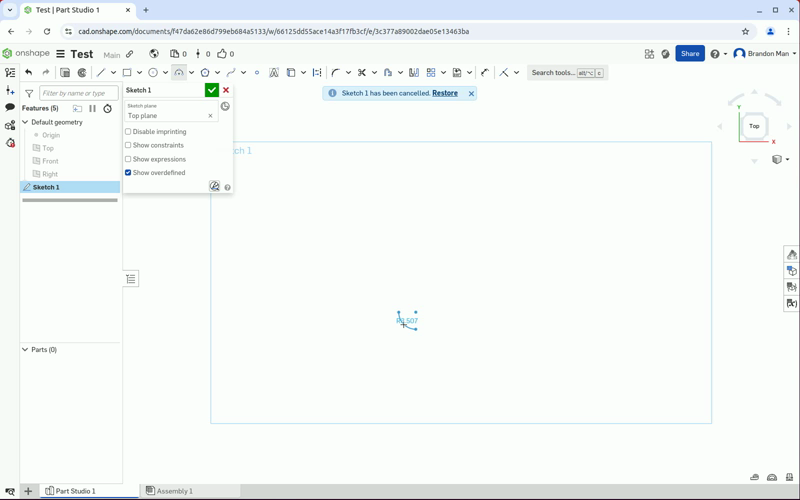
key_up(shift)
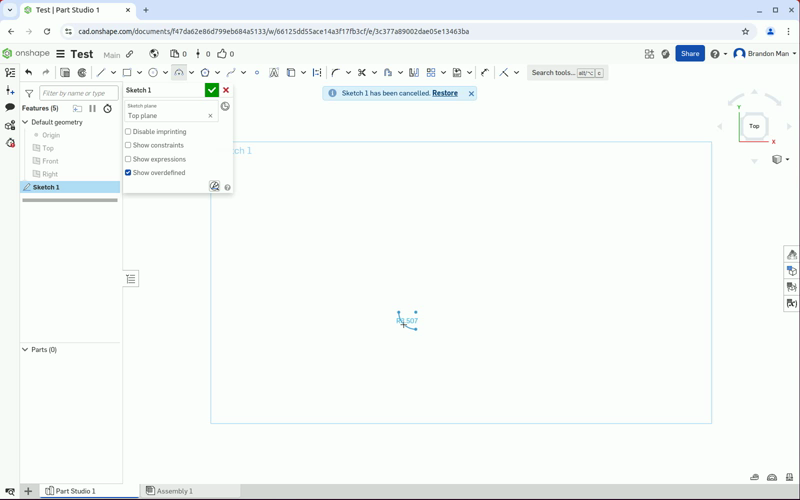
key(esc)
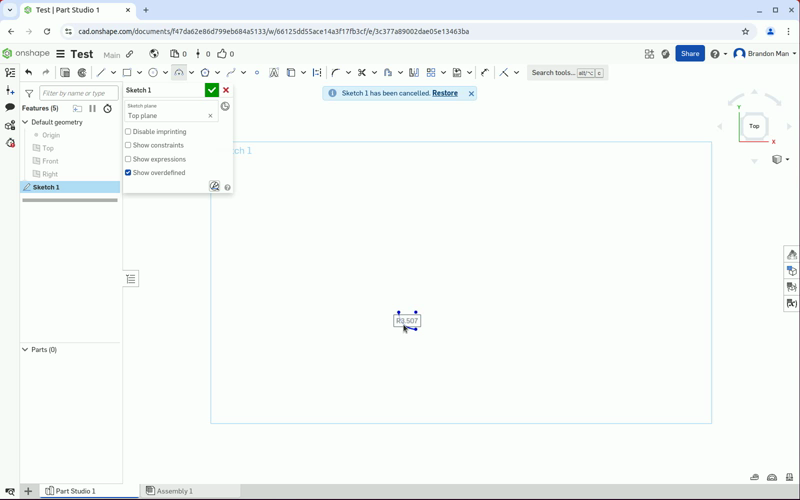
key(l)
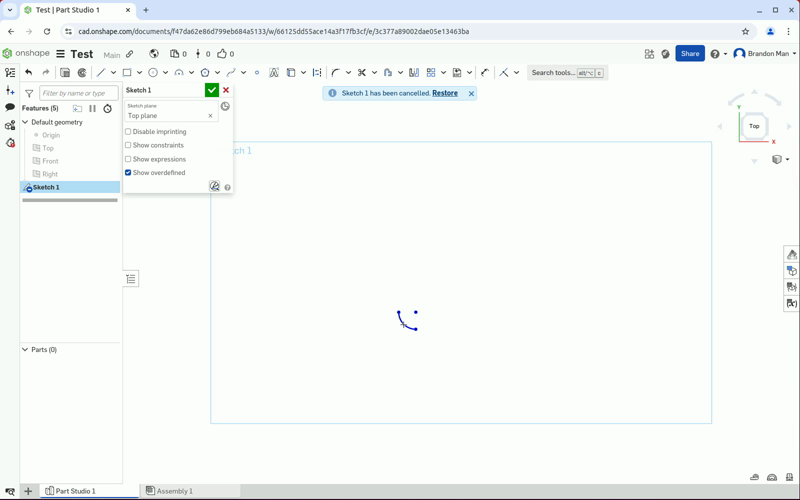
mouse_move(415, 329)
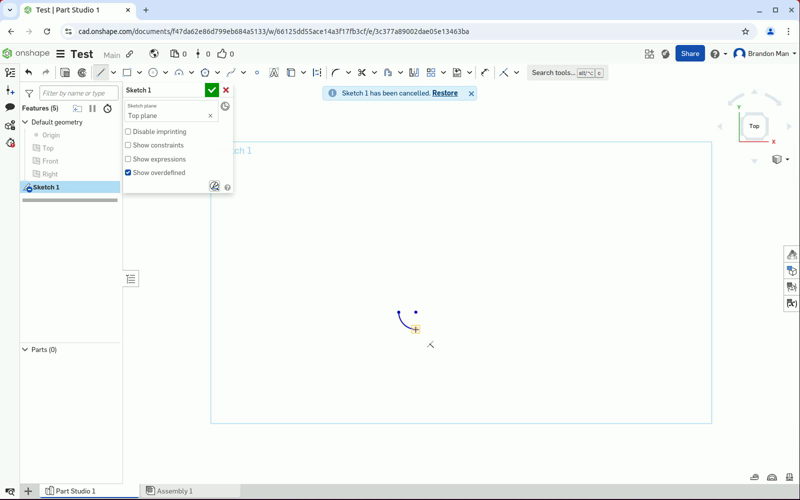
click(415, 329)
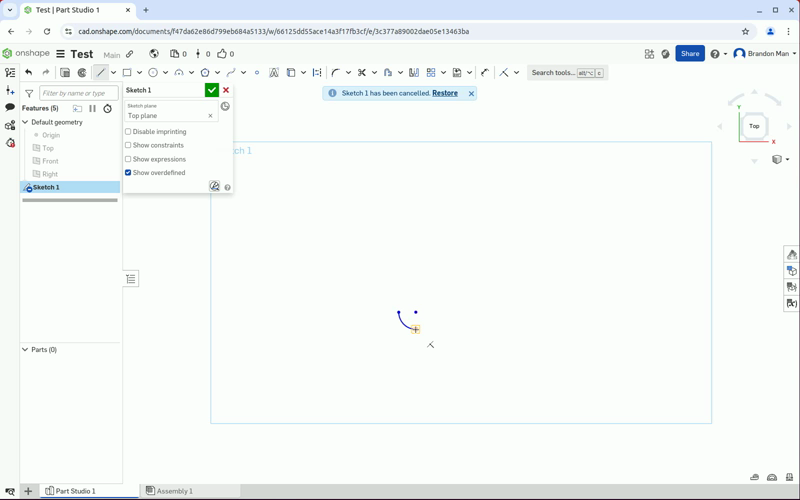
key_down(shift)
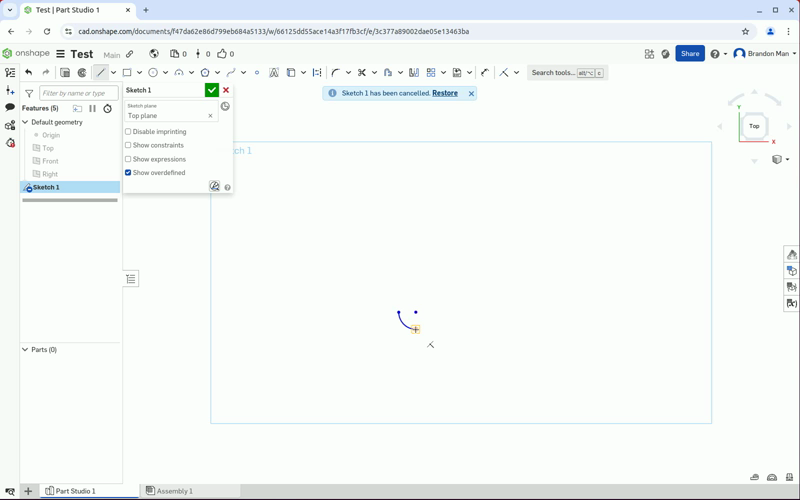
mouse_move(506, 329)
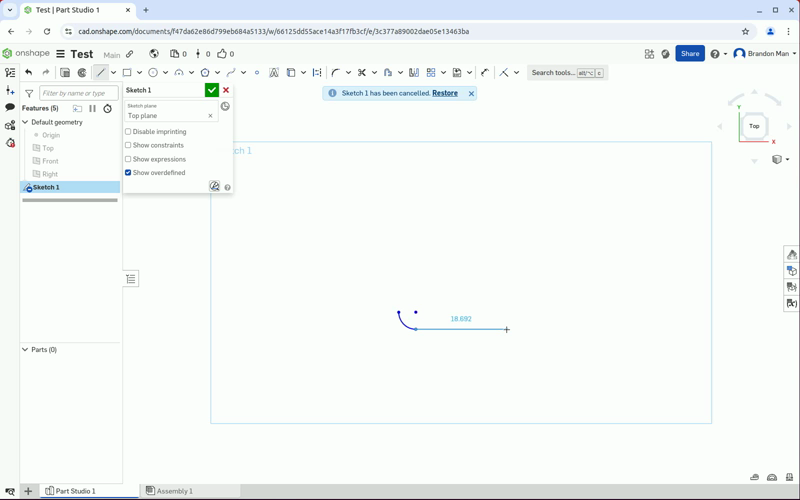
click(506, 329)
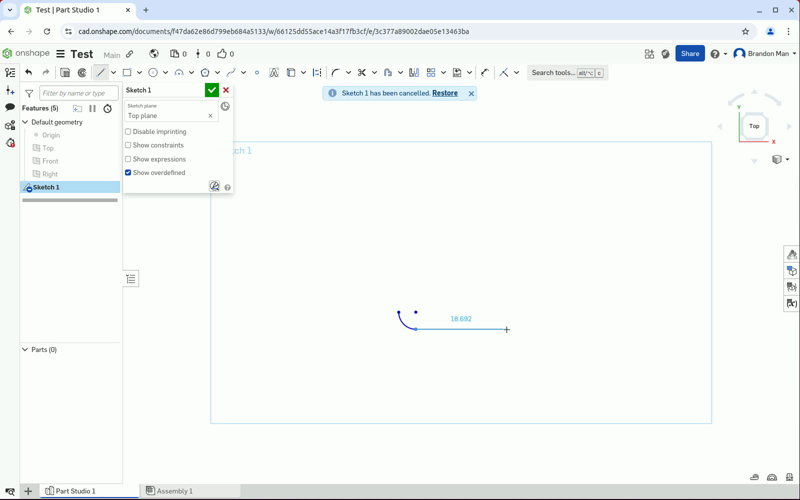
key_up(shift)
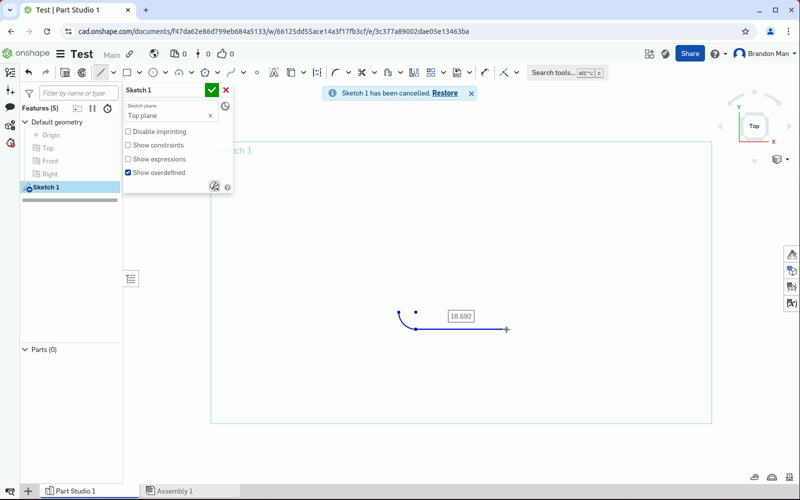
key(esc)
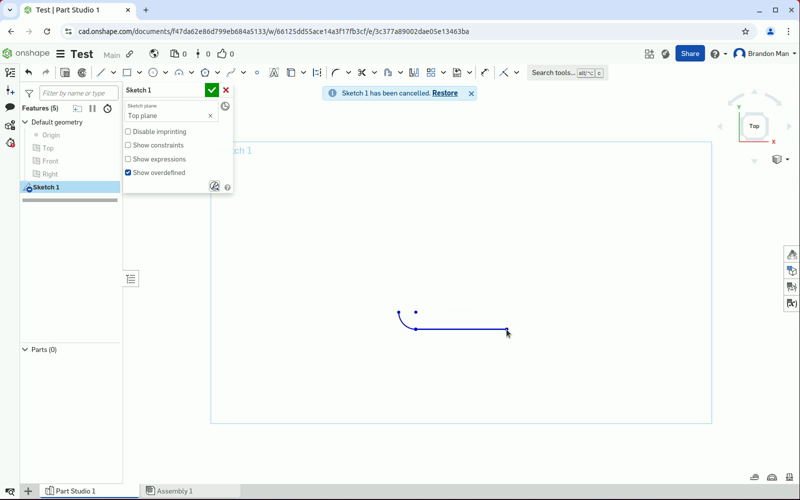
key(a)
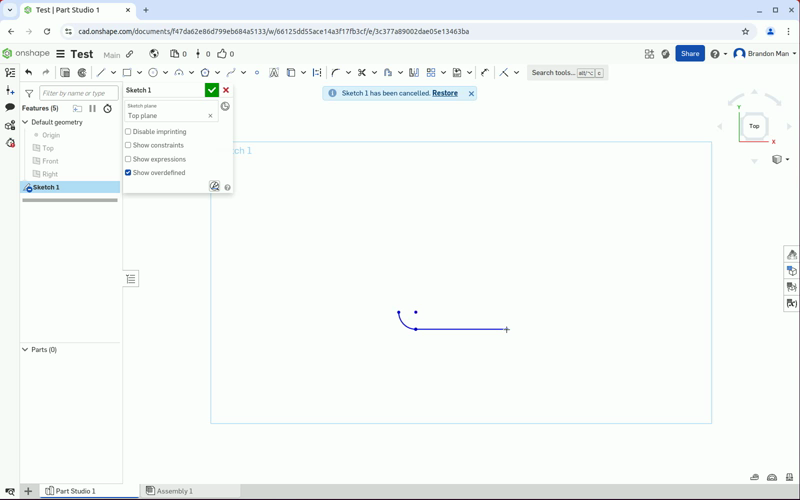
mouse_move(506, 329)
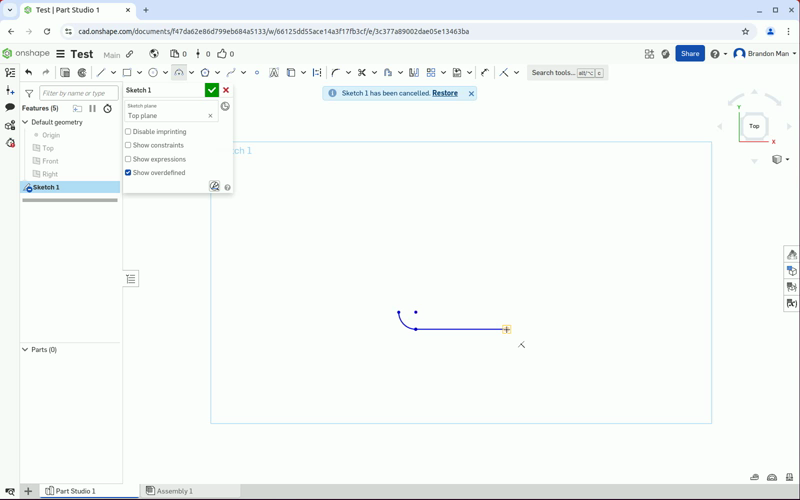
click(506, 329)
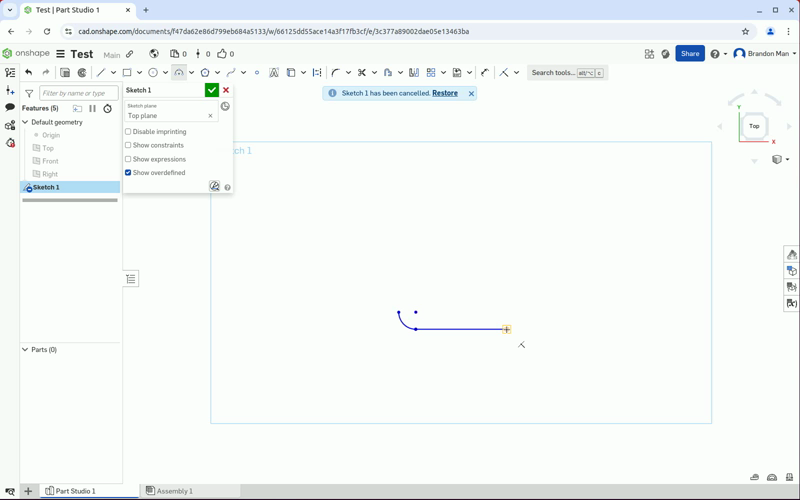
key_down(shift)
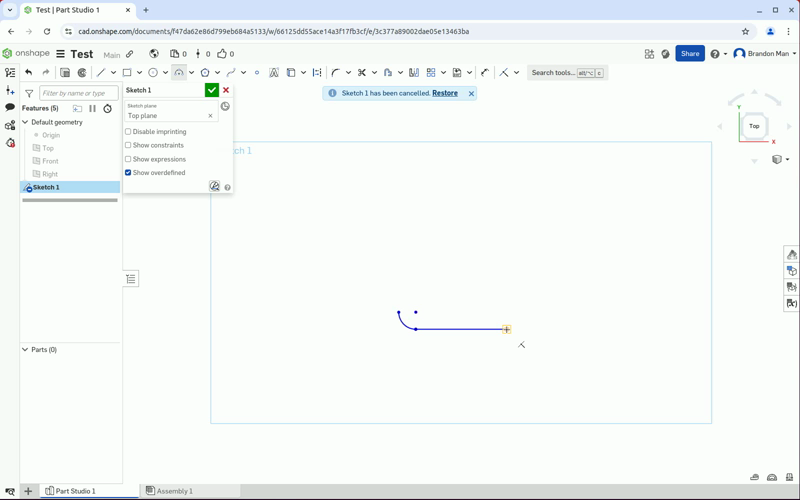
mouse_move(523, 312)
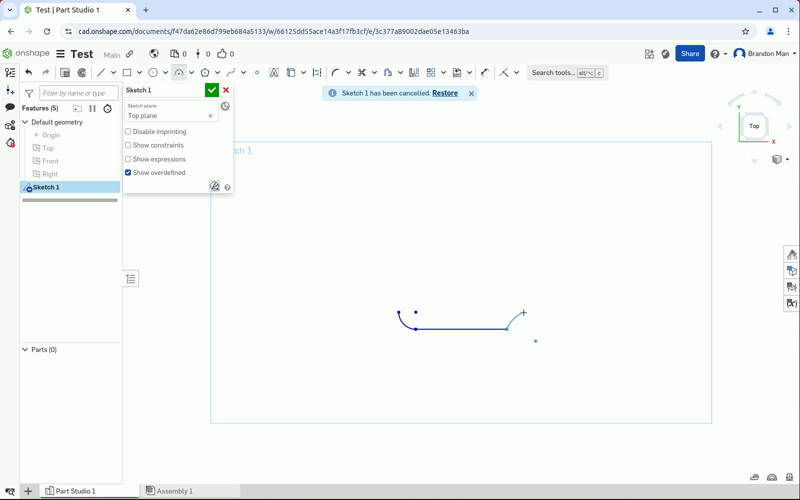
click(523, 312)
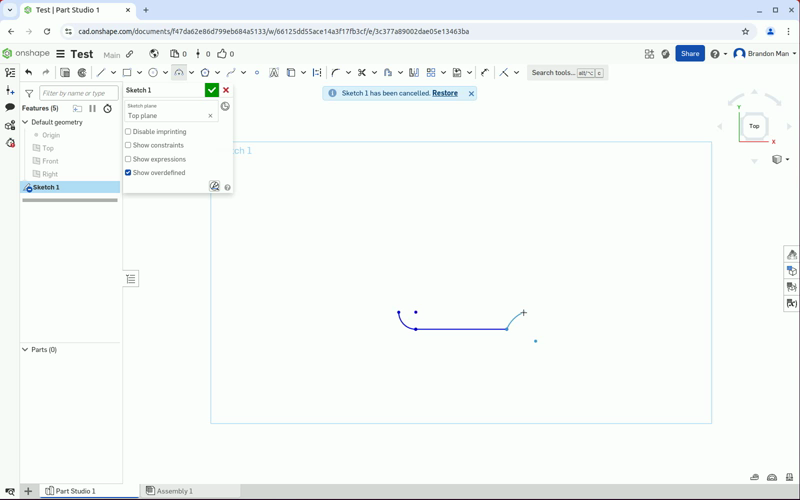
mouse_move(519, 324)
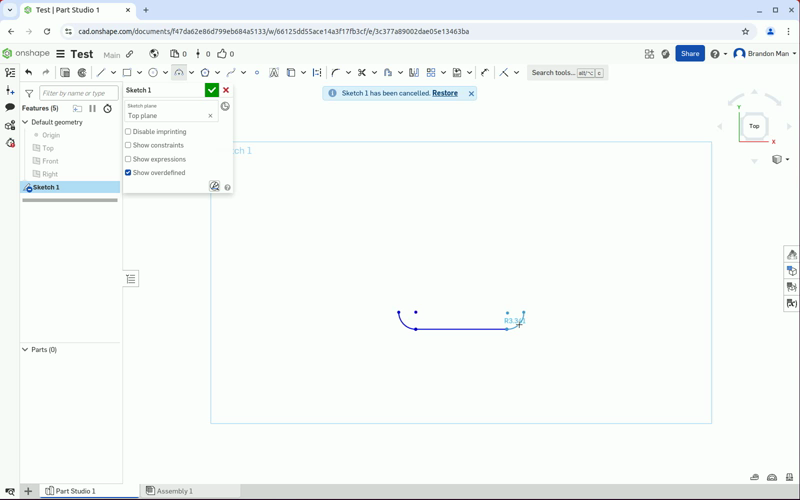
click(519, 324)
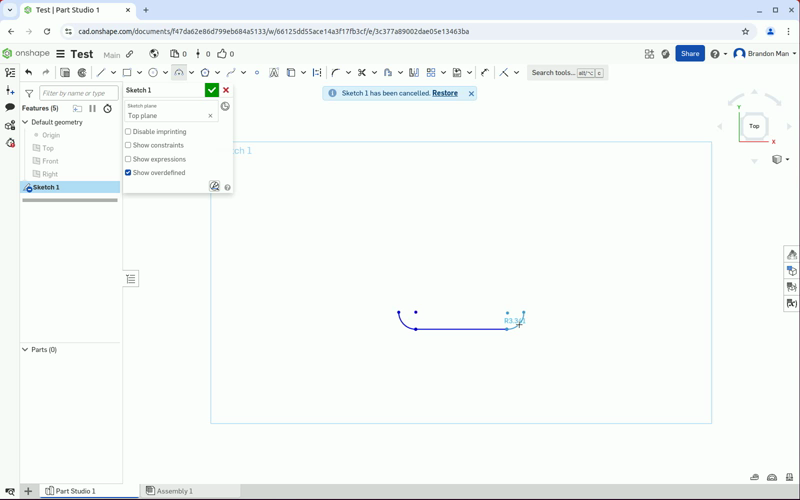
key_up(shift)
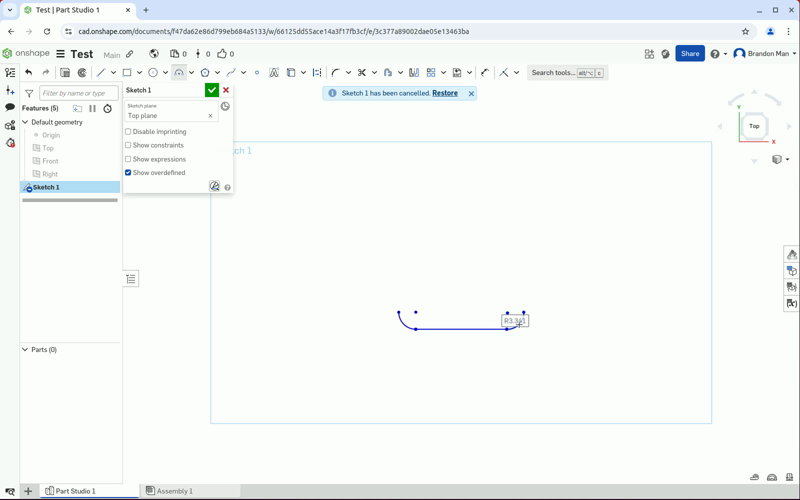
key(esc)
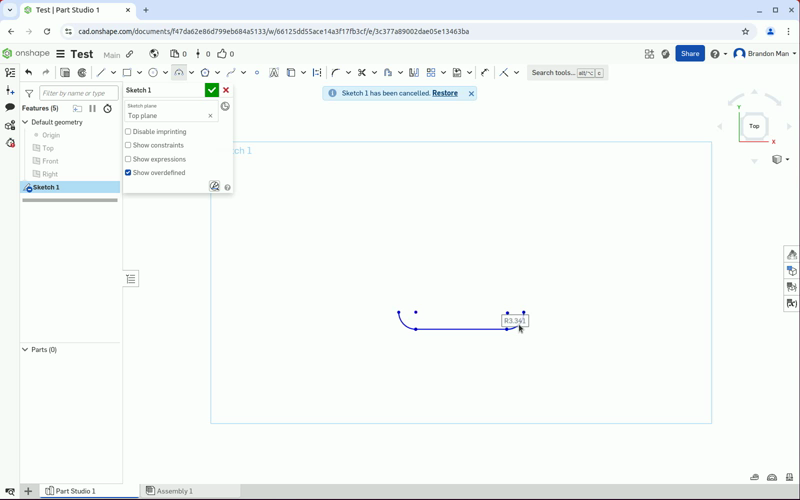
key(l)
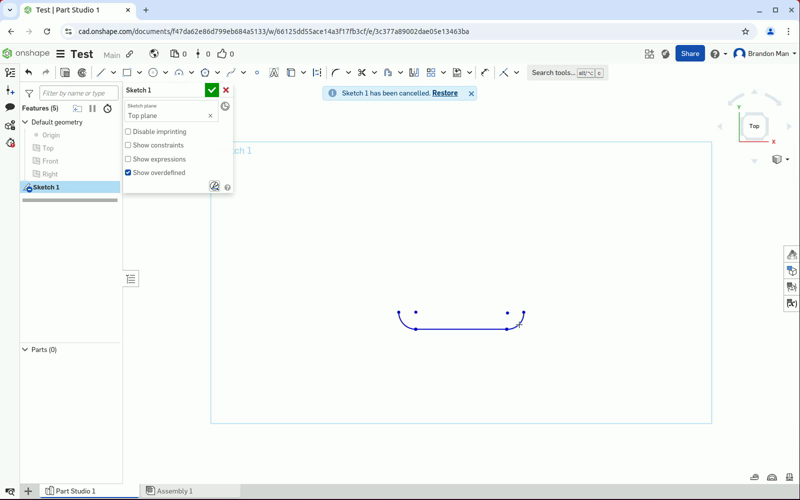
mouse_move(523, 312)
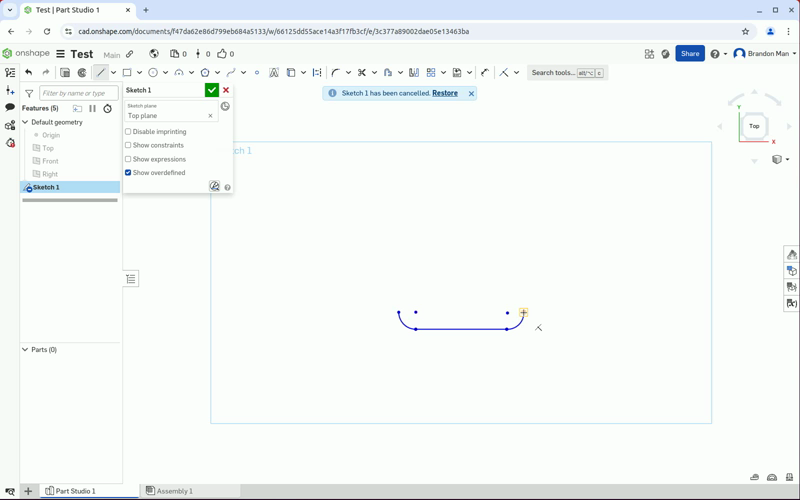
click(523, 312)
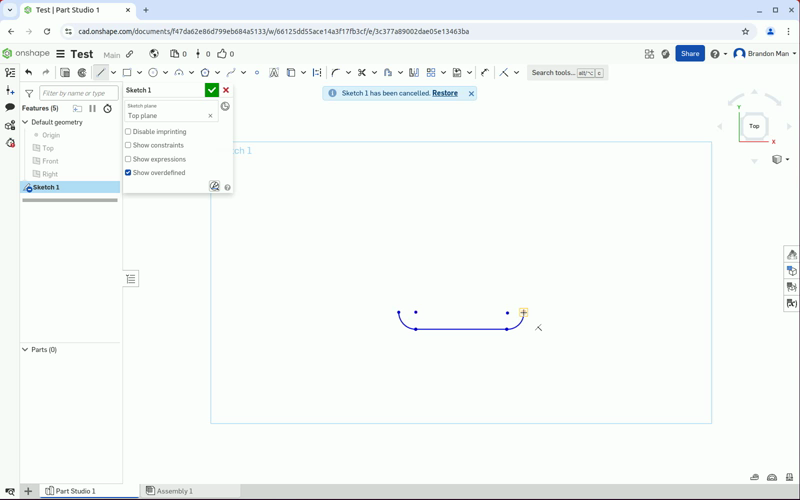
key_down(shift)
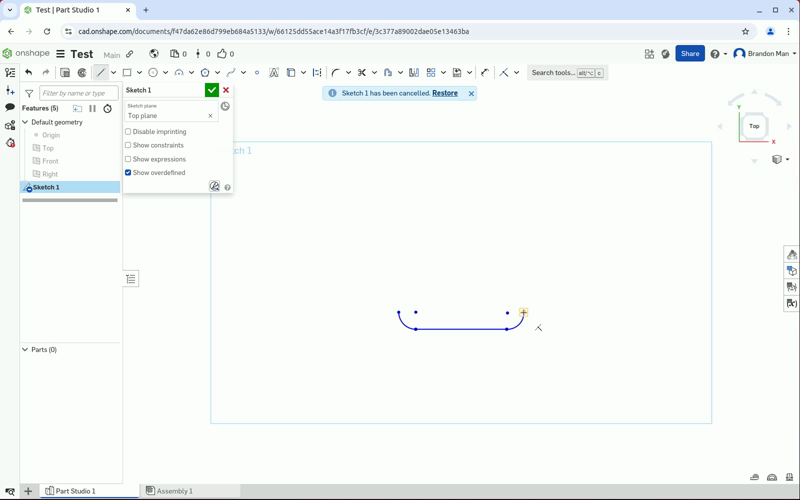
mouse_move(553, 312)
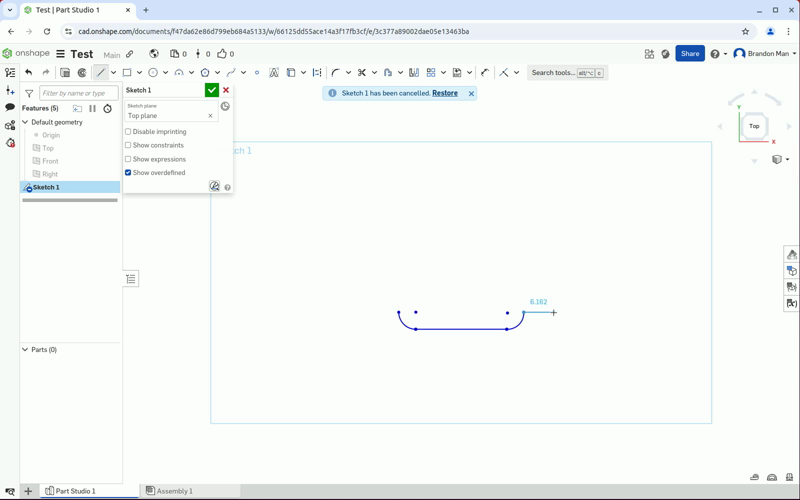
mouse_move(523, 254)
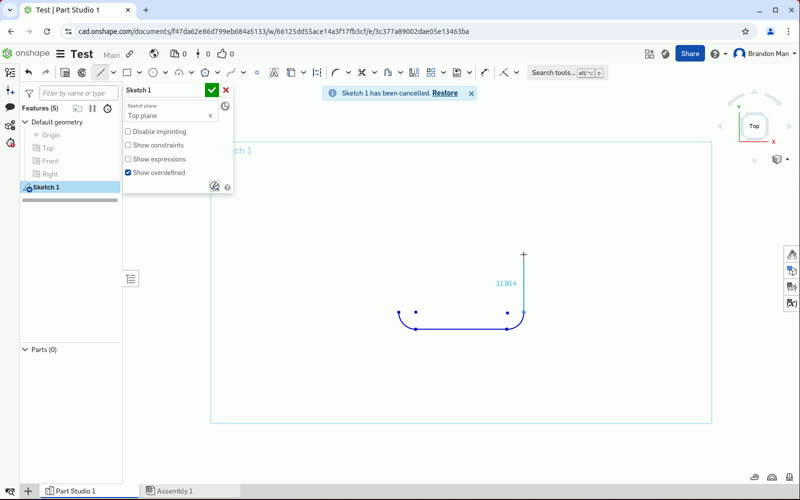
click(523, 254)
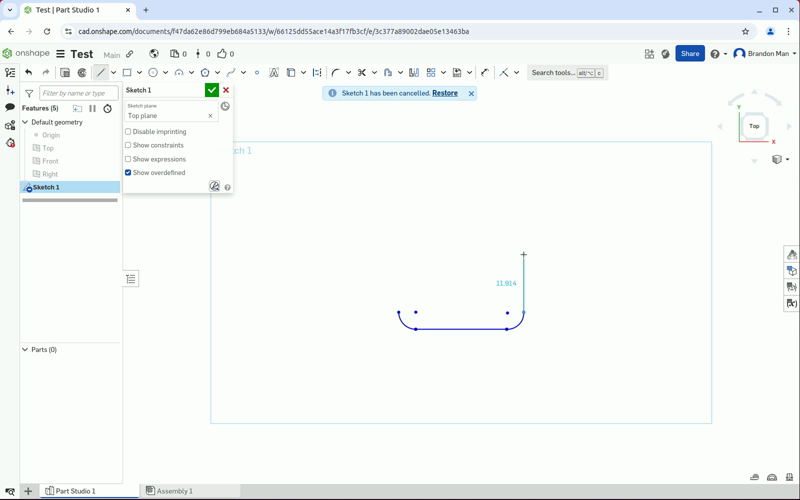
key_up(shift)
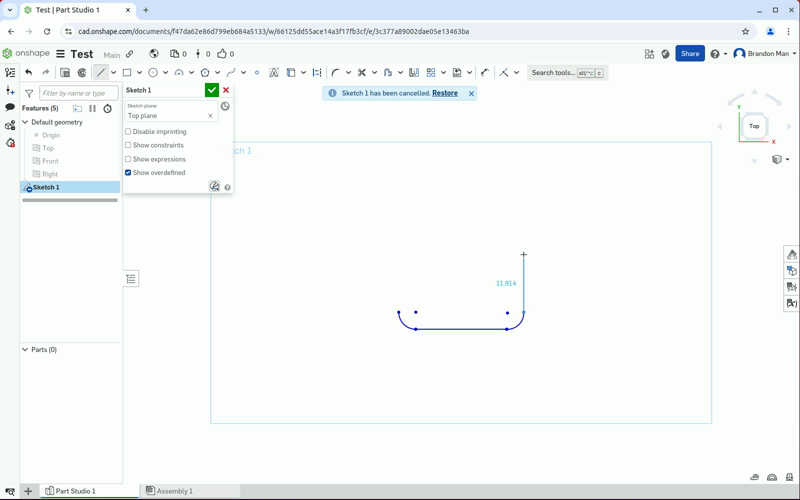
key(esc)
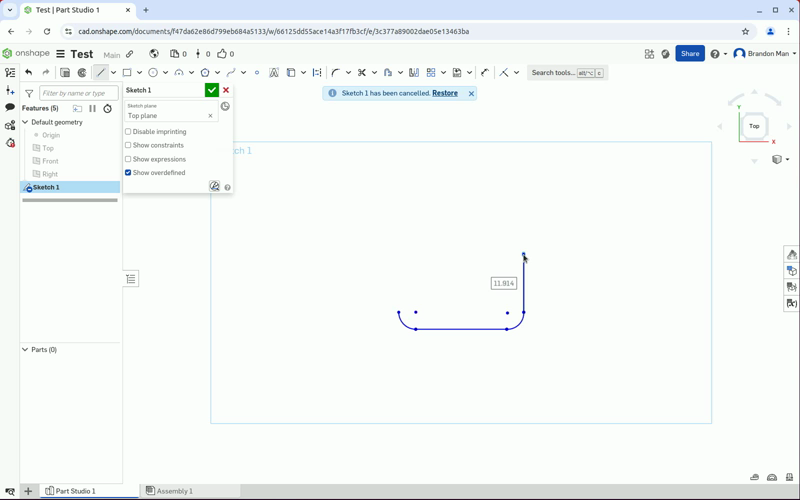
key(a)
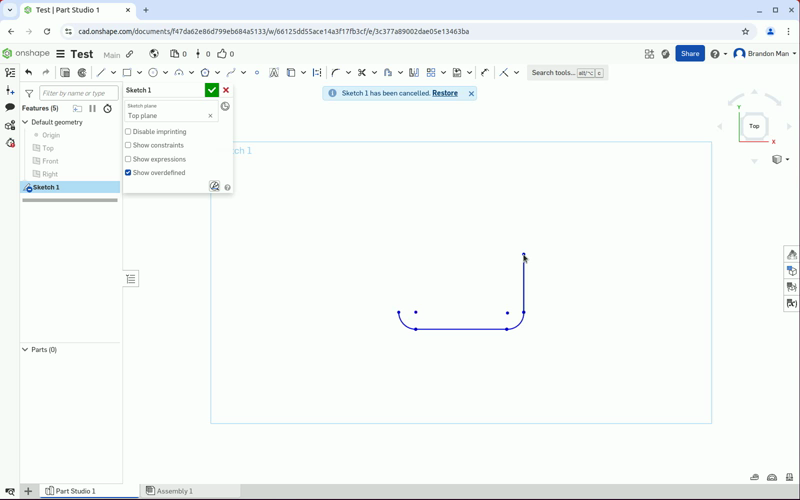
mouse_move(523, 254)
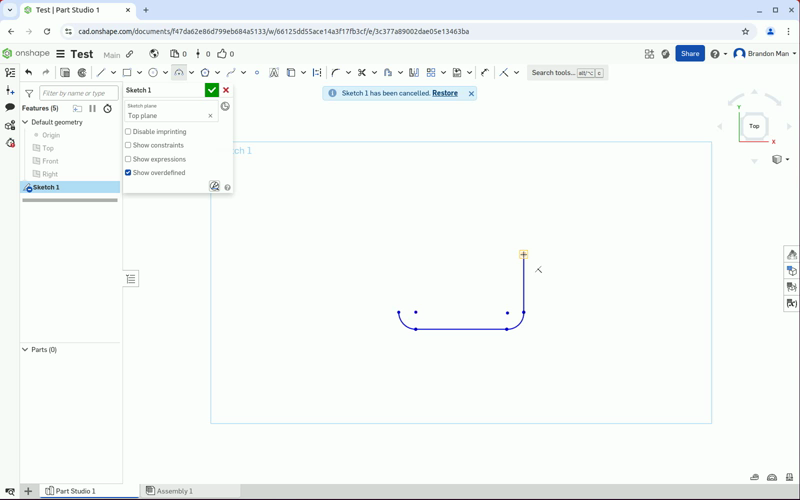
click(523, 254)
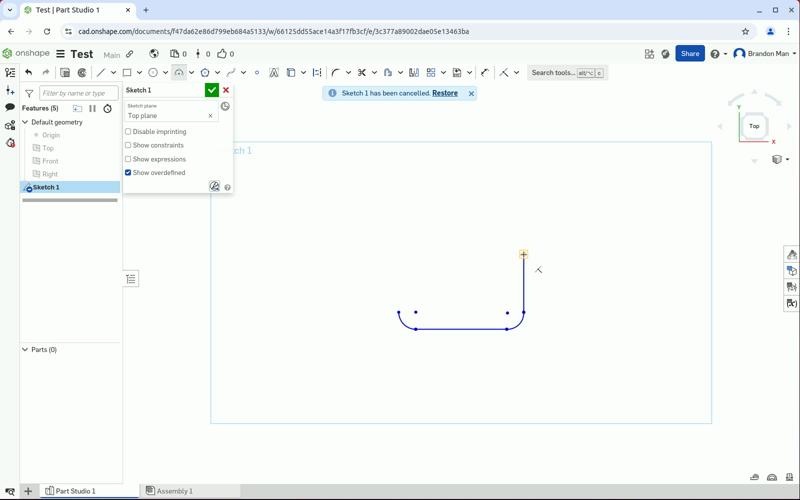
key_down(shift)
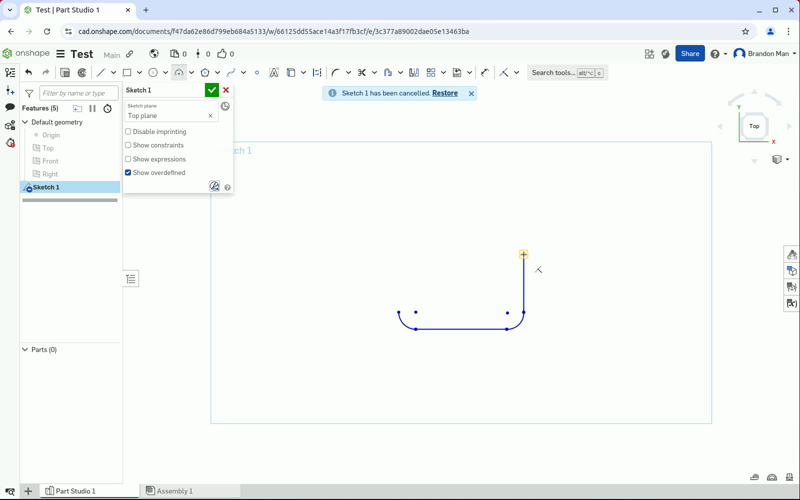
mouse_move(506, 237)
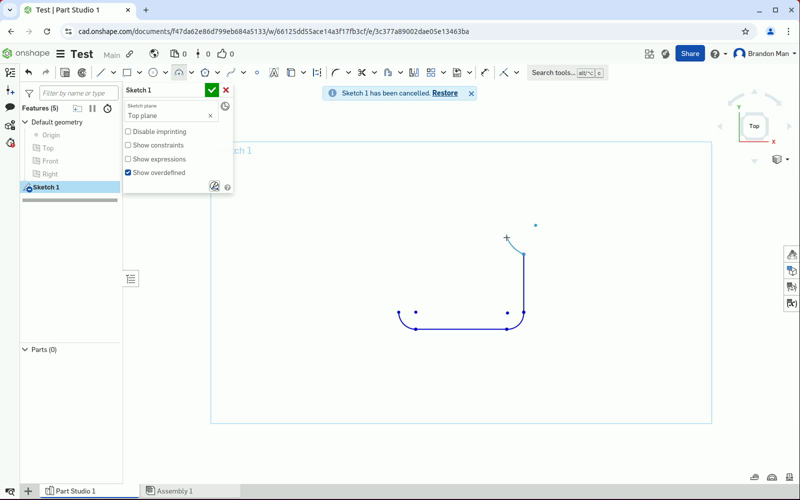
click(506, 237)
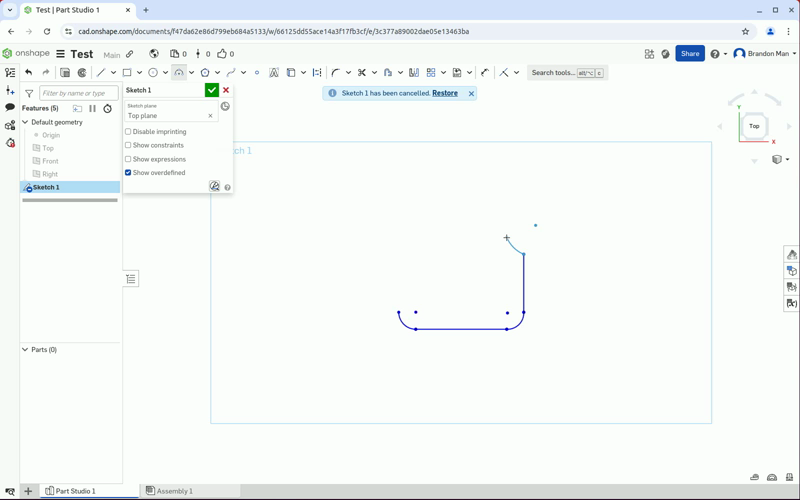
mouse_move(519, 242)
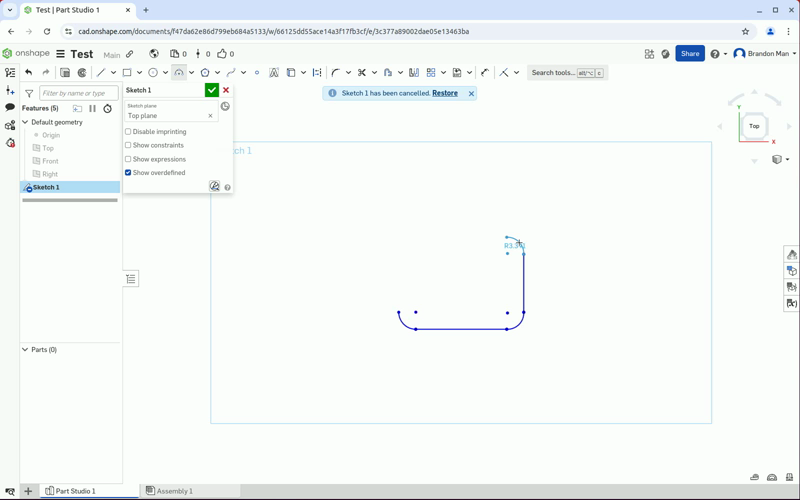
click(519, 242)
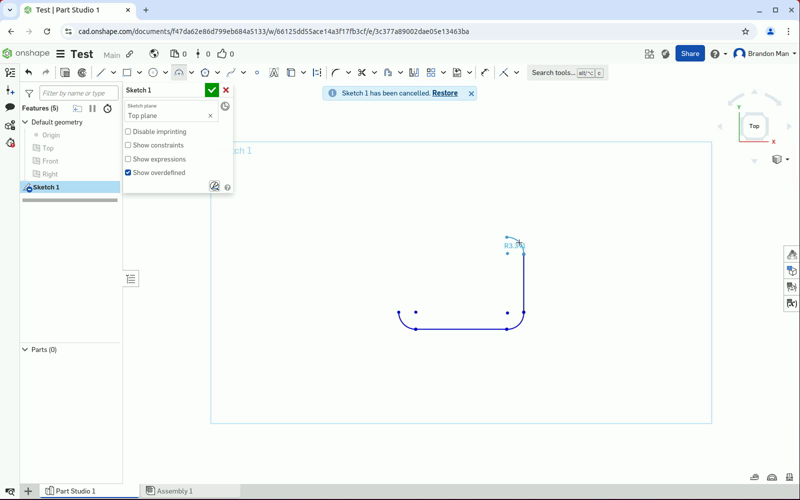
key_up(shift)
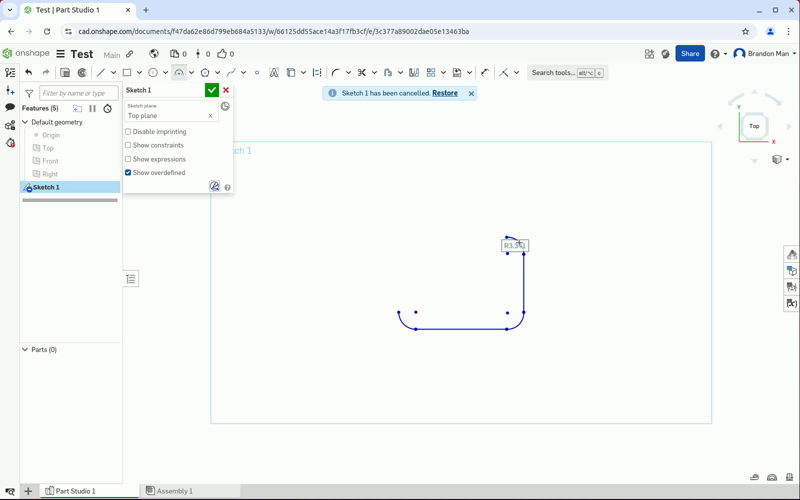
key(esc)
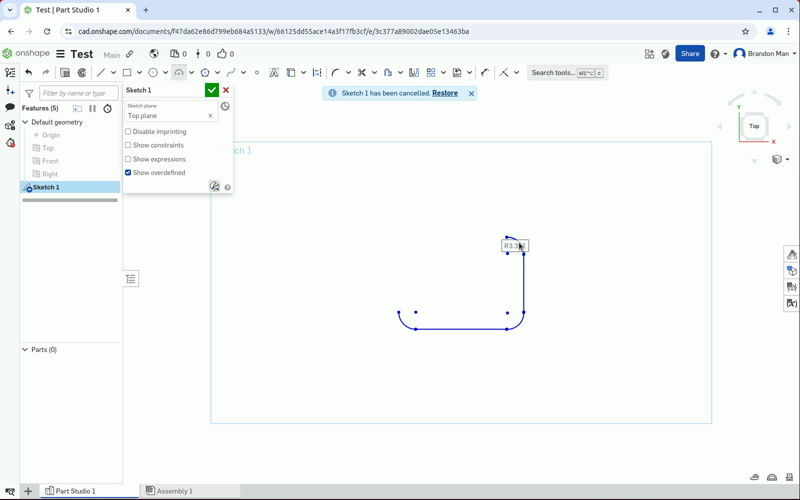
key(l)
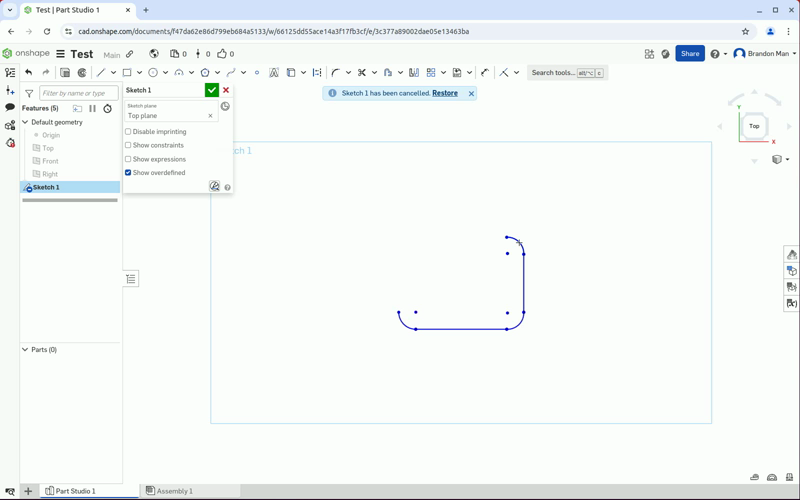
mouse_move(506, 237)
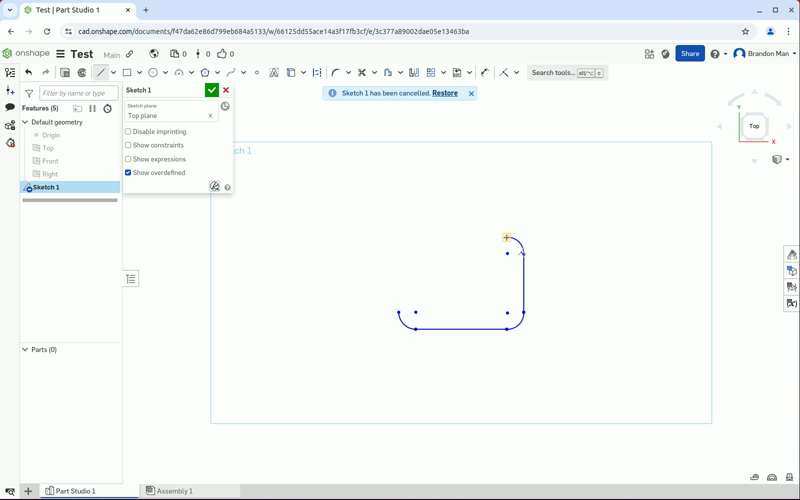
click(506, 237)
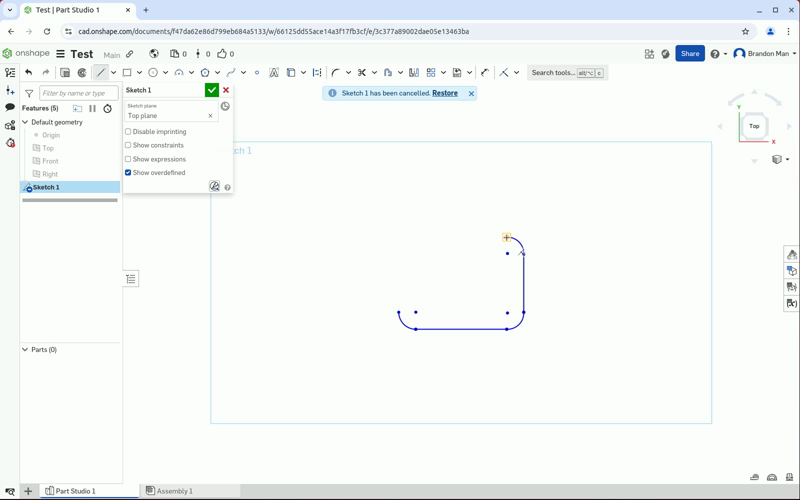
key_down(shift)
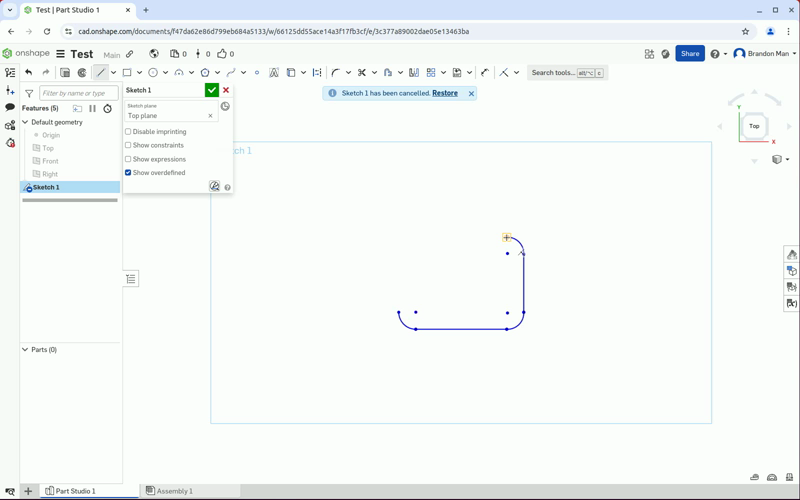
mouse_move(415, 237)
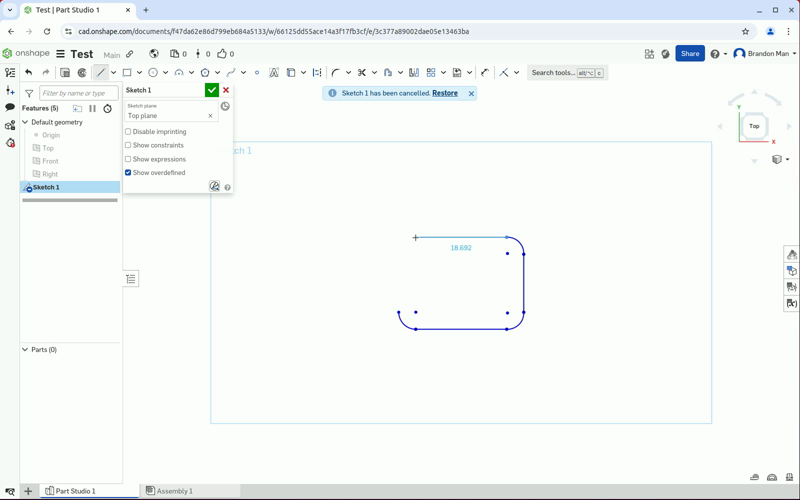
click(415, 237)
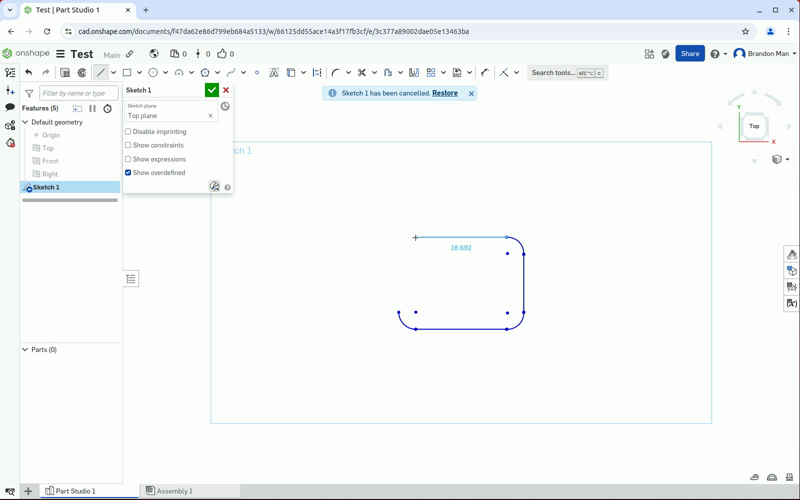
key_up(shift)
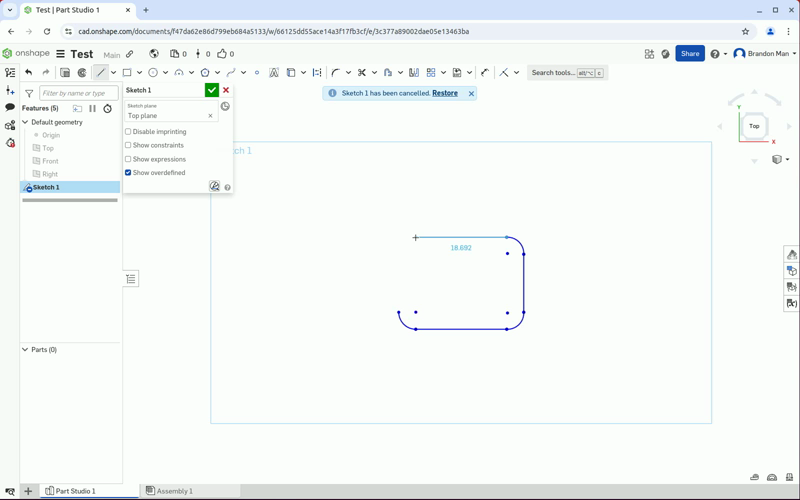
key(esc)
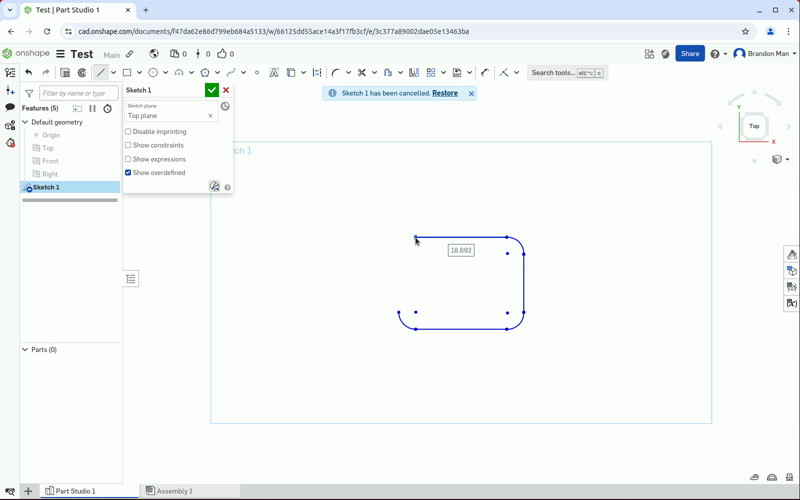
key(a)
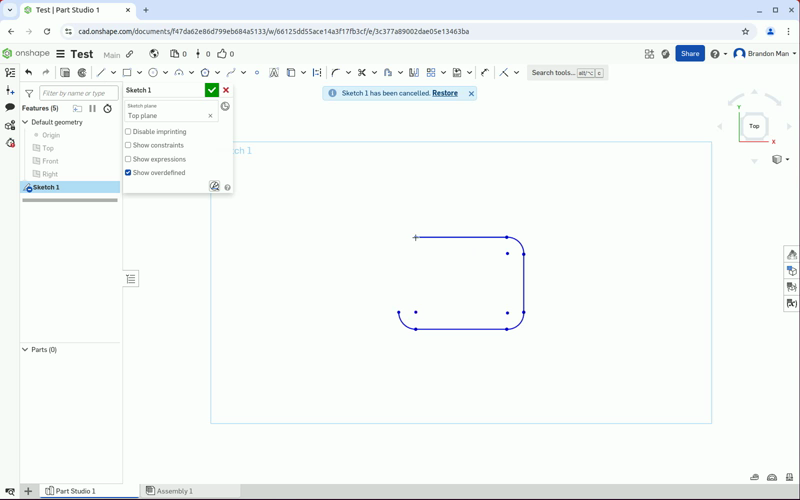
mouse_move(415, 237)
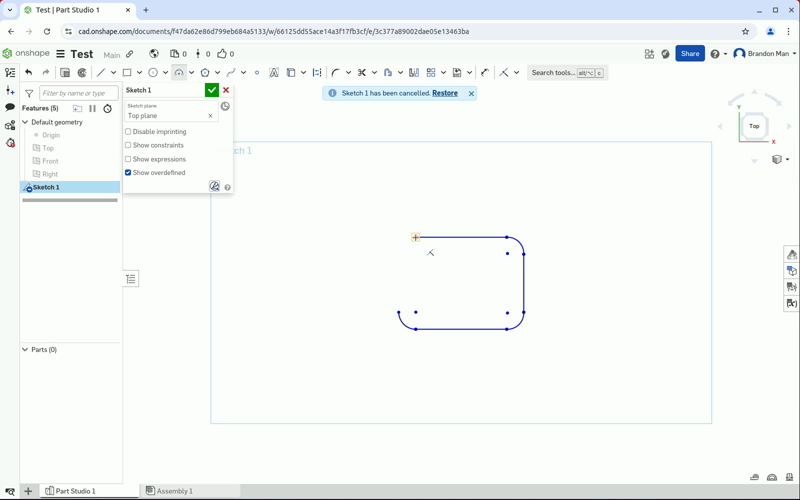
click(415, 237)
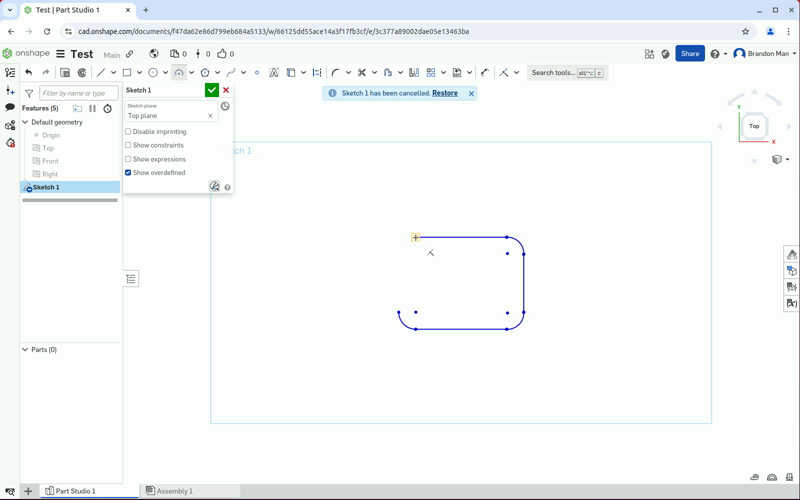
key_down(shift)
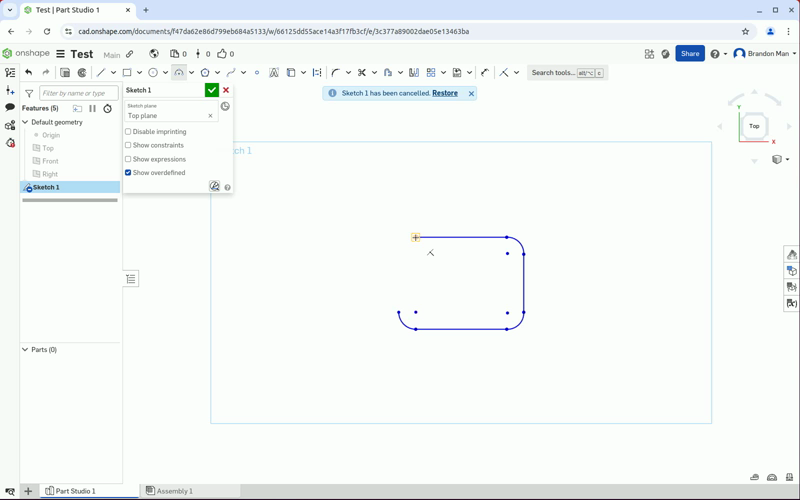
mouse_move(398, 254)
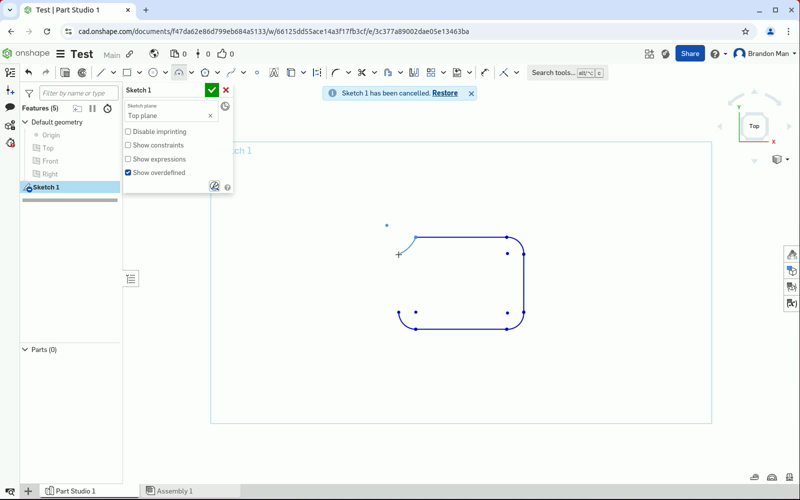
click(398, 254)
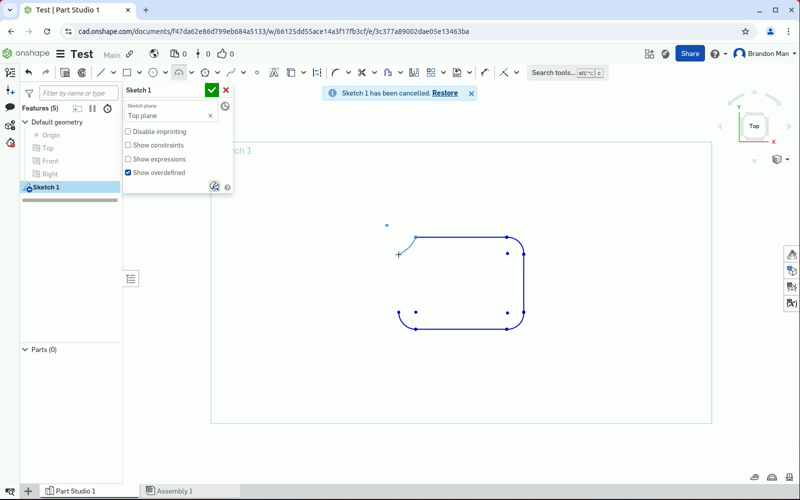
mouse_move(403, 242)
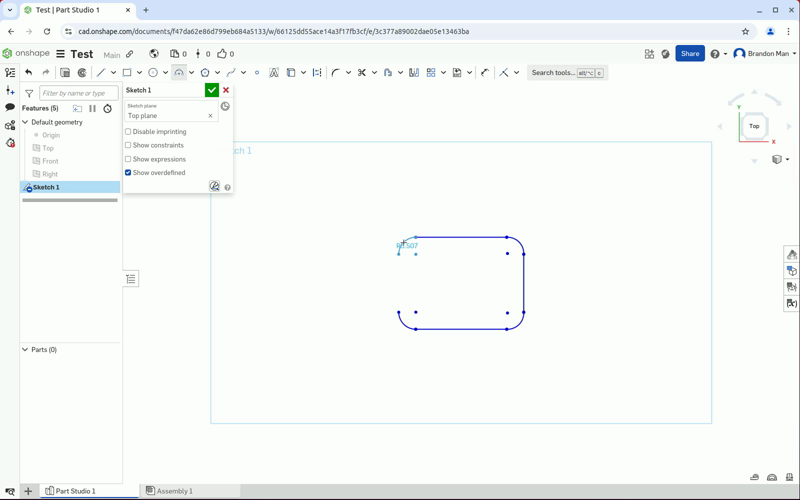
click(403, 242)
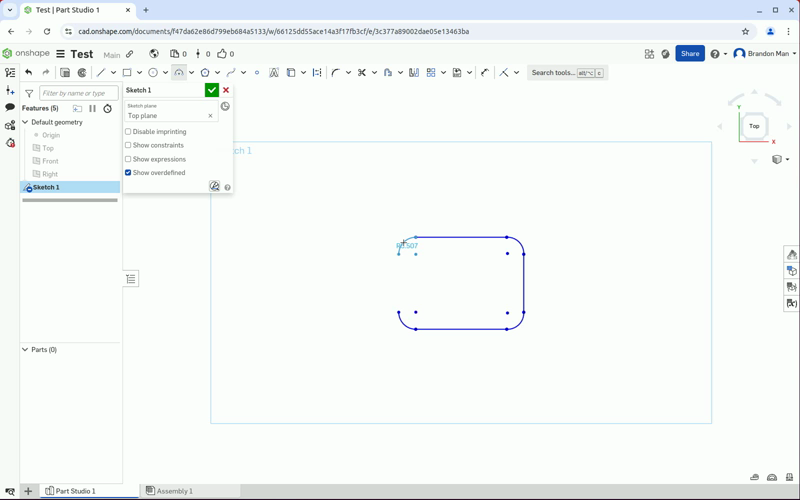
key_up(shift)
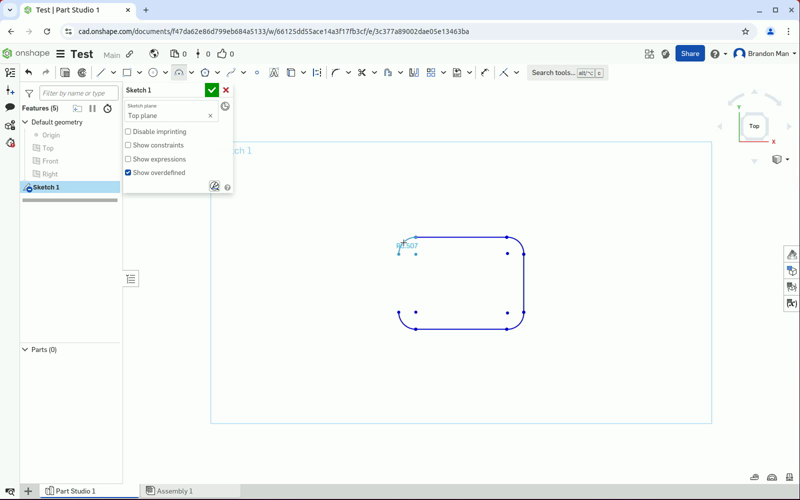
key(esc)
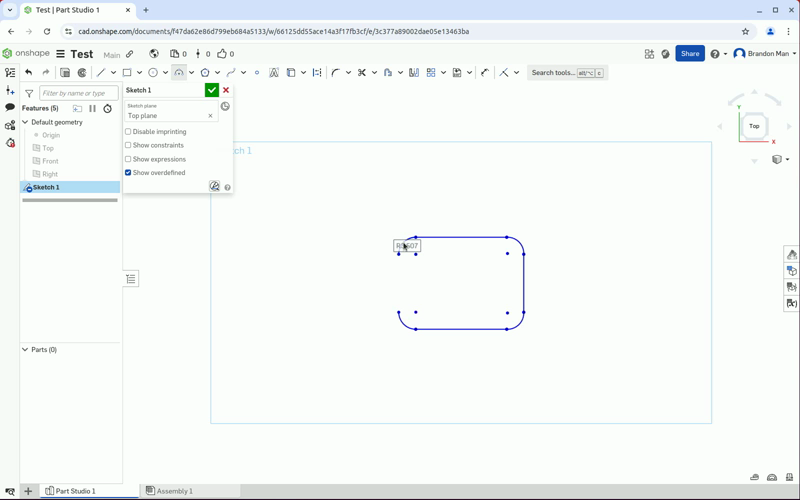
key(l)
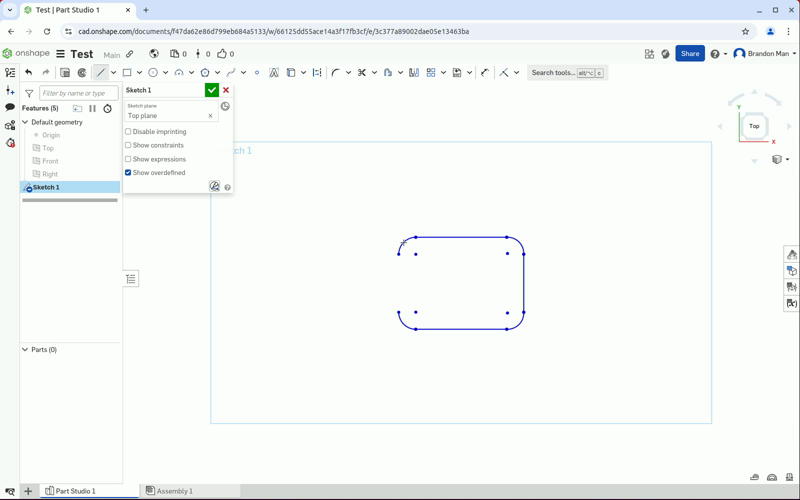
mouse_move(398, 254)
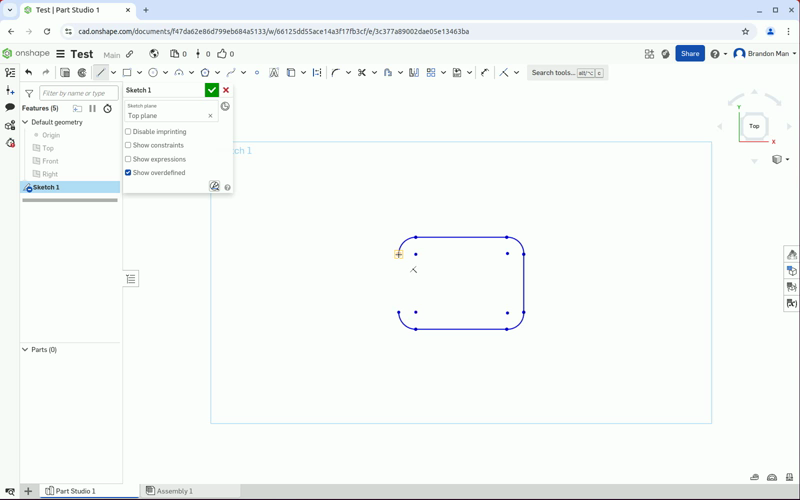
click(398, 254)
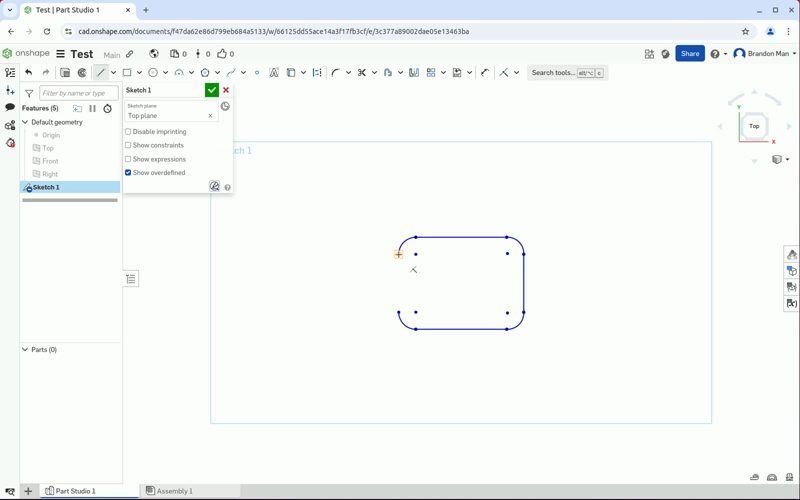
mouse_move(428, 254)
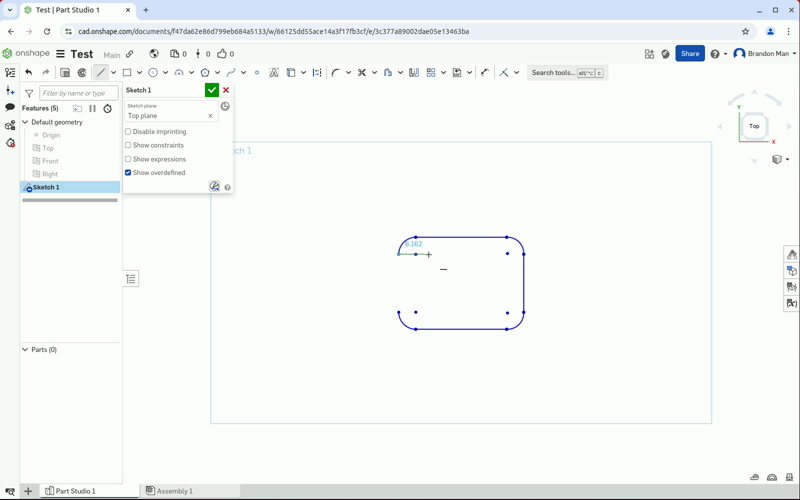
key_down(shift)
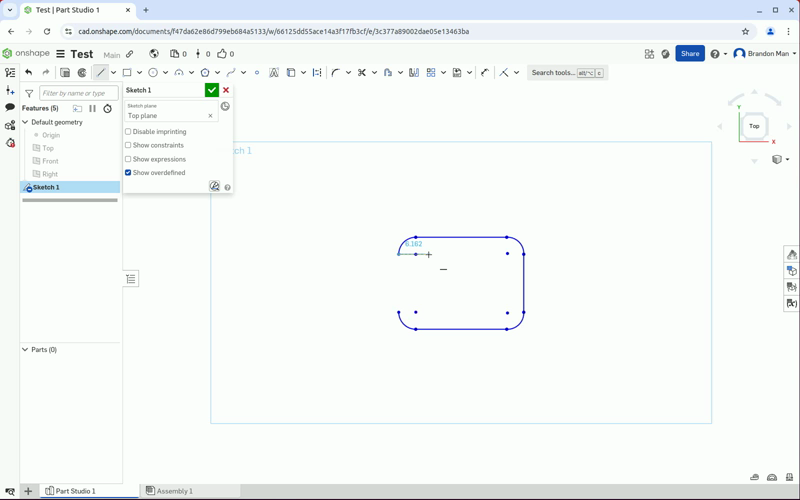
mouse_move(398, 312)
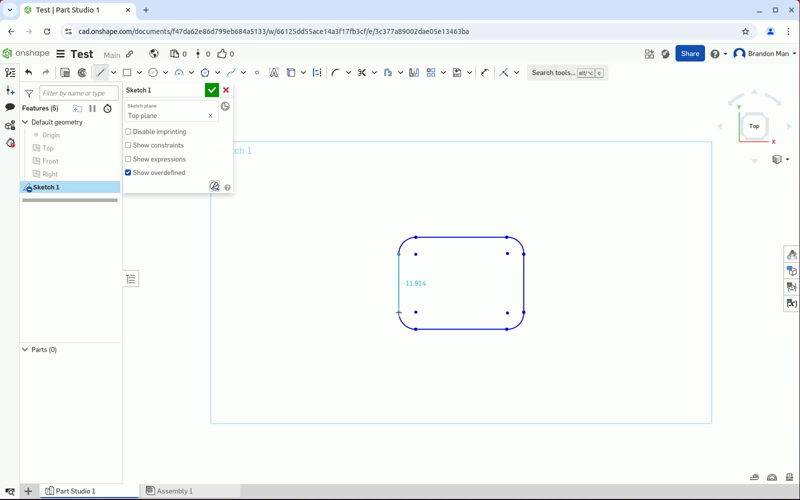
key_up(shift)
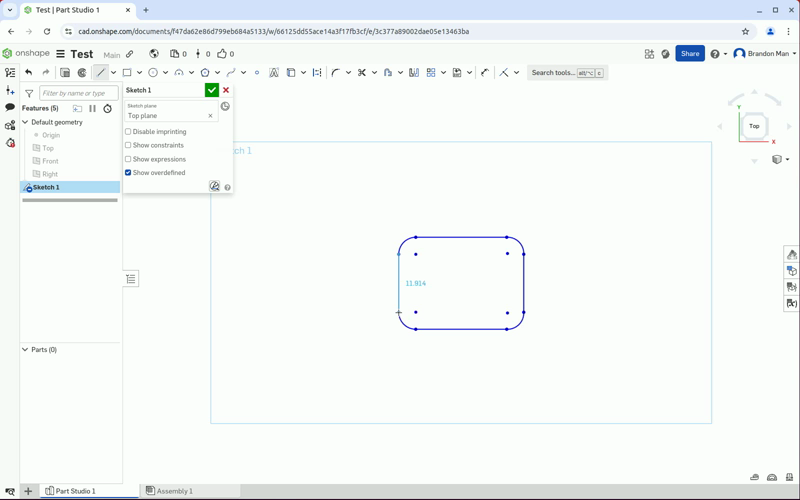
click(398, 312)
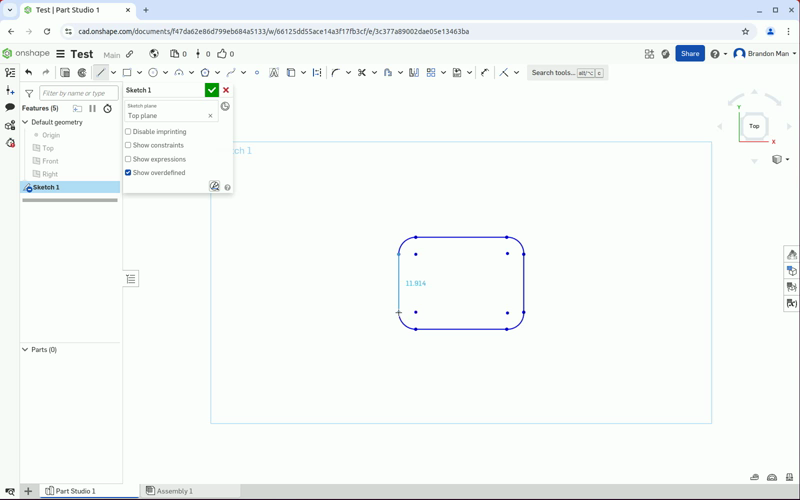
key(esc)
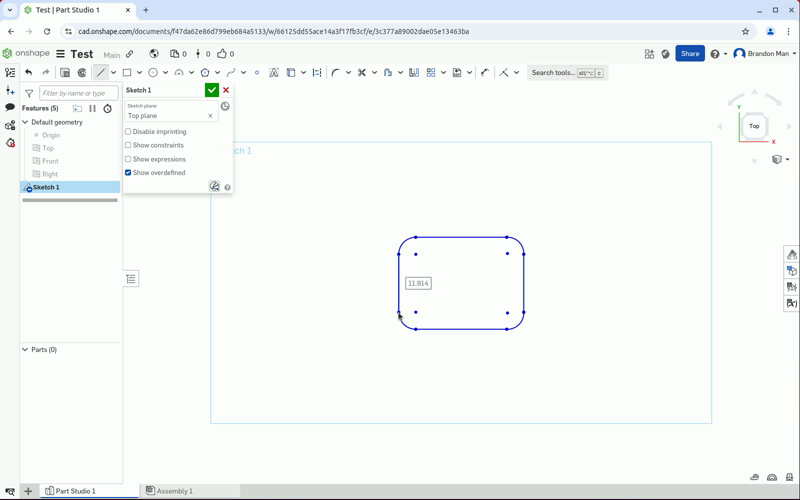
key(c)
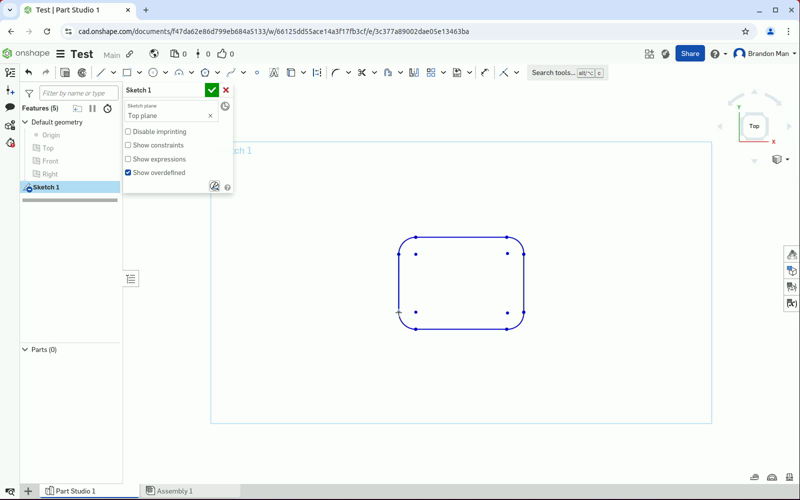
key_down(shift)
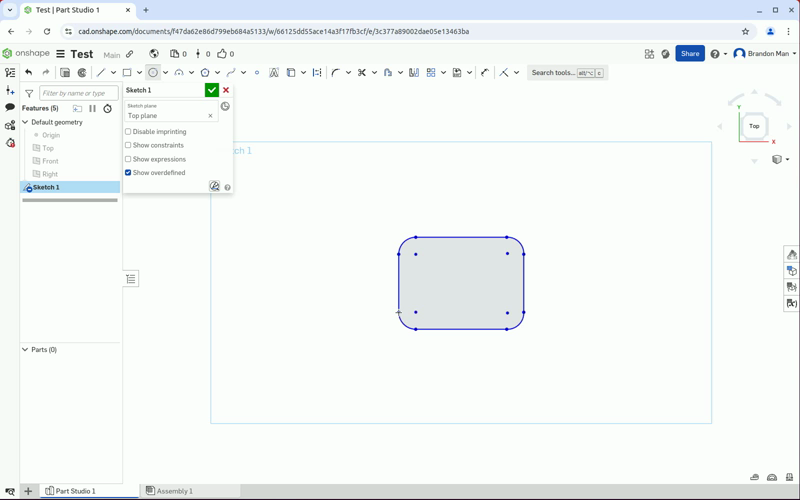
mouse_move(415, 312)
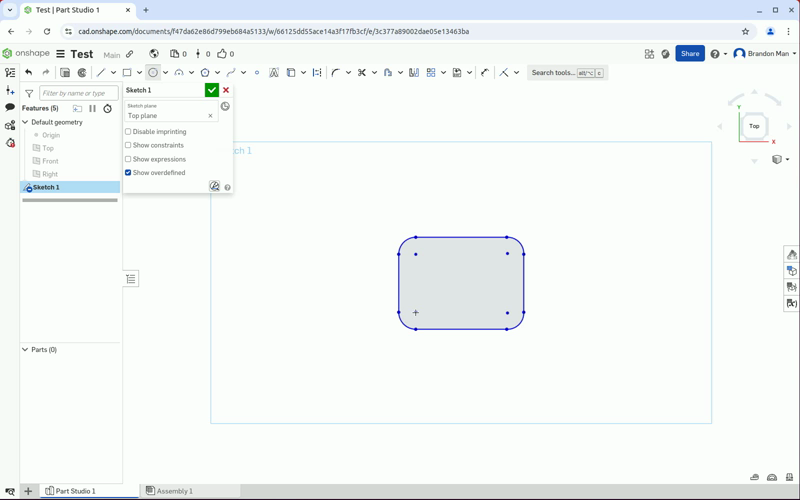
click(415, 312)
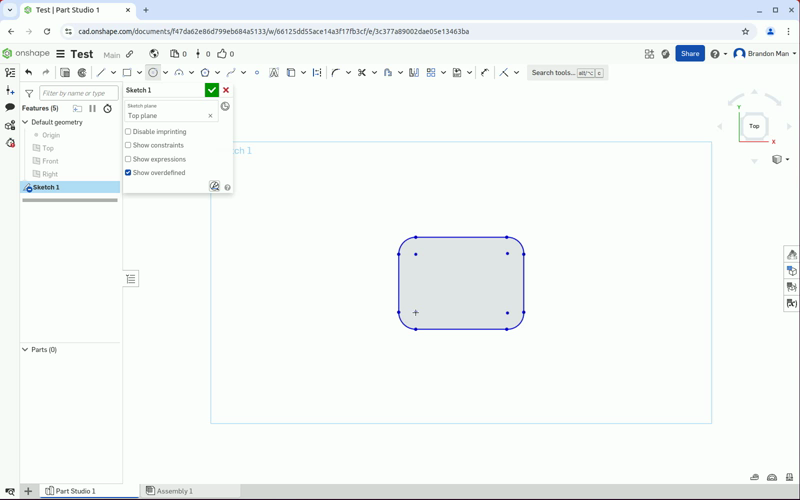
key_up(shift)
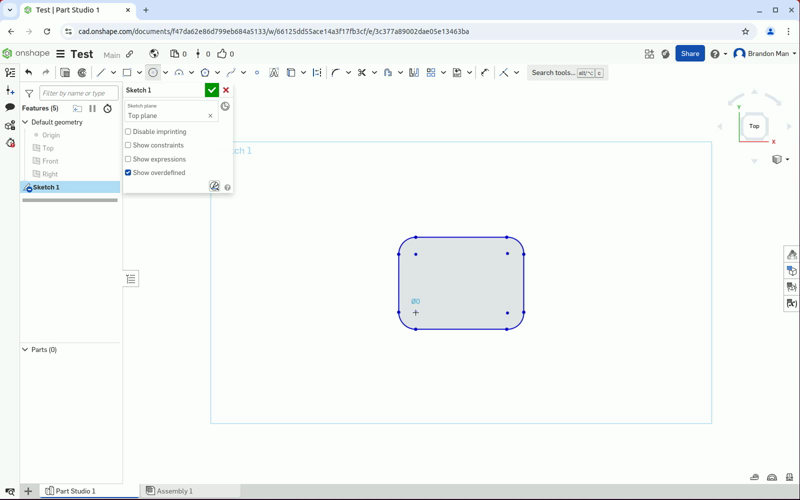
mouse_move(423, 312)
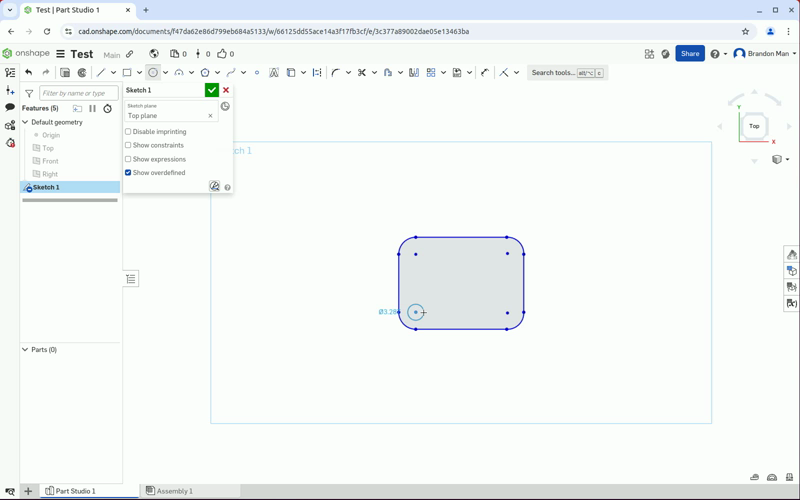
click(423, 312)
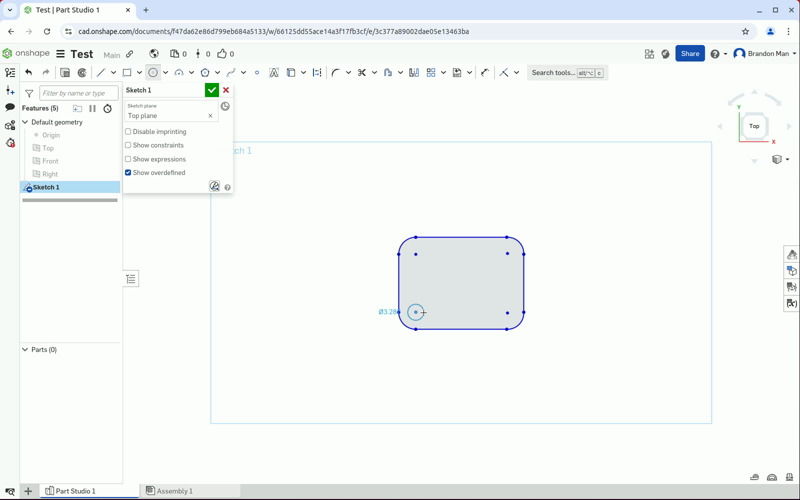
key(esc)
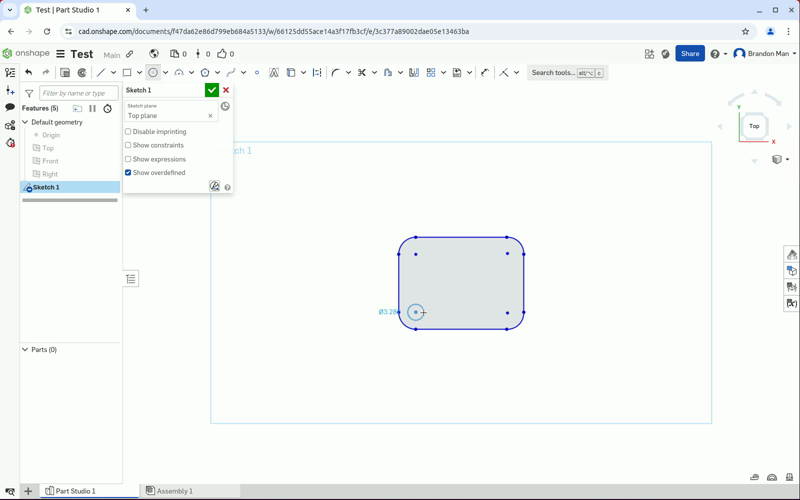
key(c)
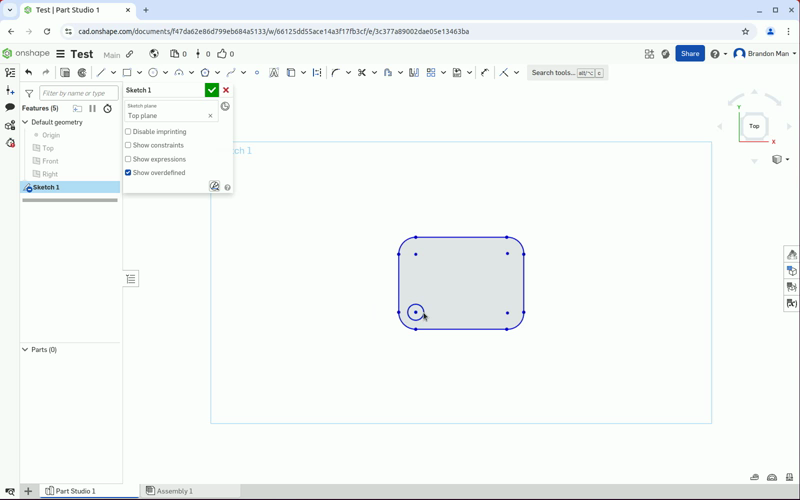
key_down(shift)
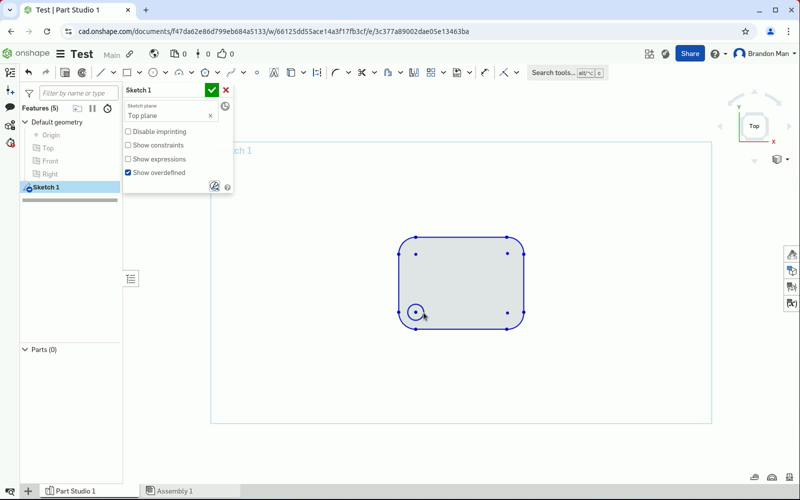
mouse_move(415, 254)
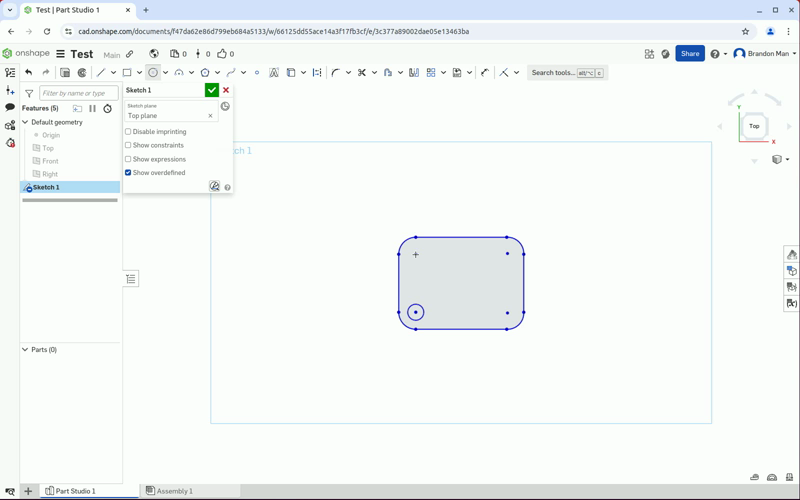
click(415, 254)
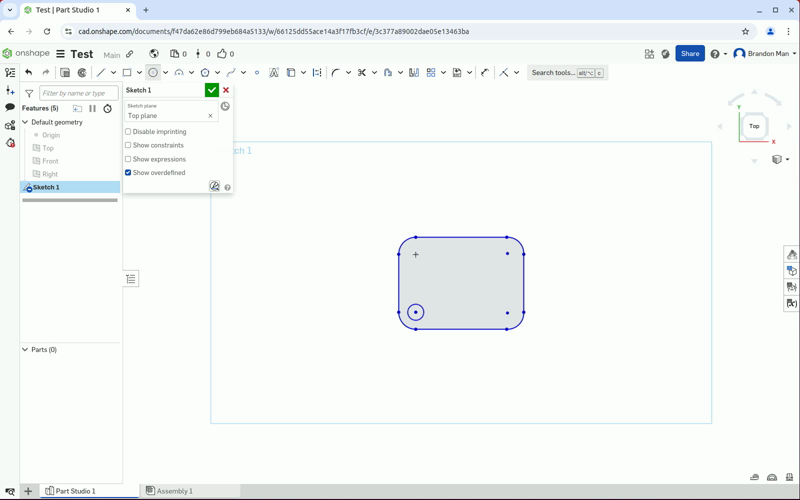
key_up(shift)
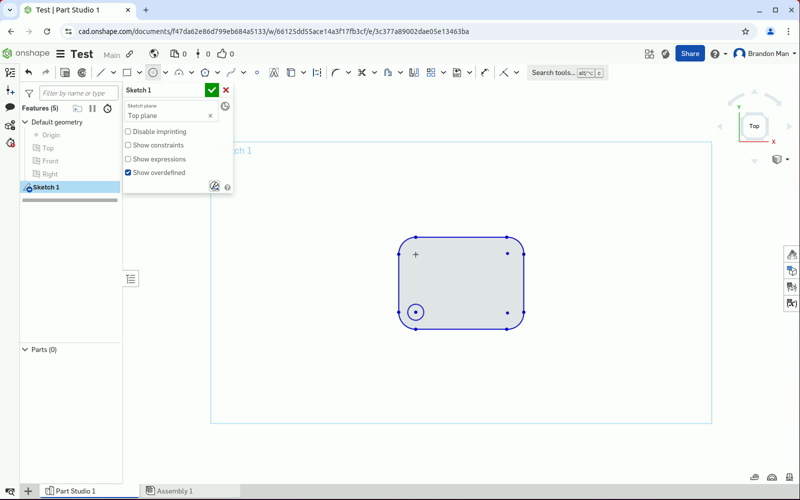
mouse_move(423, 254)
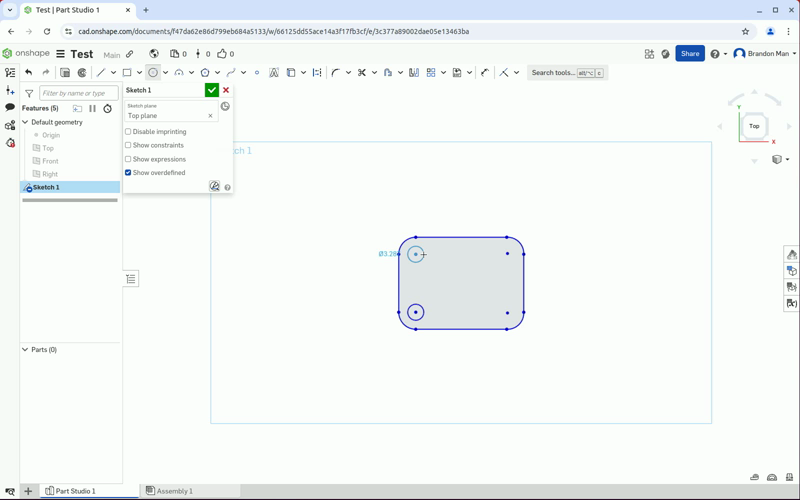
click(423, 254)
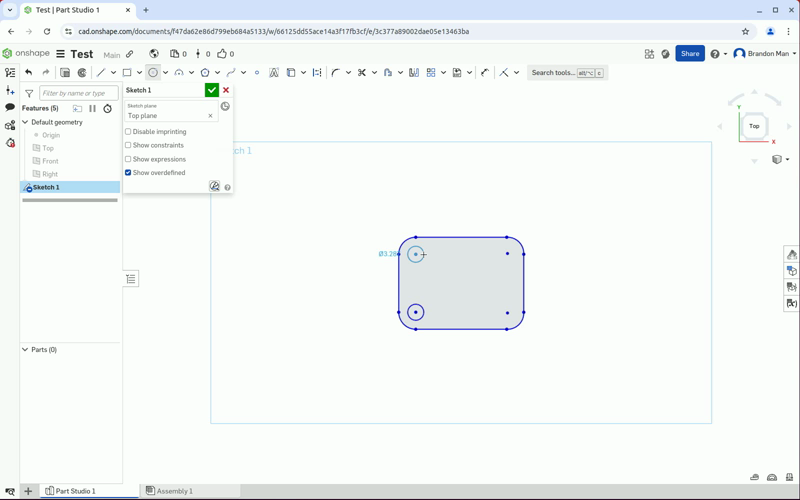
key(esc)
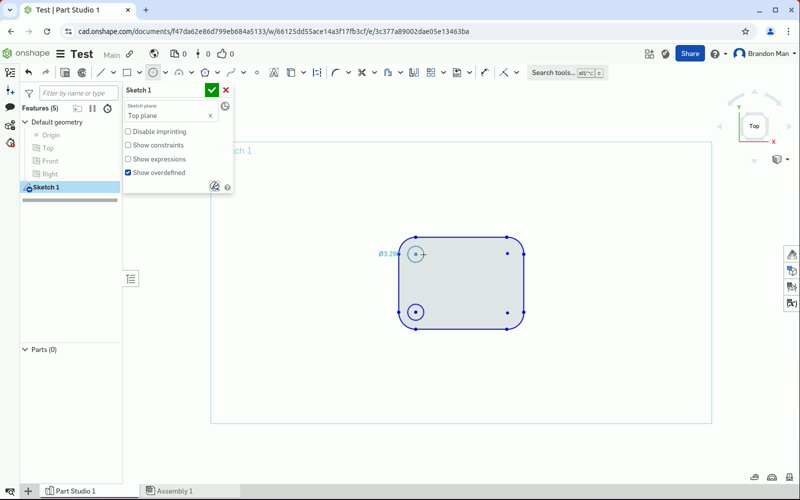
key(c)
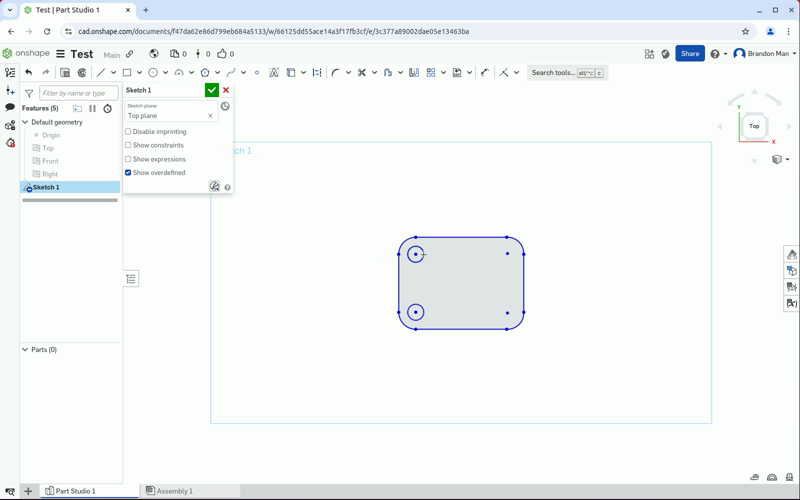
key_down(shift)
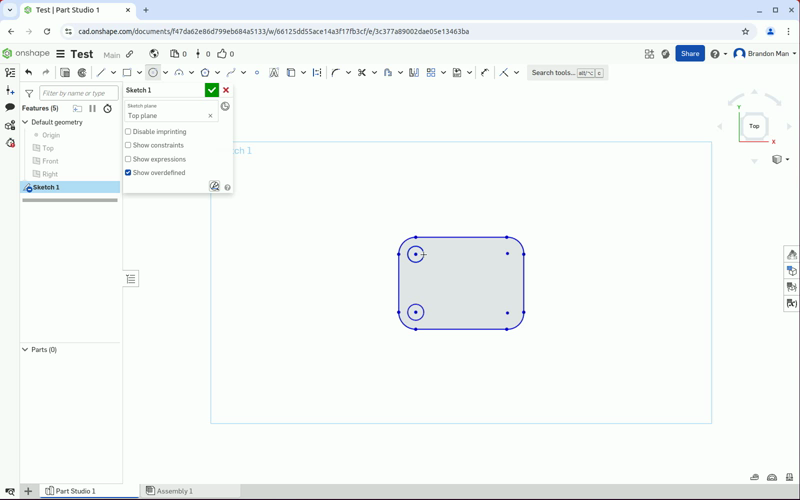
mouse_move(506, 312)
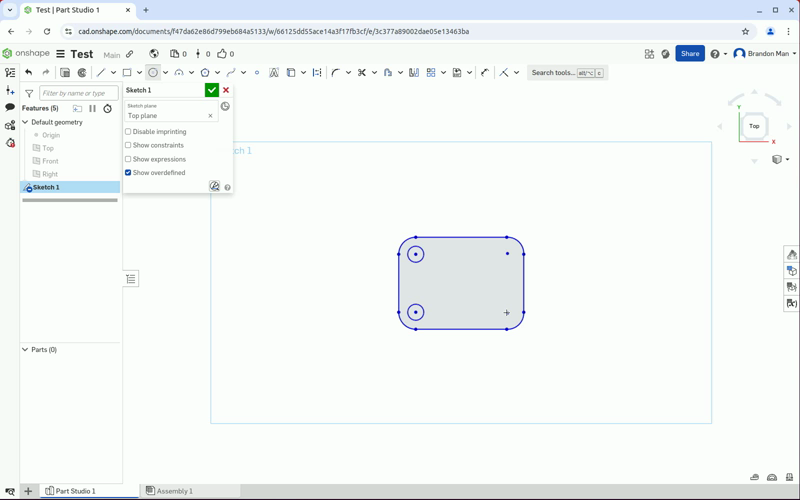
click(506, 312)
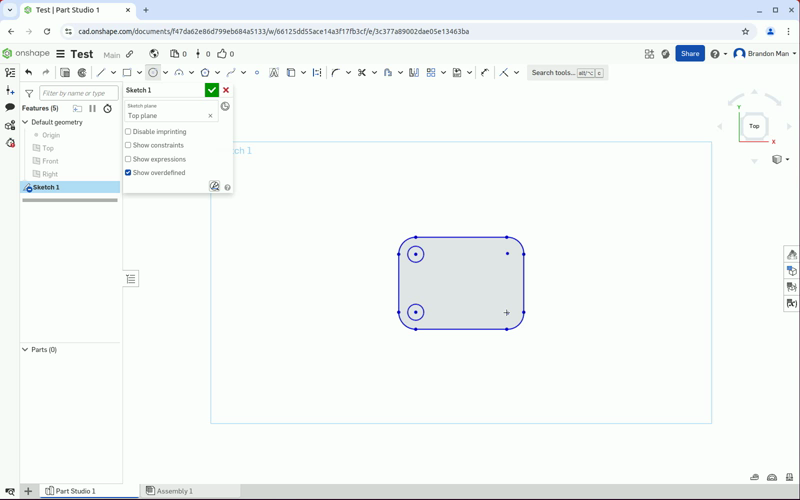
key_up(shift)
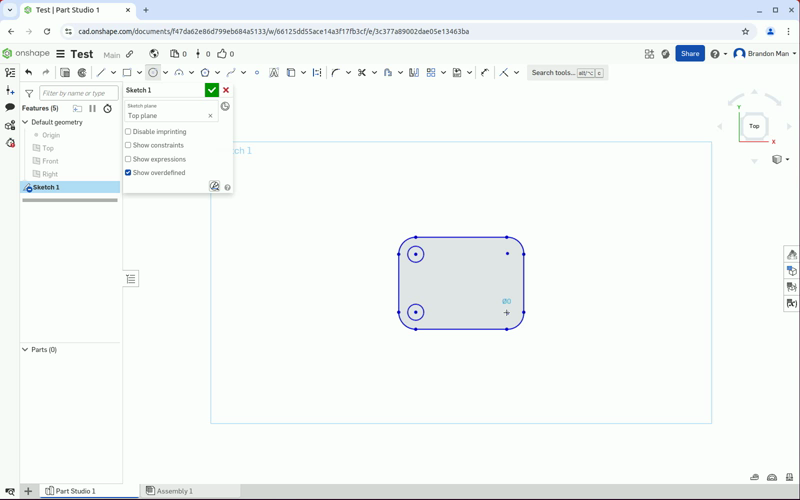
mouse_move(514, 312)
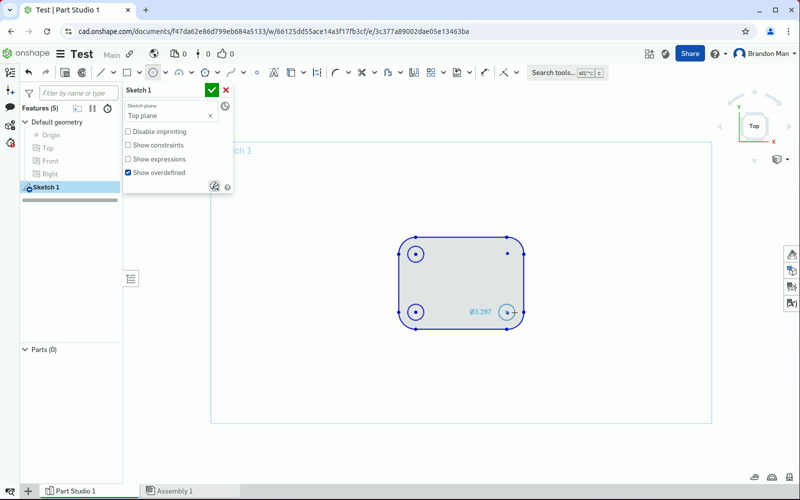
click(514, 312)
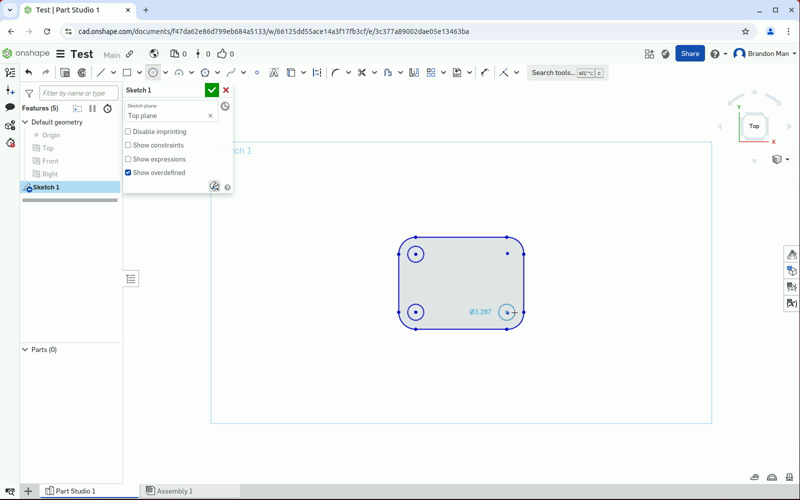
key(esc)
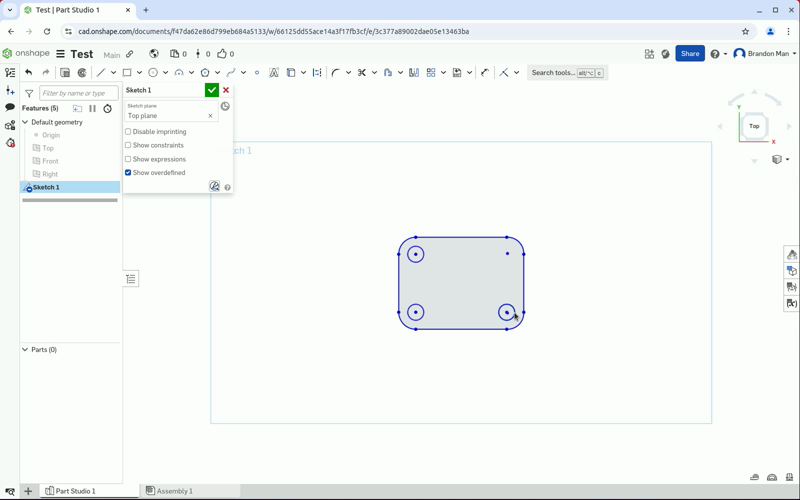
key(c)
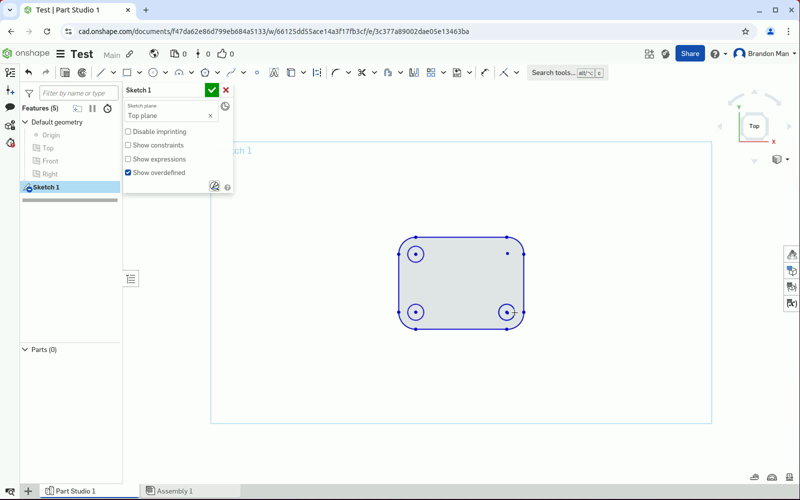
key_down(shift)
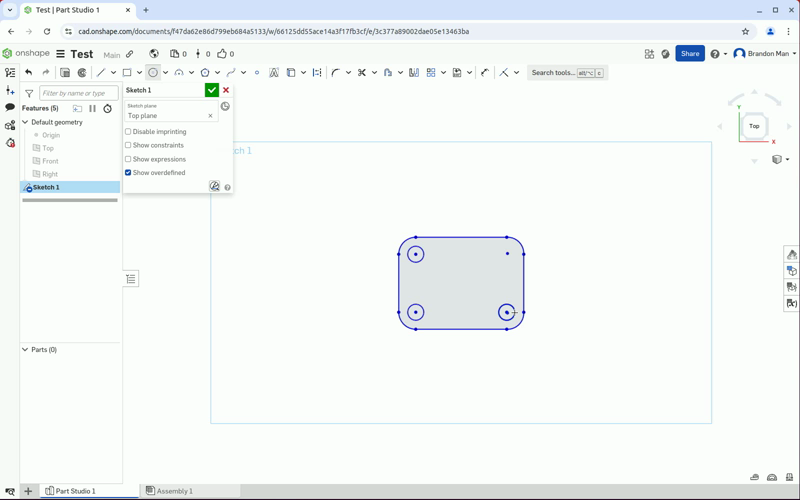
mouse_move(506, 254)
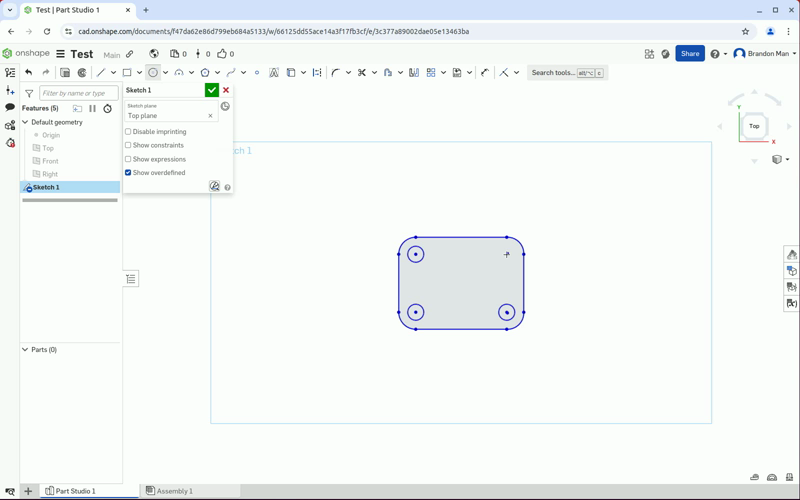
click(506, 254)
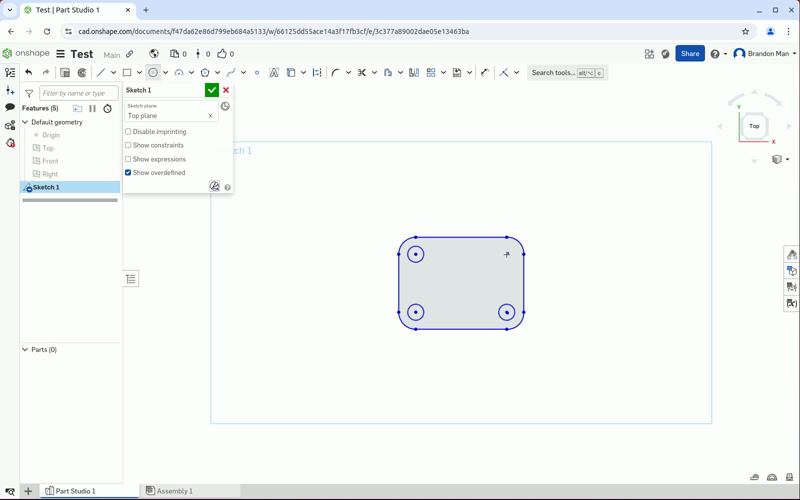
key_up(shift)
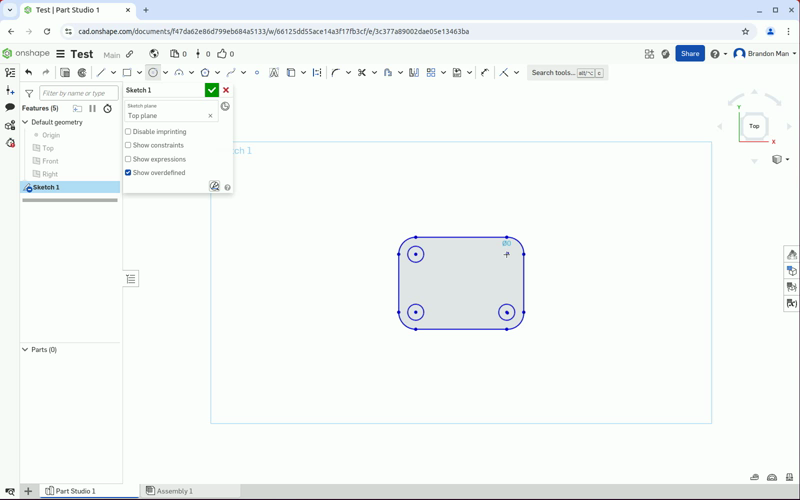
mouse_move(514, 254)
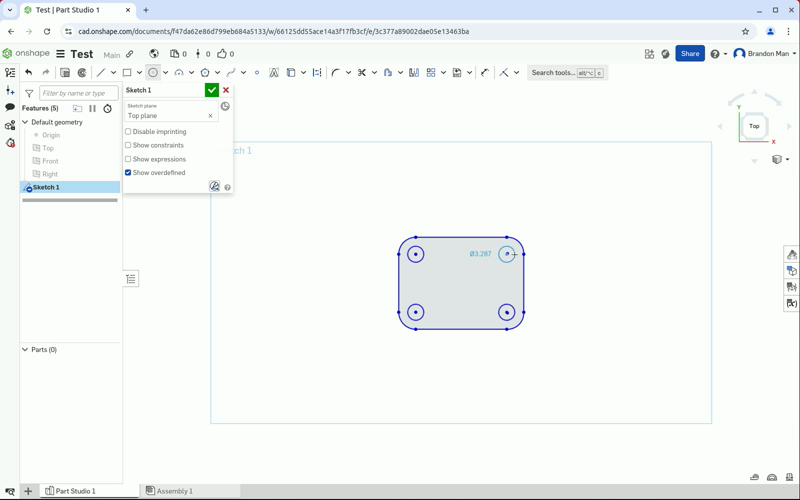
click(514, 254)
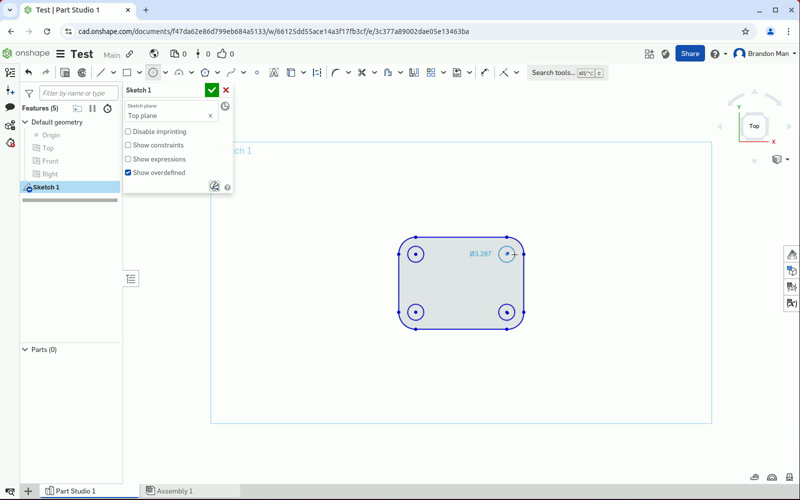
key(esc)
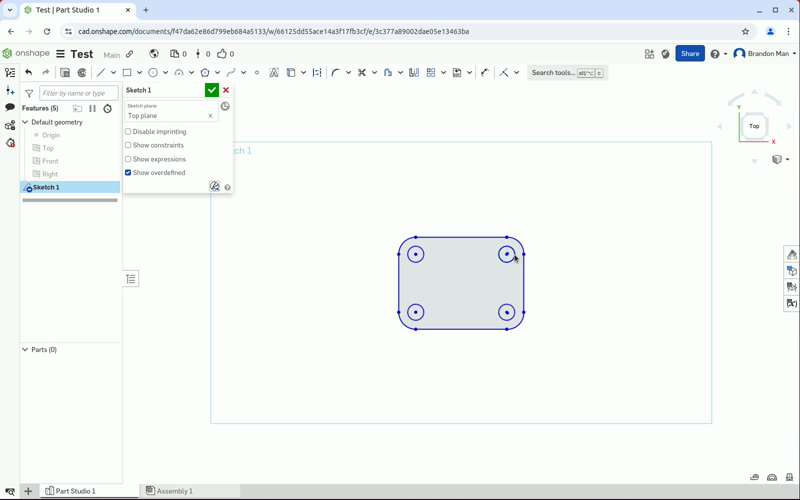
mouse_move(460, 251)
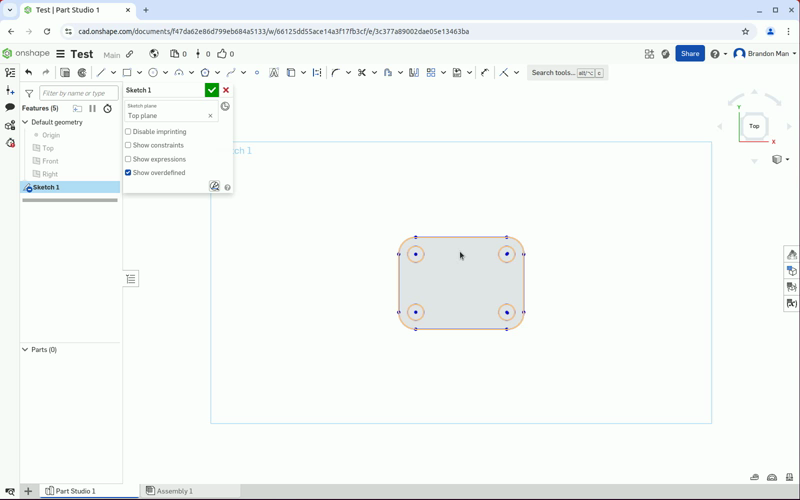
click(460, 251)
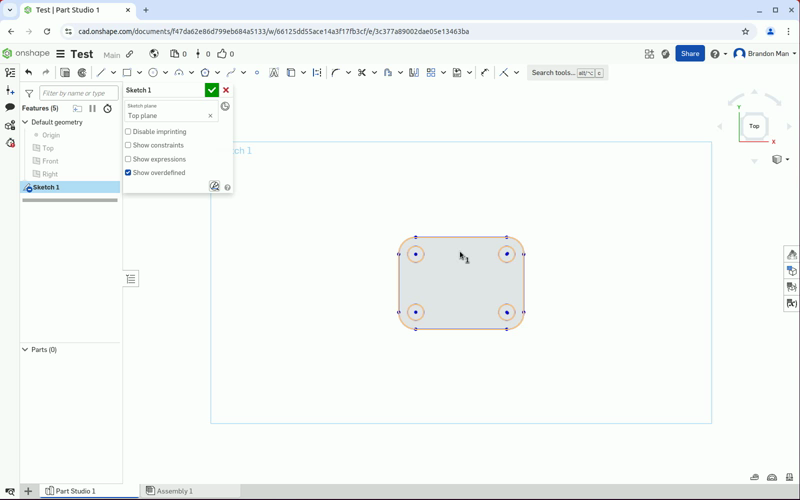
mouse_move(73, 352)
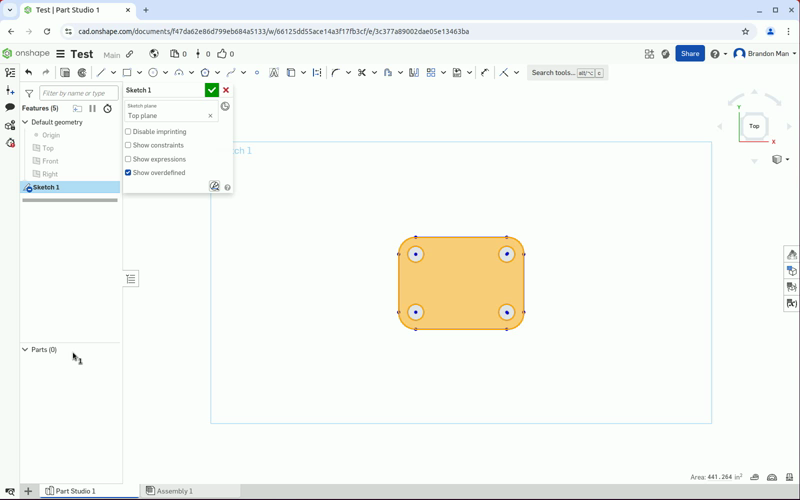
key(shift+y)
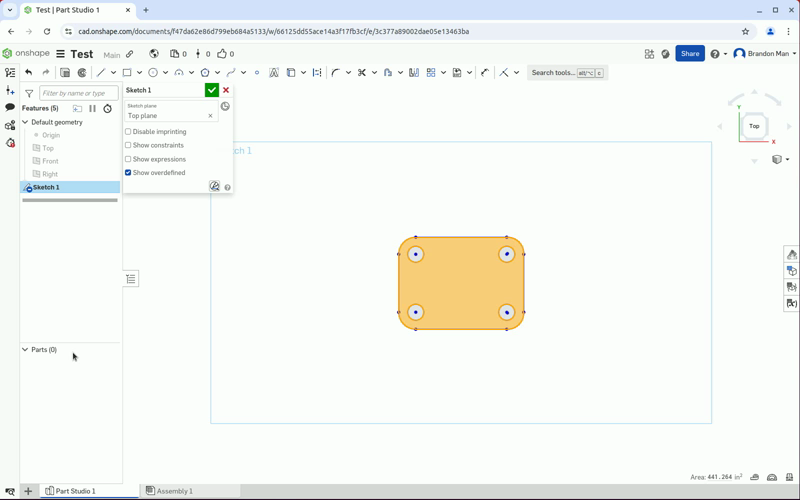
key(shift+e)
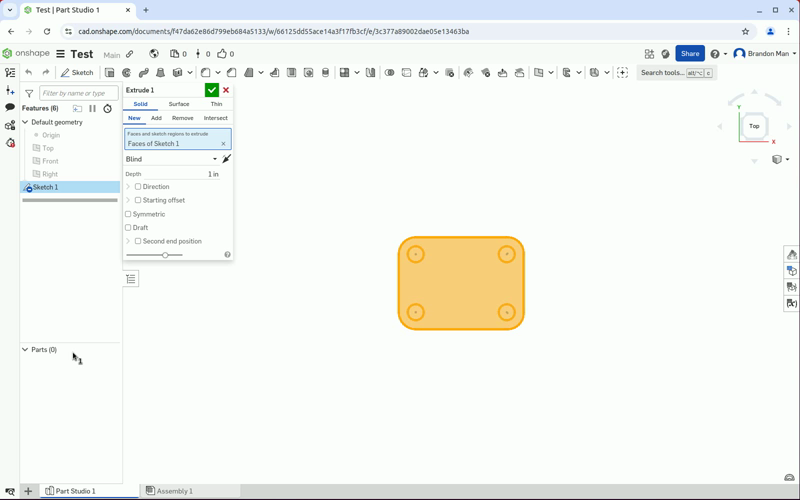
mouse_move(143, 106)
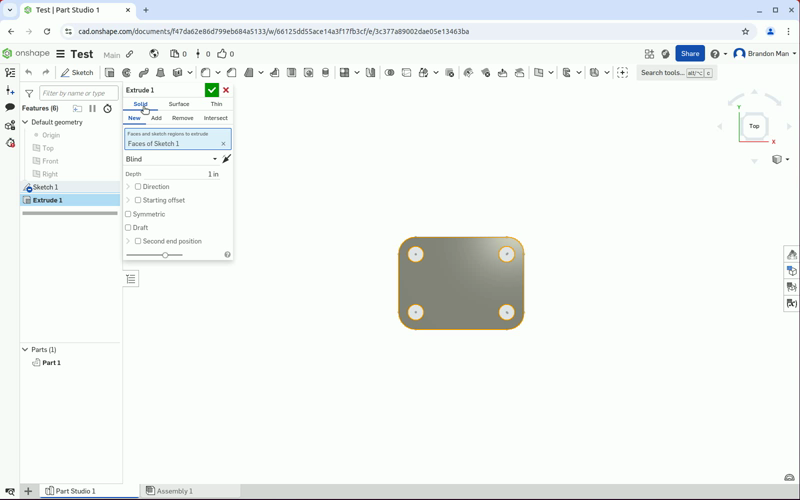
click(143, 106)
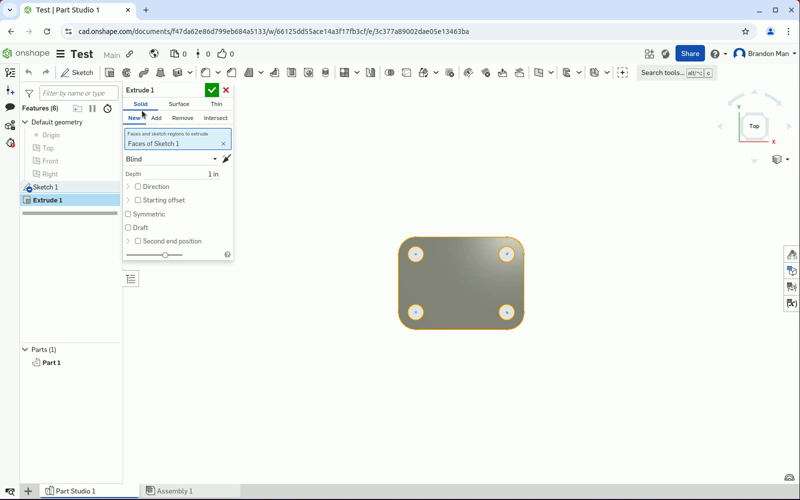
mouse_move(137, 120)
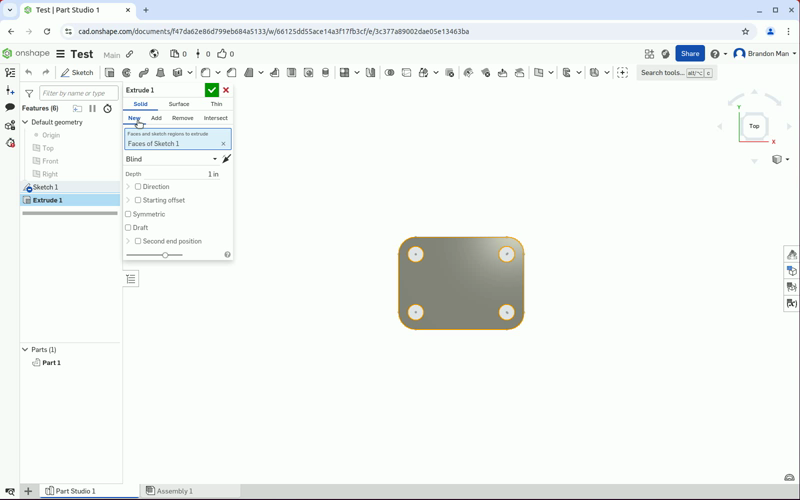
click(137, 120)
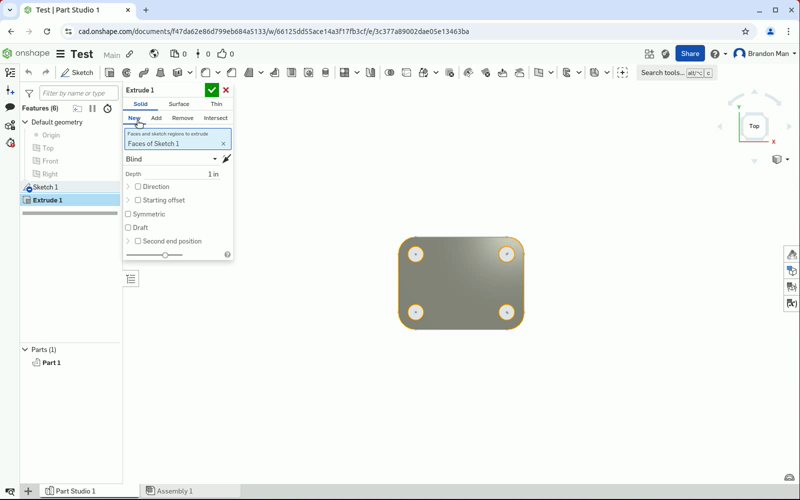
key(tab, 4)
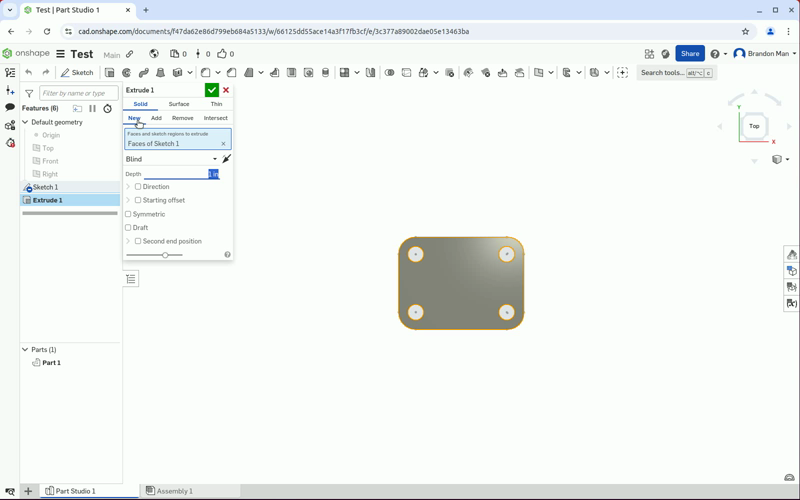
text(4.333)
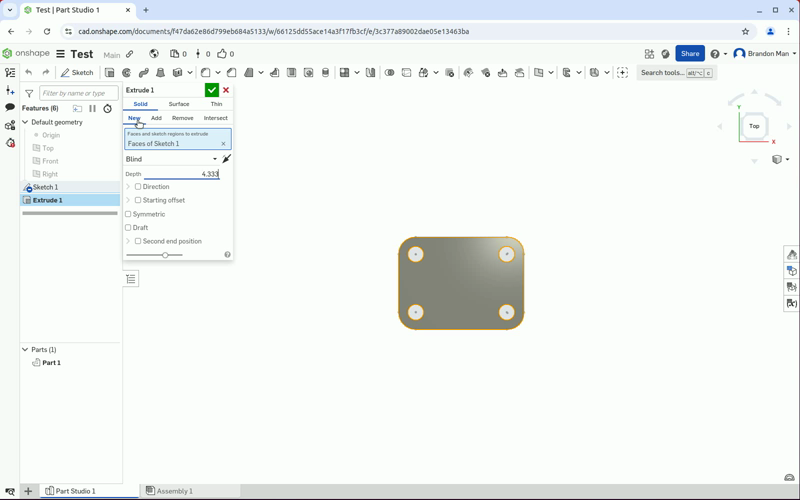
key(enter)
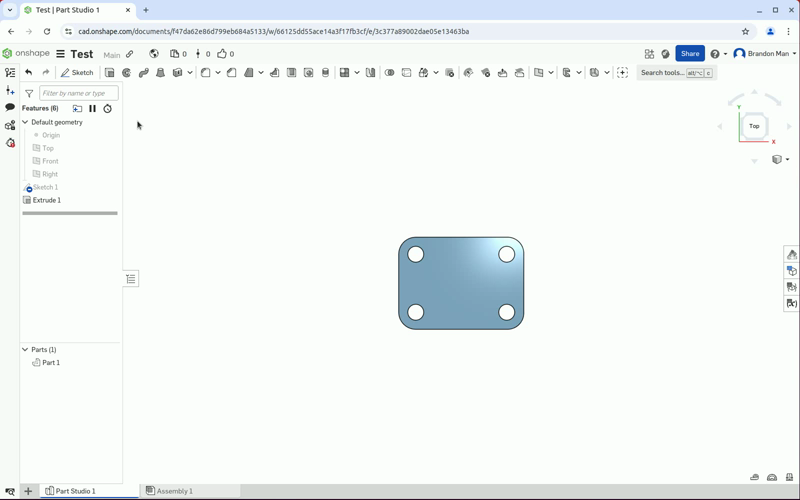
key(shift+h)
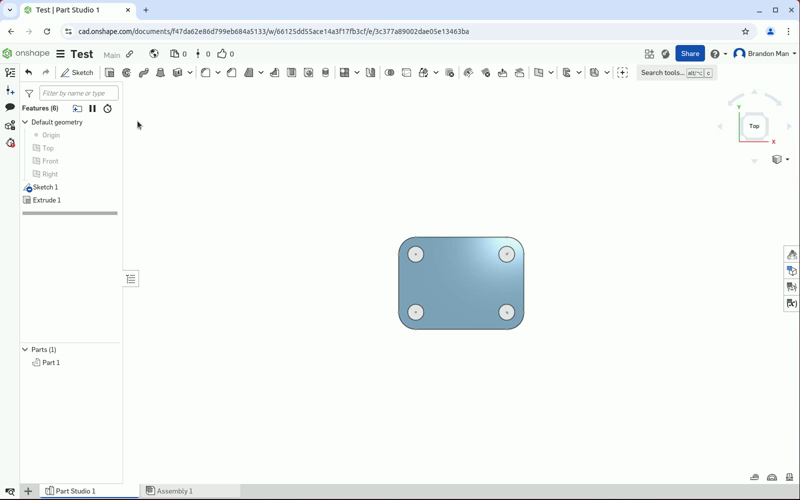
key(shift+h)
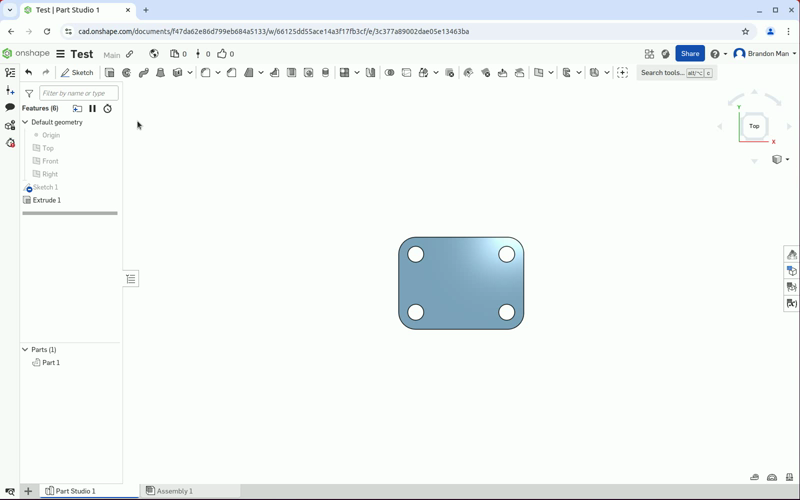
mouse_move(73, 189)
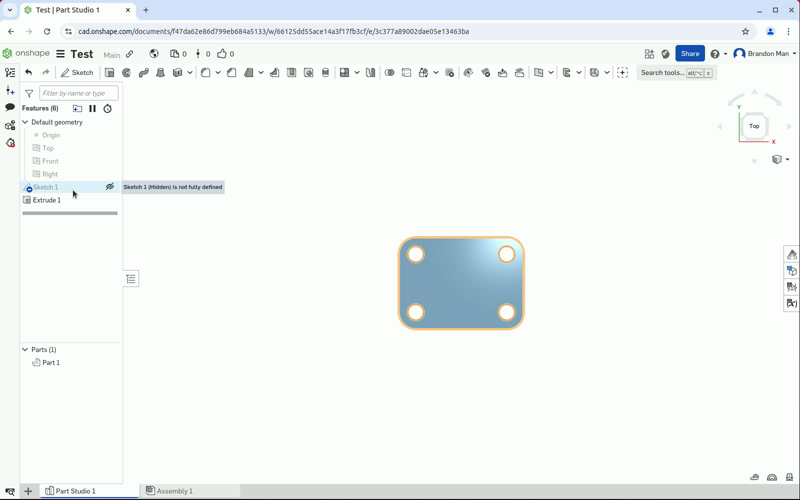
click(73, 189)
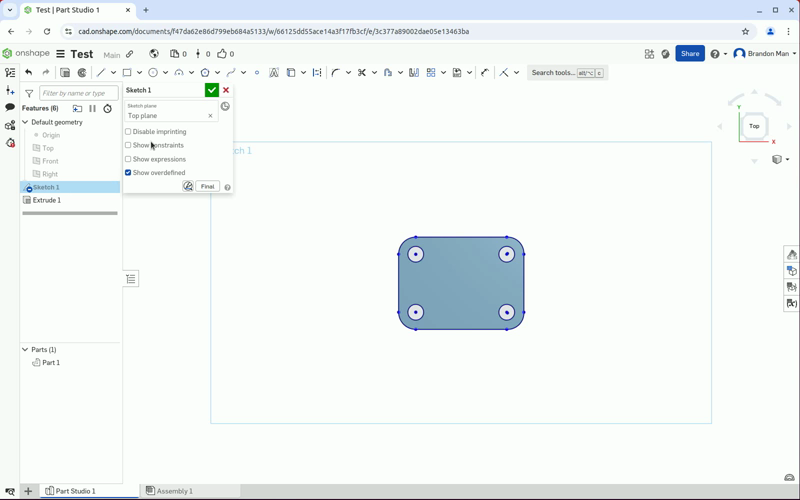
mouse_move(229, 92)
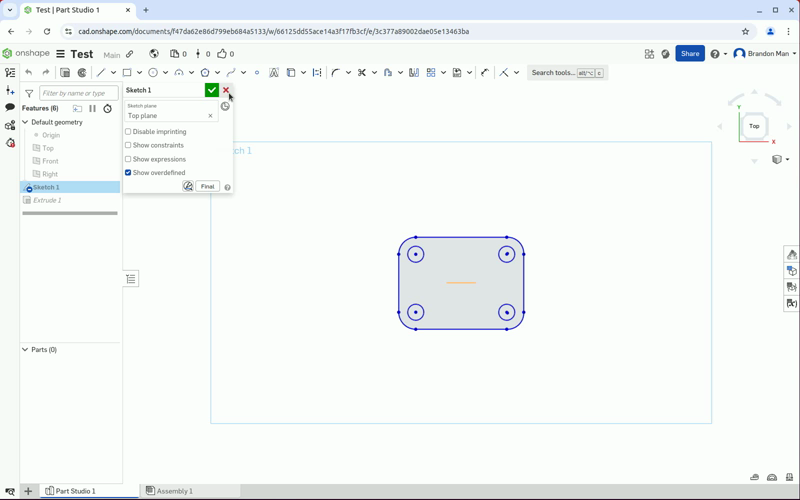
click(229, 92)
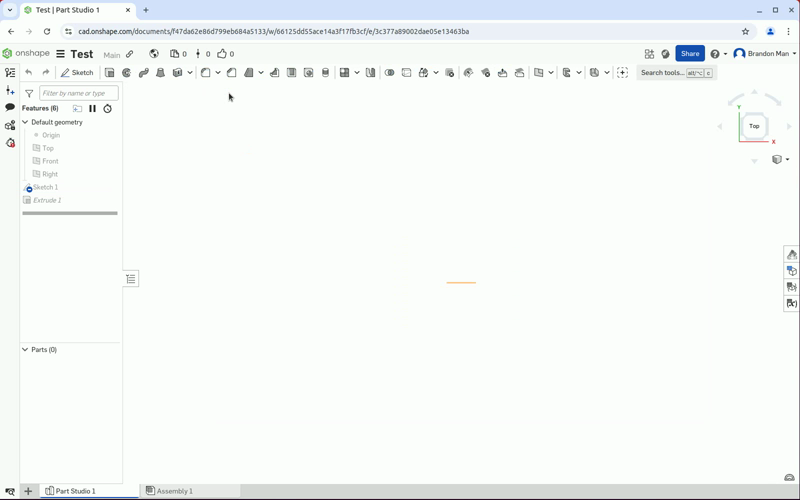
mouse_move(73, 352)
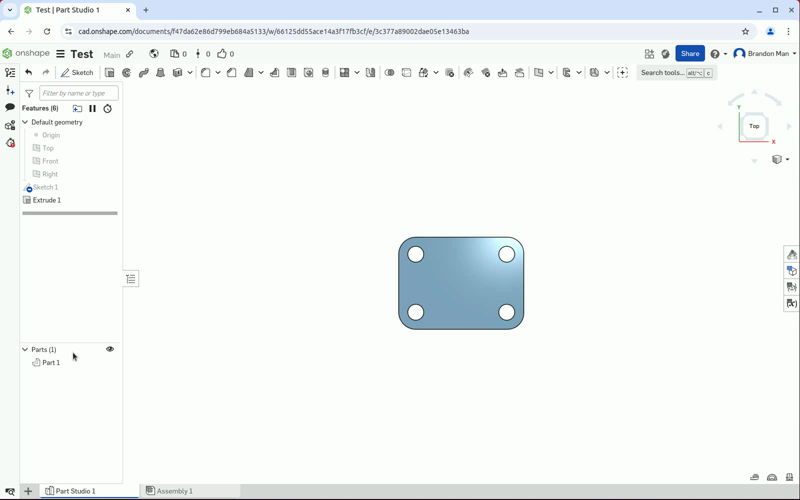
key(y)
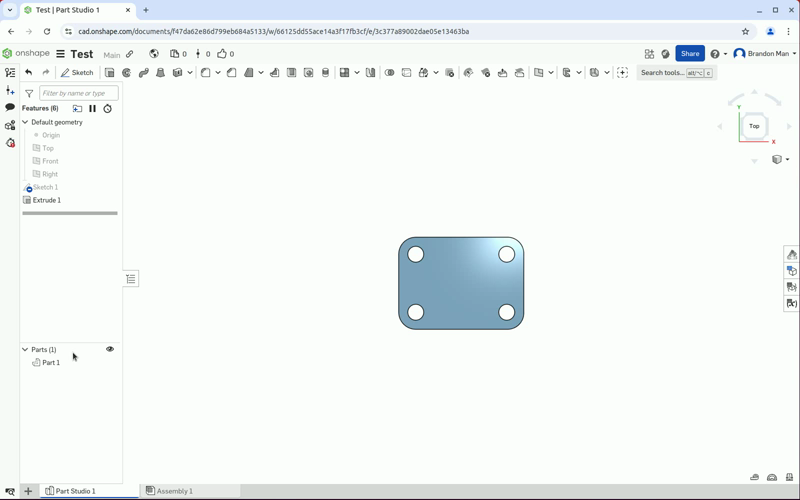
key(shift+p)
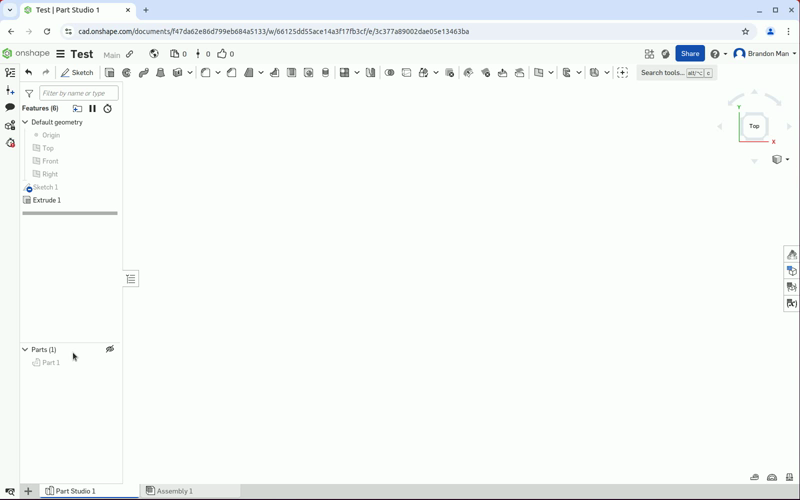
key(space)
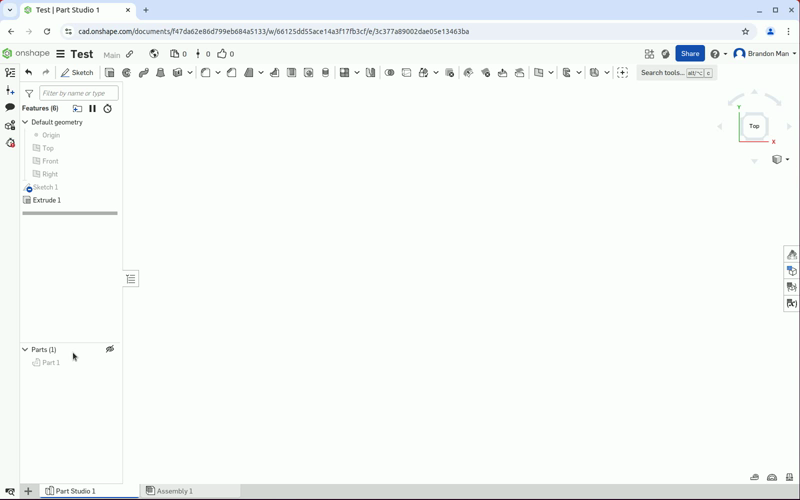
key_down(shift)
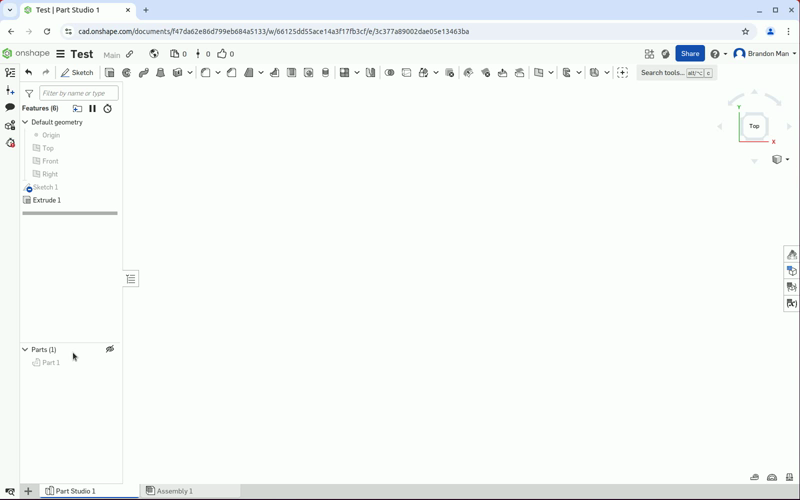
key(up)
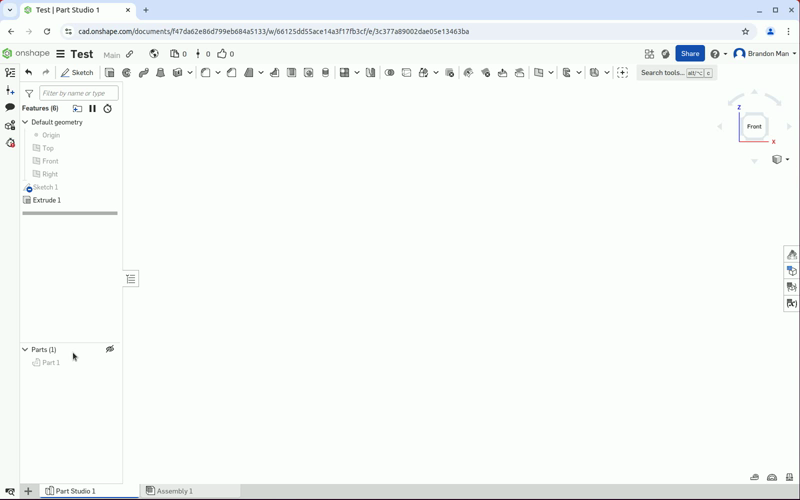
key_up(shift)
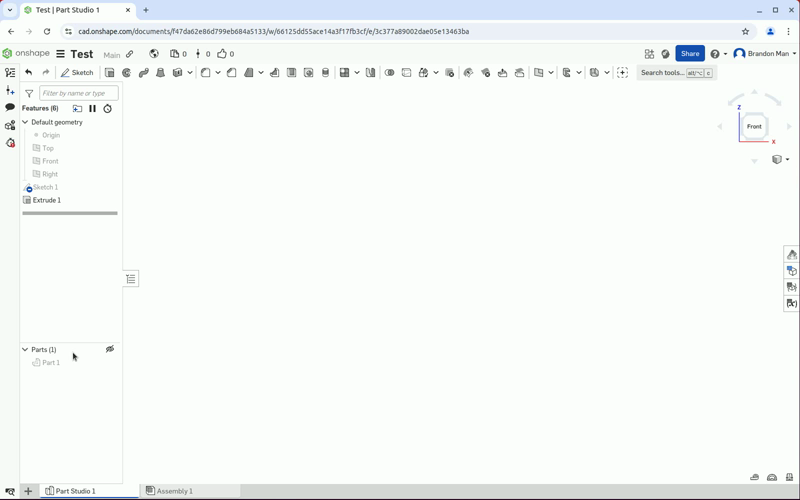
mouse_move(73, 352)
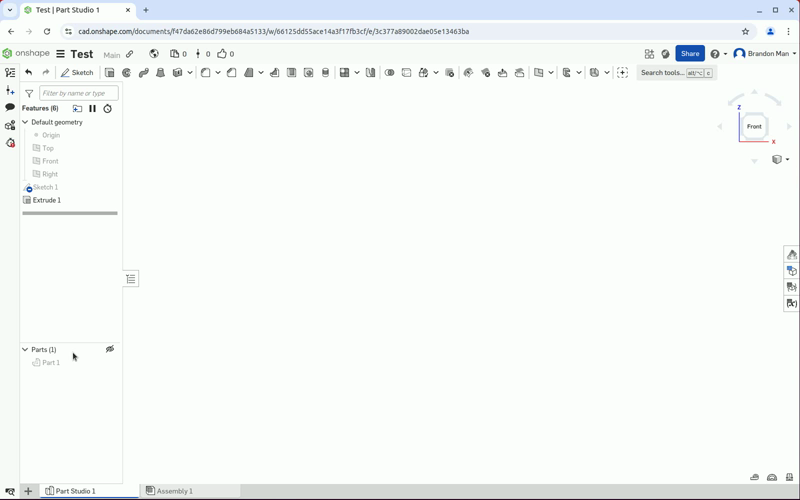
key(shift+y)
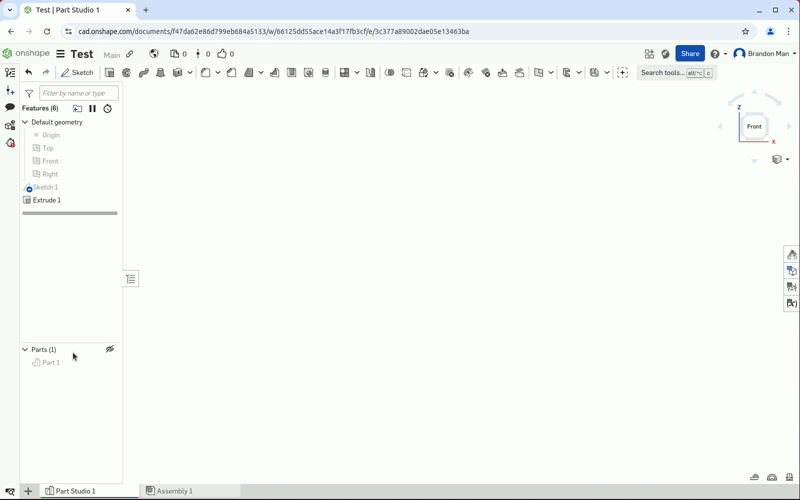
key(shift+s)
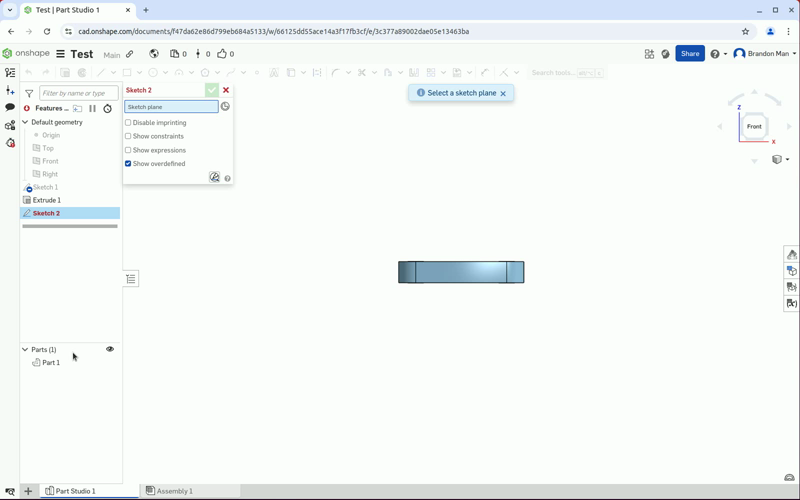
mouse_move(73, 163)
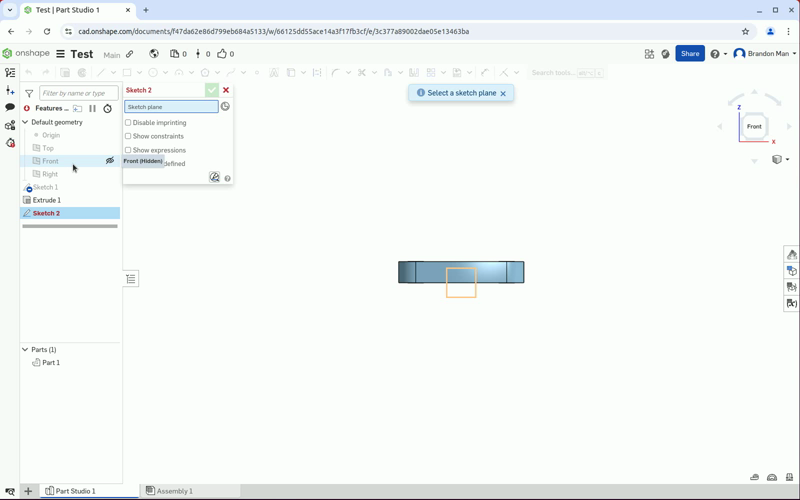
click(73, 163)
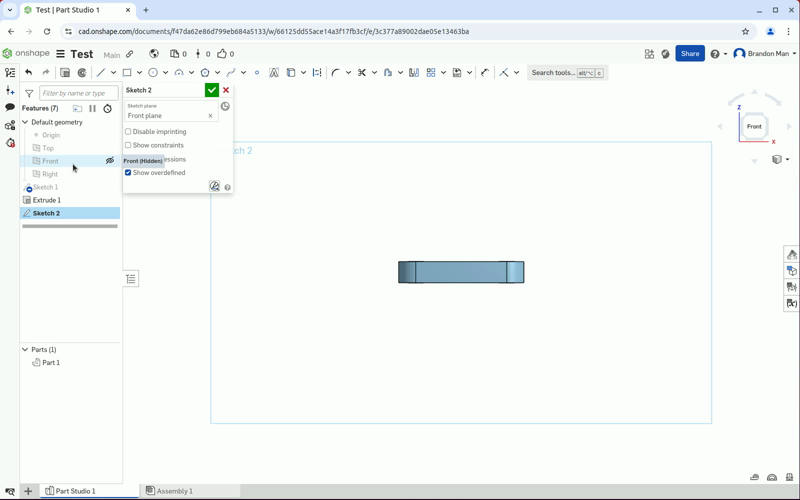
mouse_move(73, 352)
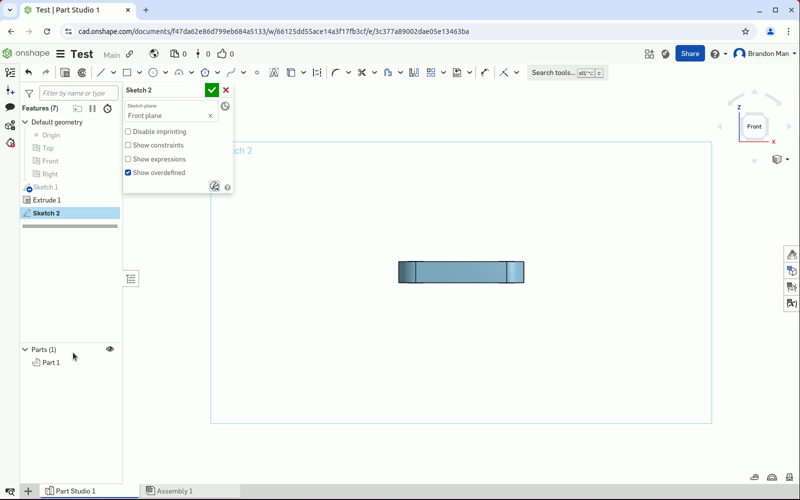
key(y)
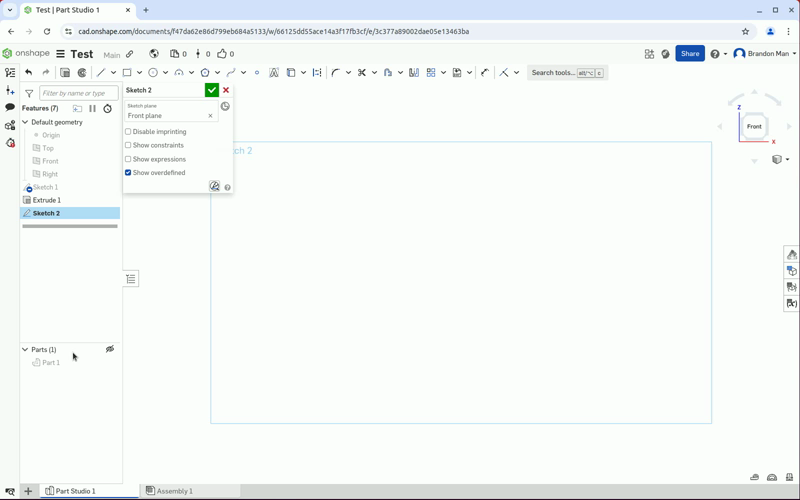
key(l)
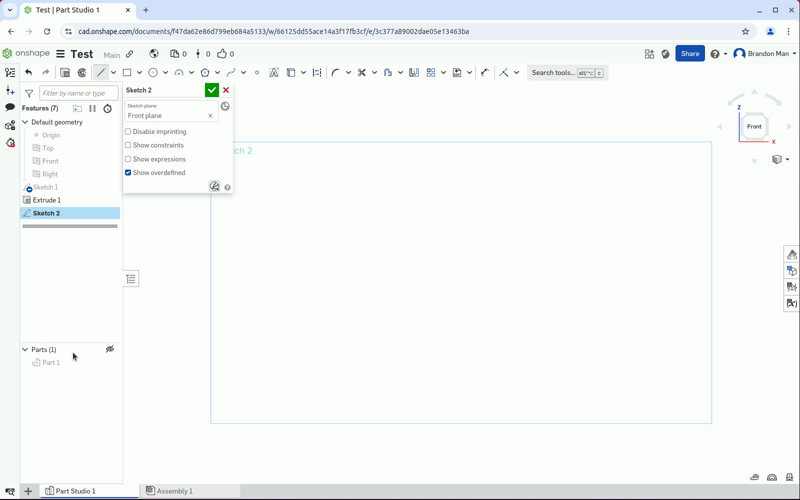
key_down(shift)
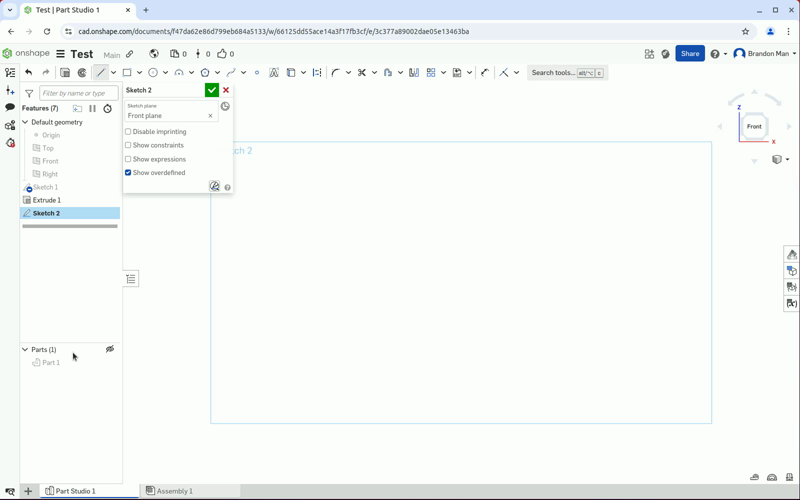
mouse_move(437, 261)
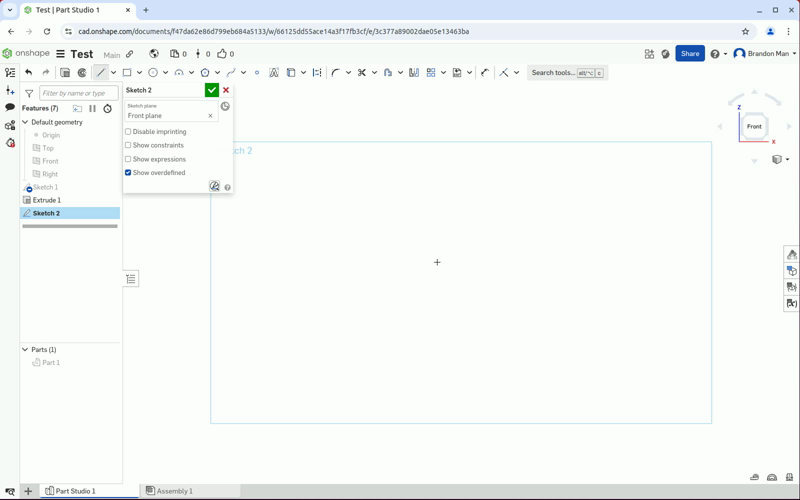
click(437, 261)
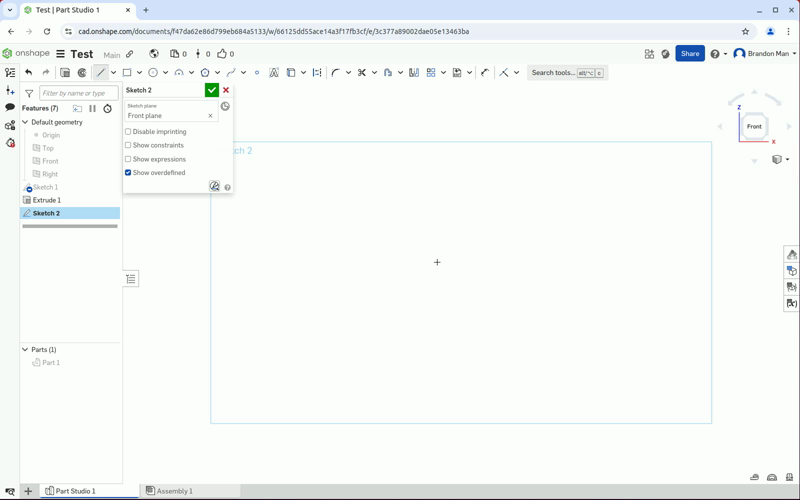
key_up(shift)
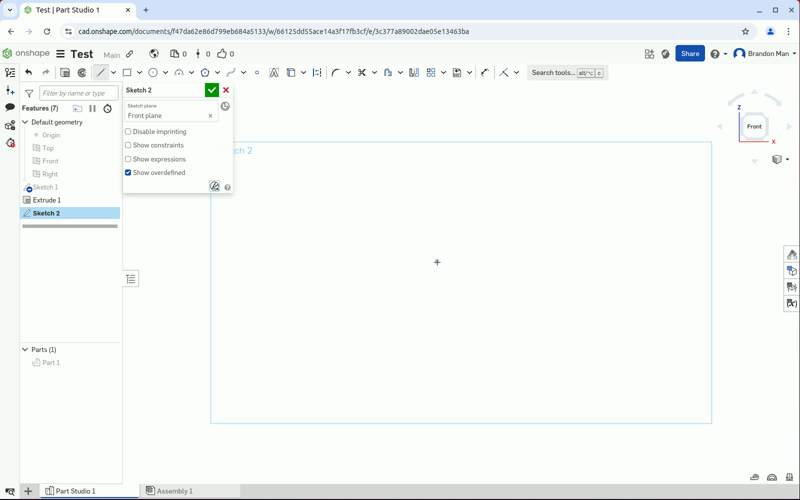
key_down(shift)
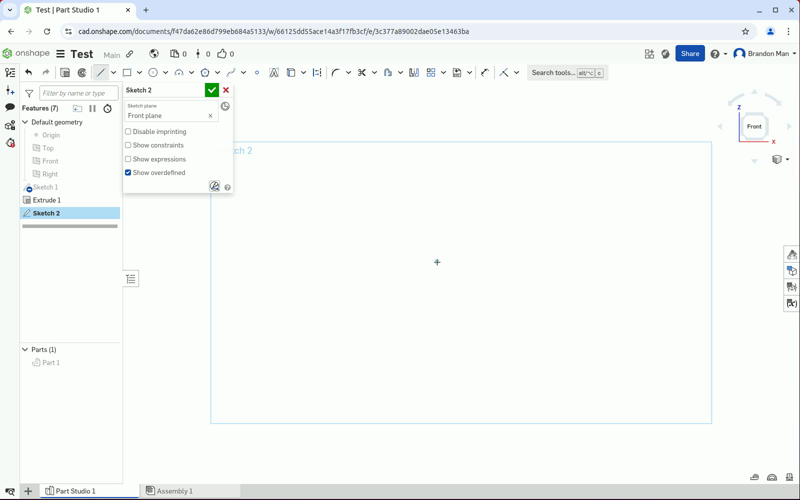
mouse_move(467, 261)
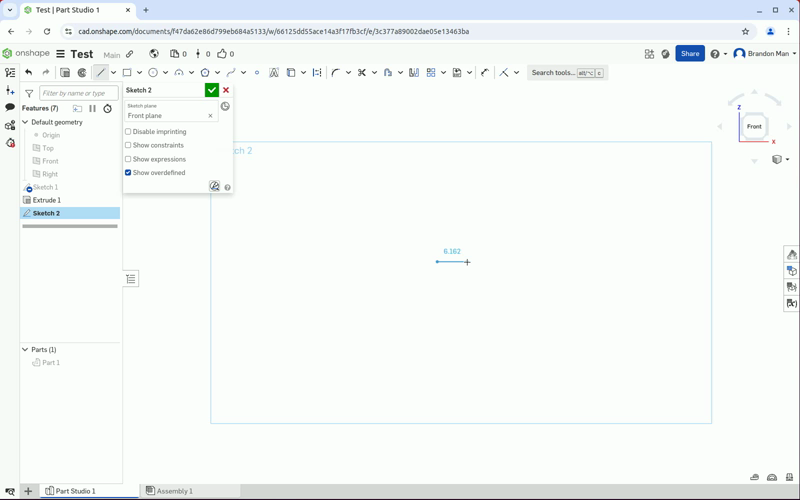
mouse_move(483, 261)
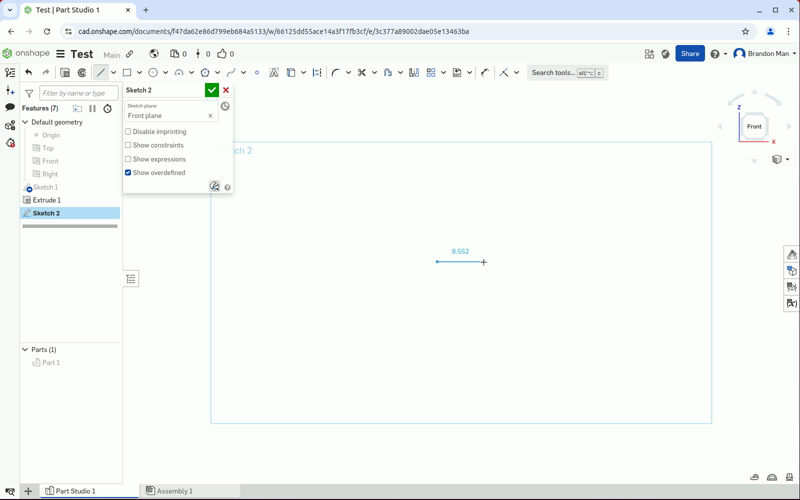
click(483, 261)
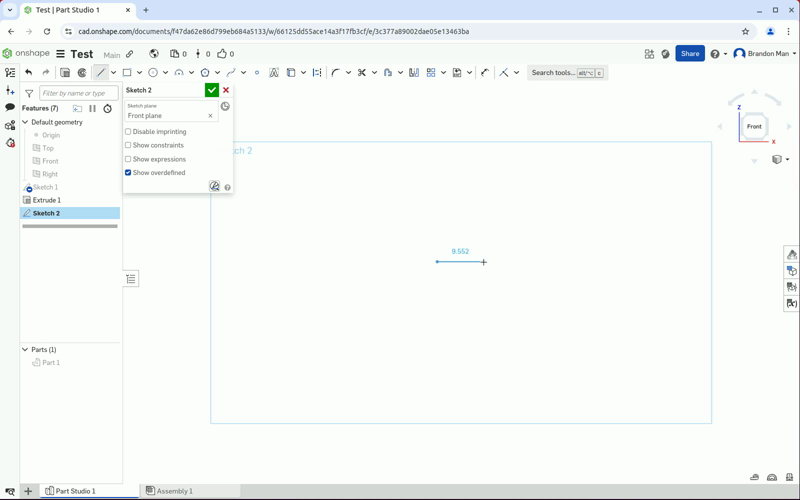
key_up(shift)
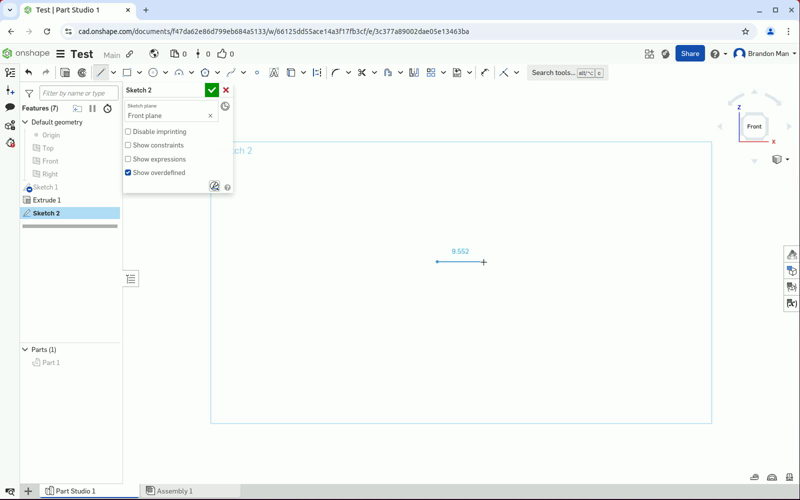
key_down(shift)
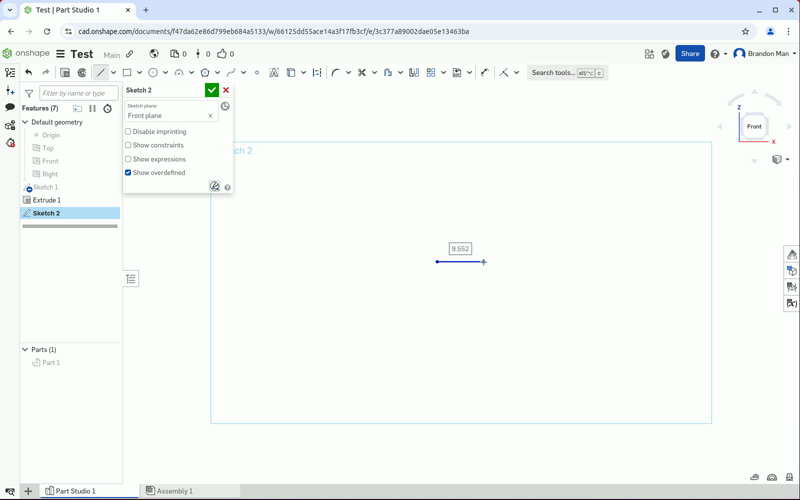
mouse_move(483, 170)
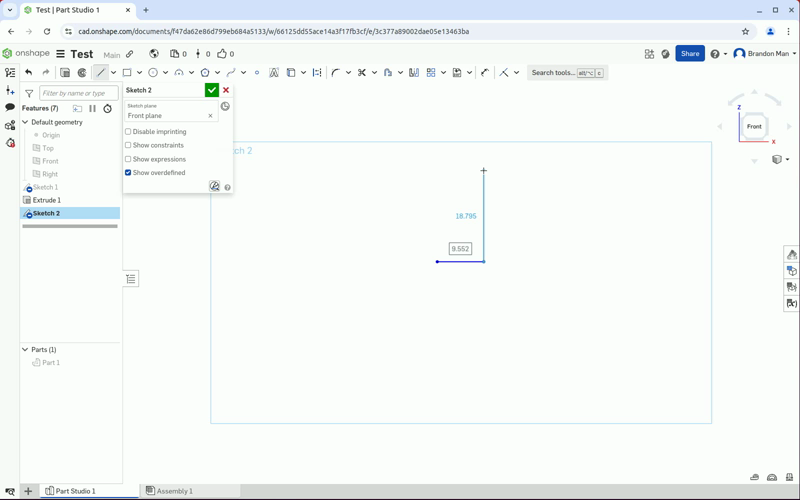
click(483, 170)
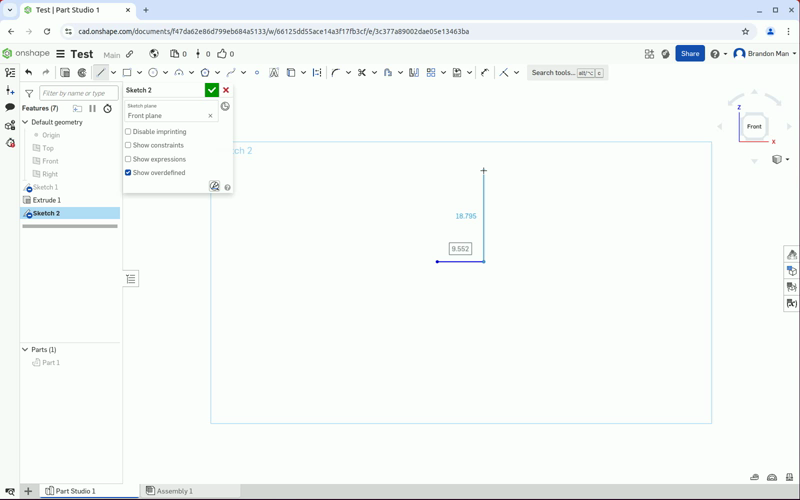
key_up(shift)
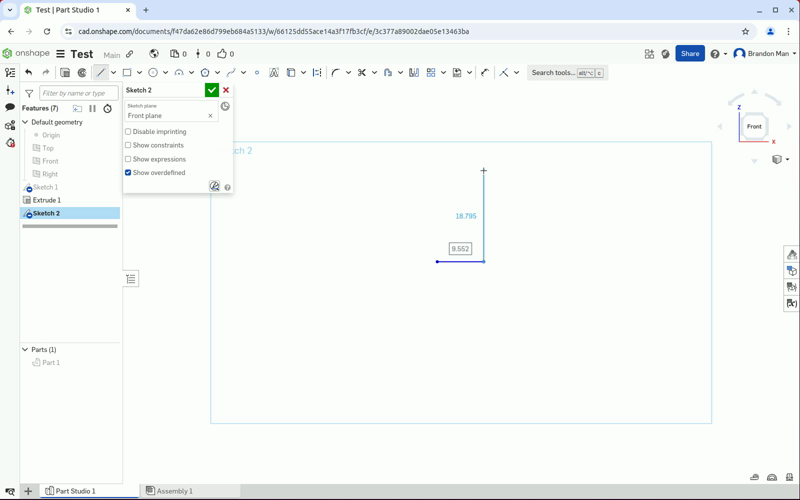
key_down(shift)
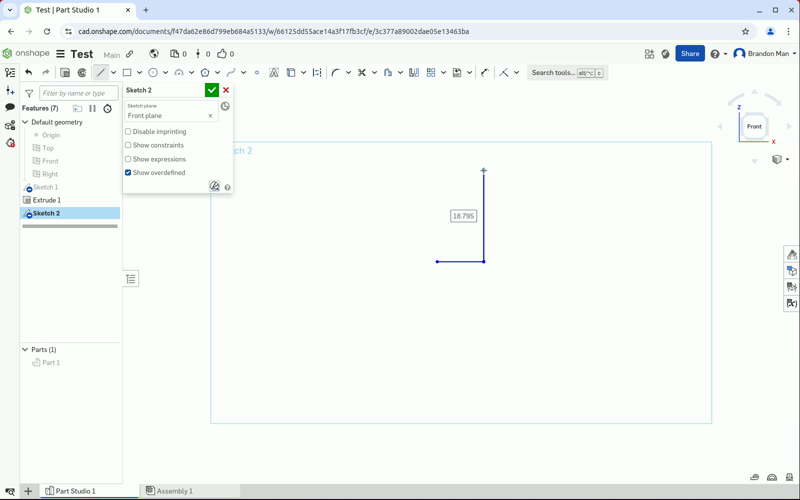
mouse_move(513, 170)
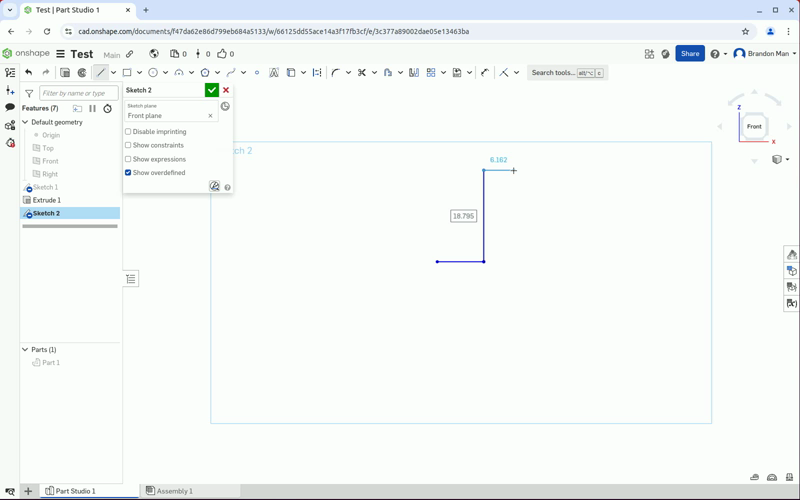
mouse_move(437, 170)
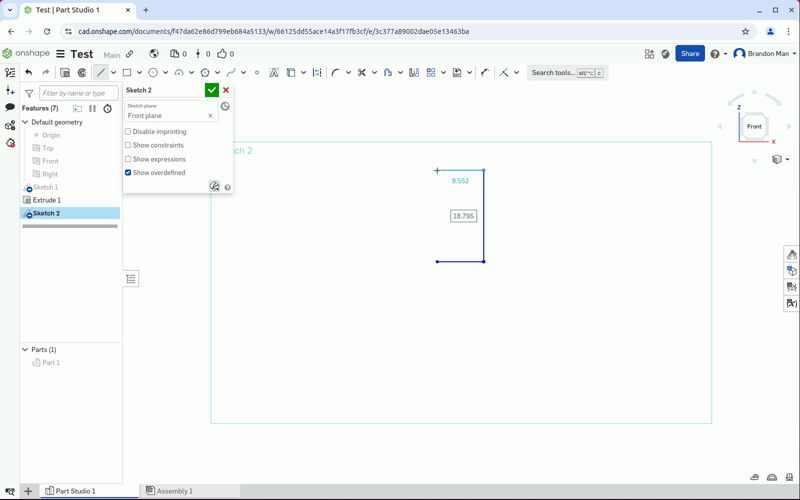
click(437, 170)
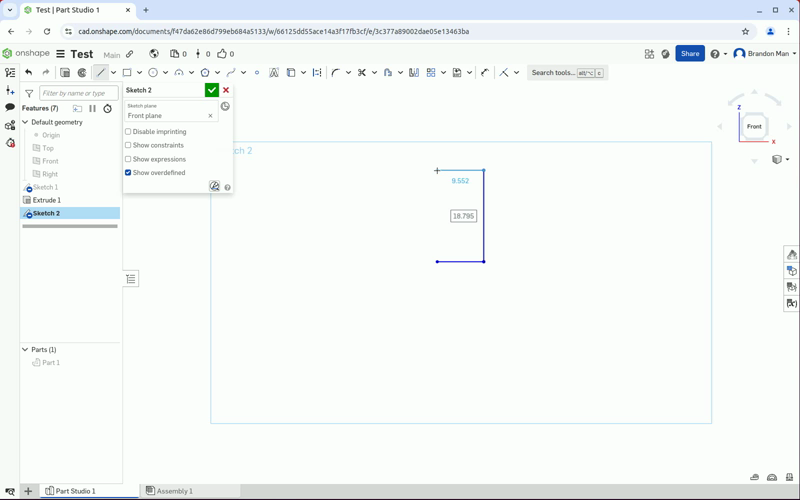
key_up(shift)
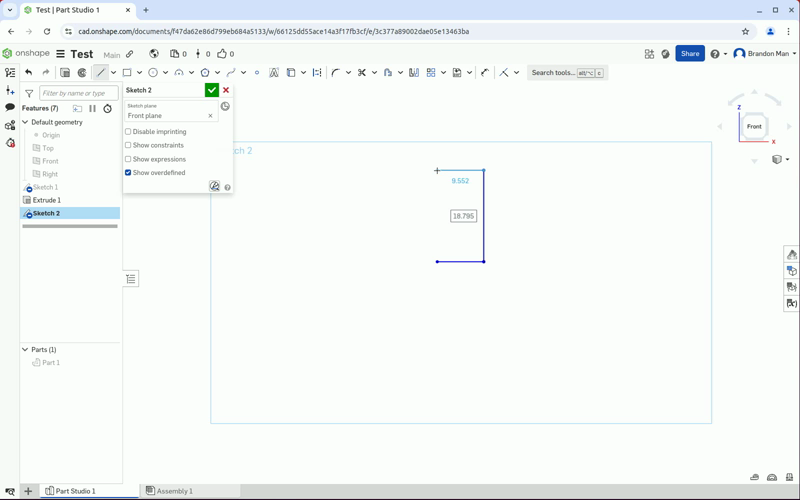
key_down(shift)
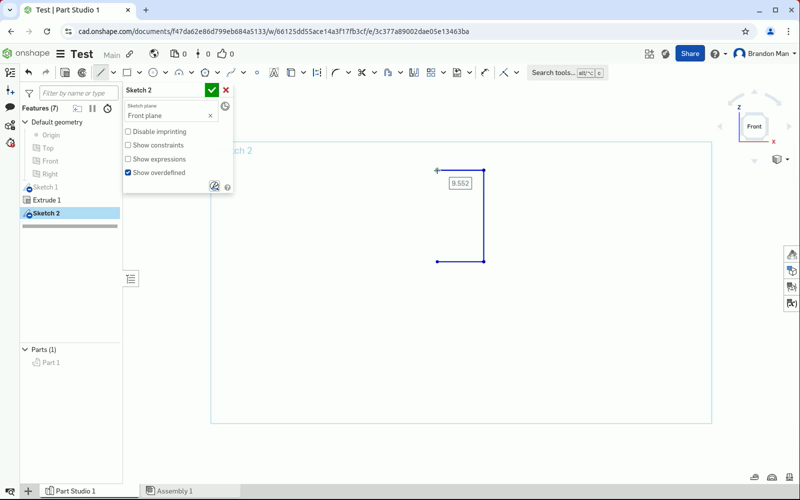
mouse_move(437, 261)
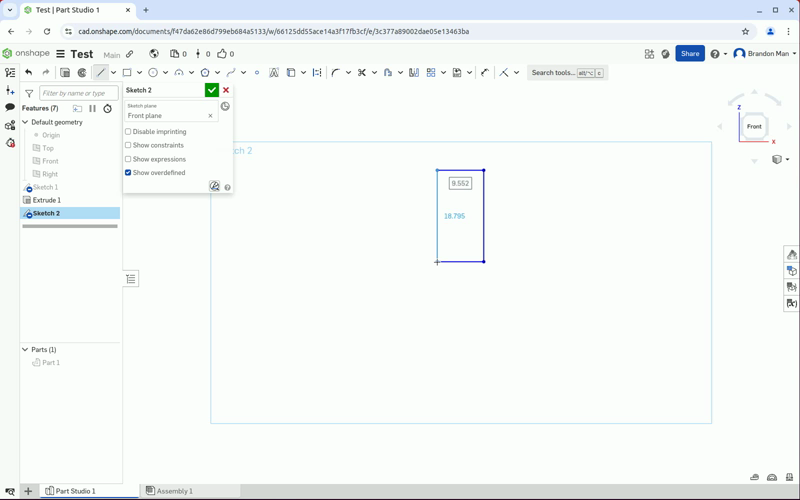
key_up(shift)
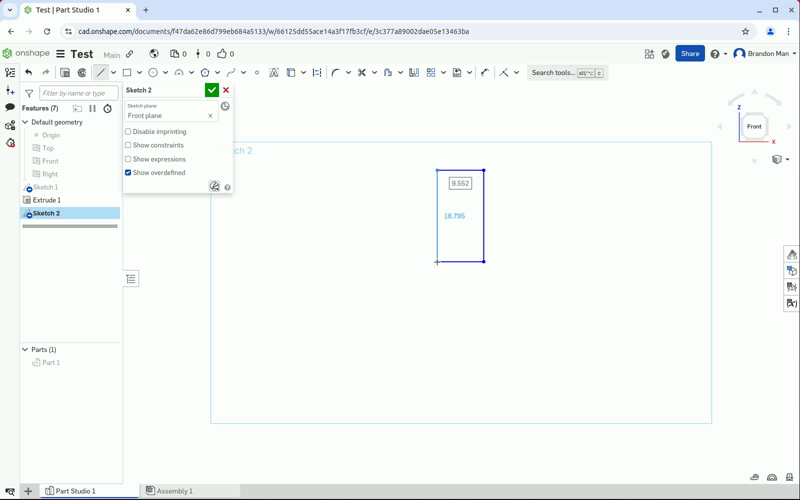
click(437, 261)
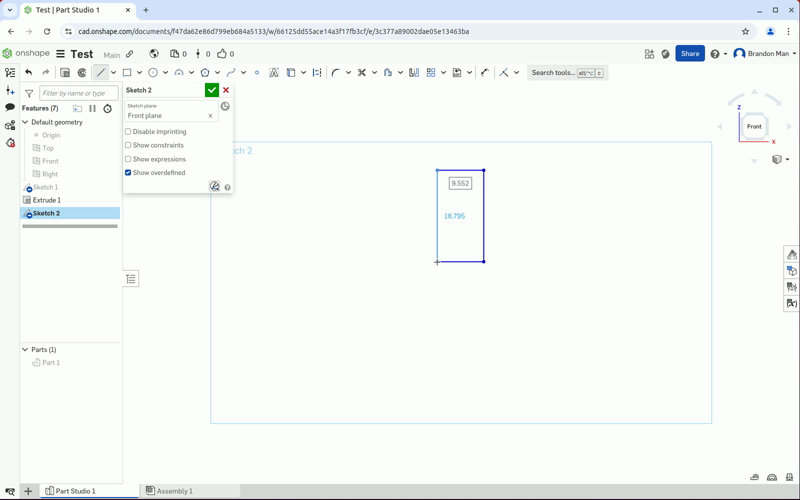
key(esc)
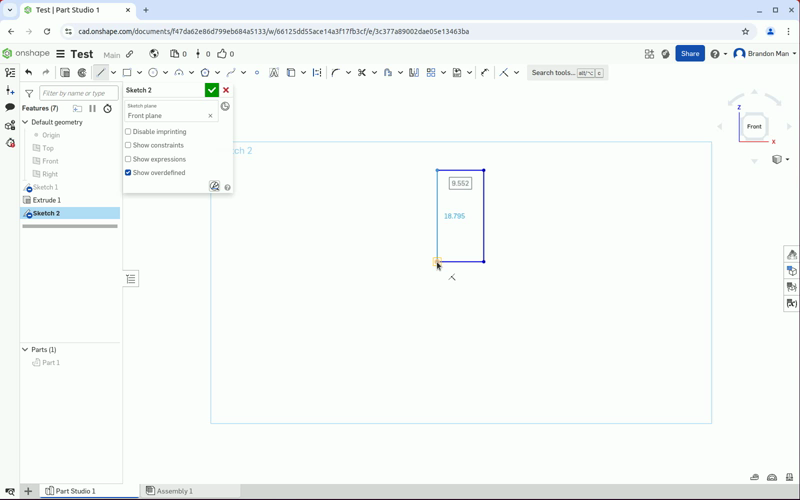
key(l)
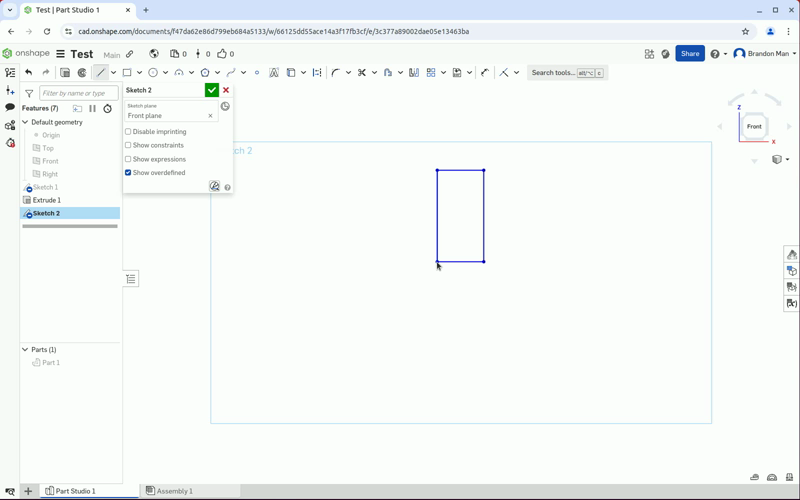
key_down(shift)
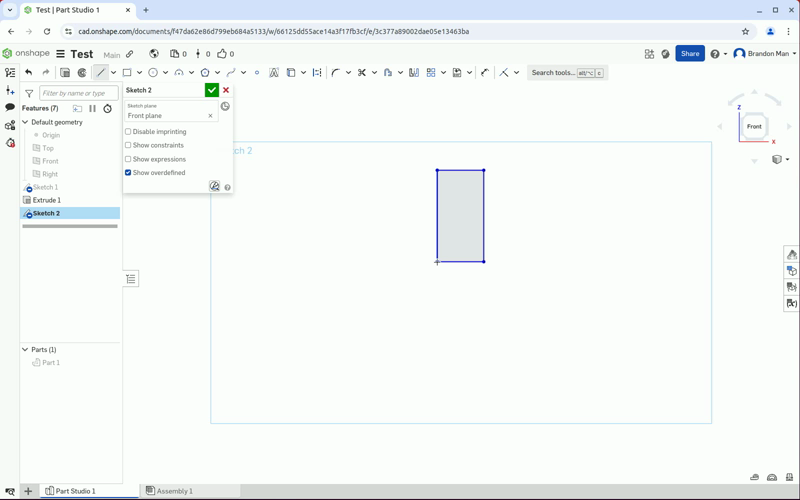
mouse_move(456, 258)
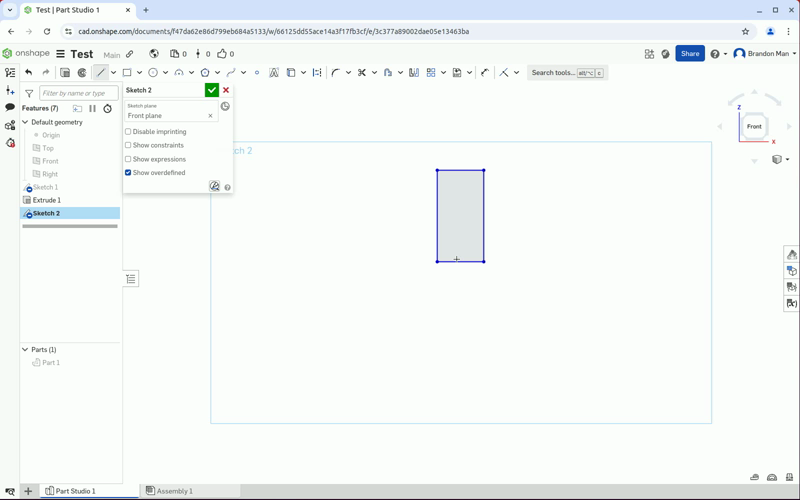
click(456, 258)
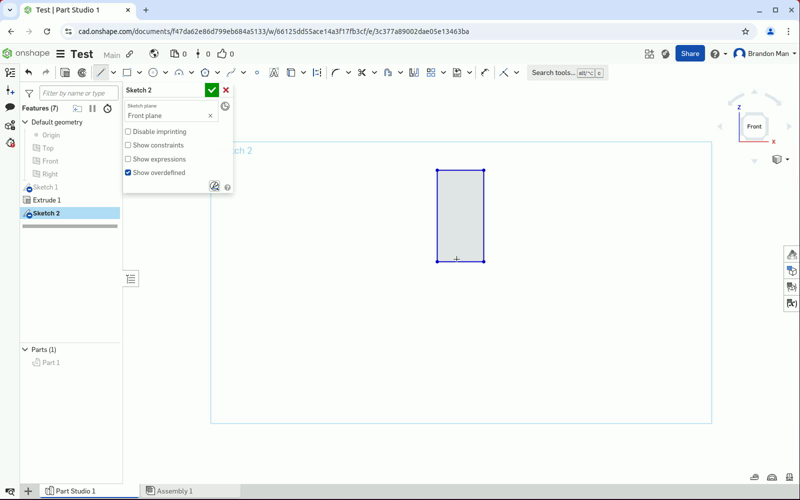
key_up(shift)
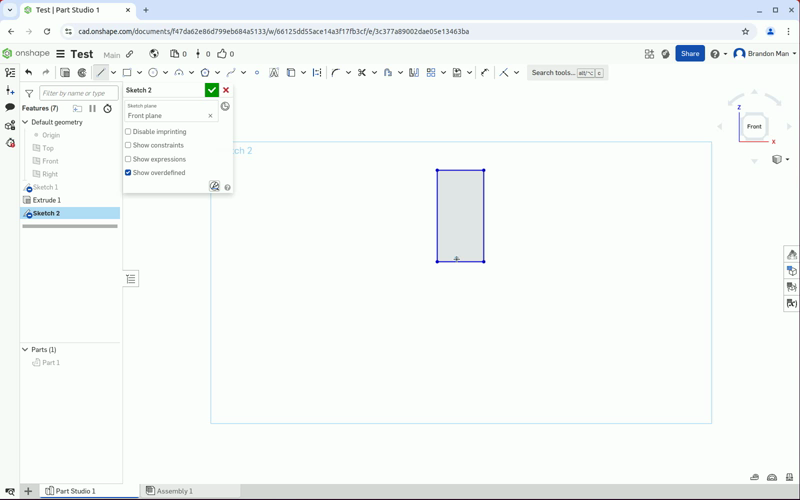
key_down(shift)
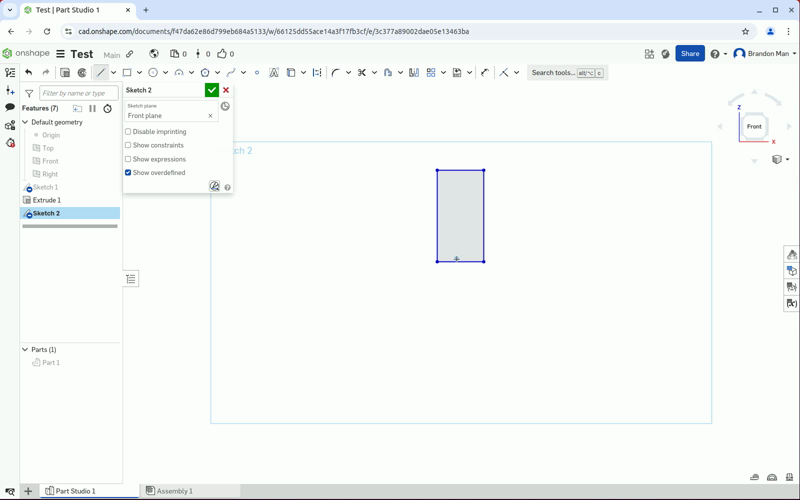
mouse_move(486, 258)
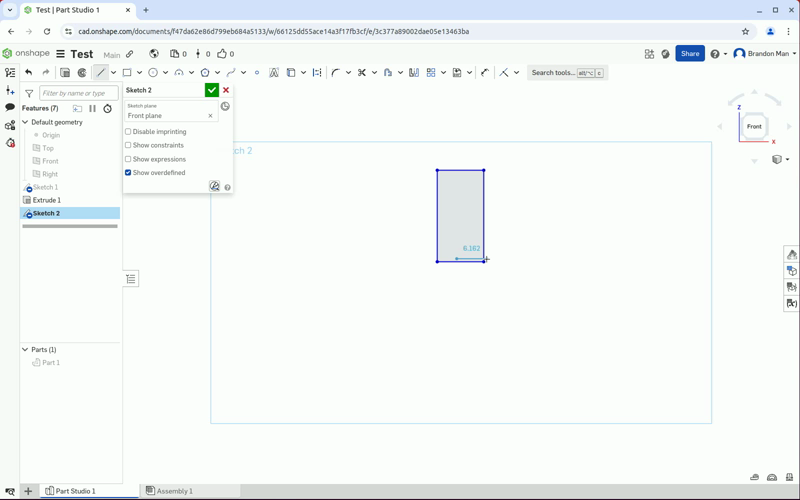
mouse_move(464, 258)
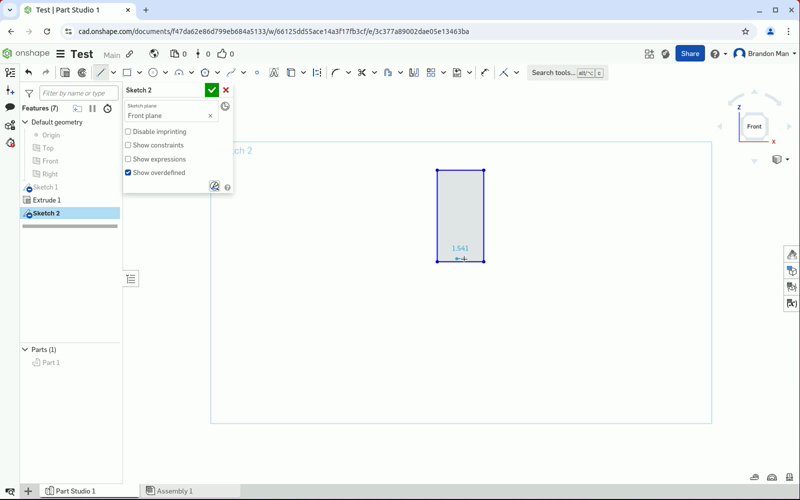
click(464, 258)
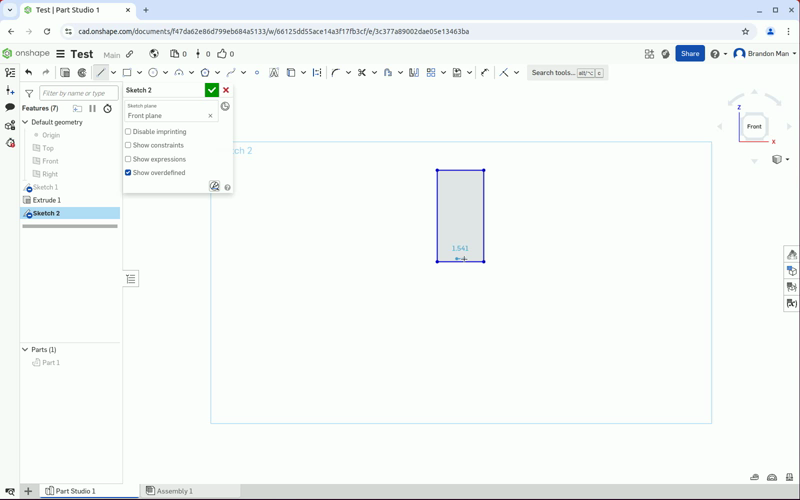
key_up(shift)
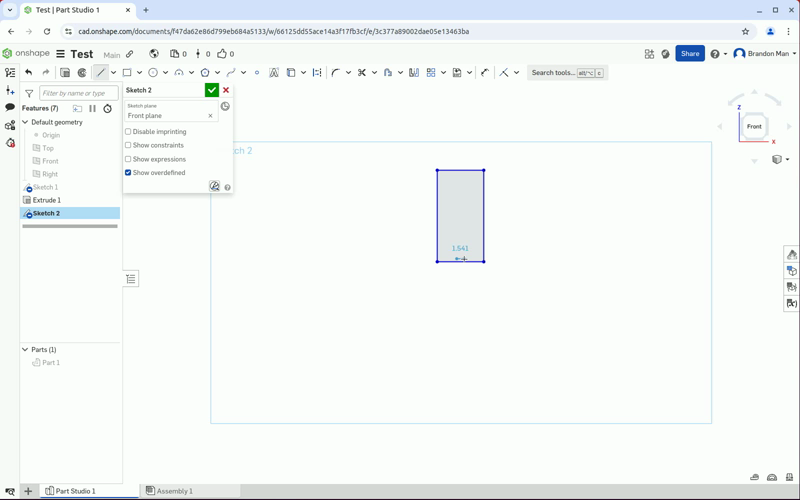
key_down(shift)
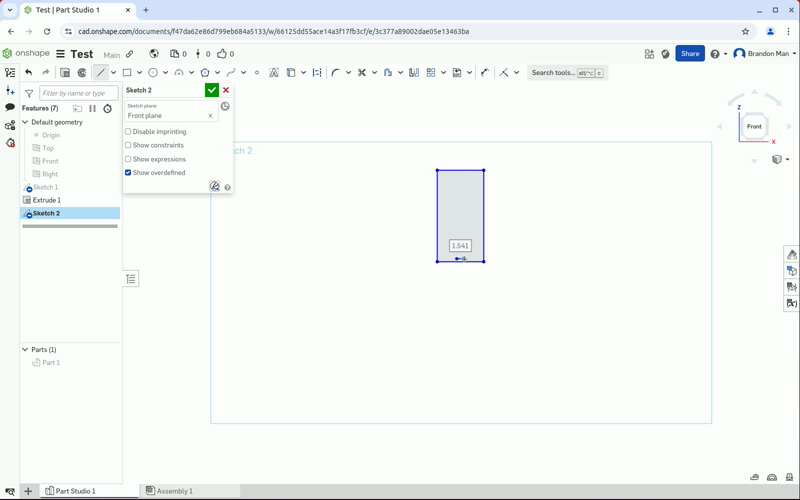
mouse_move(494, 258)
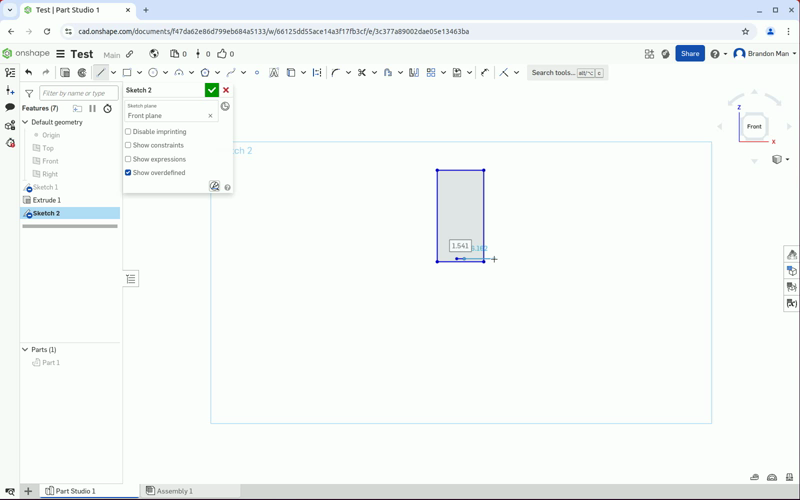
mouse_move(464, 255)
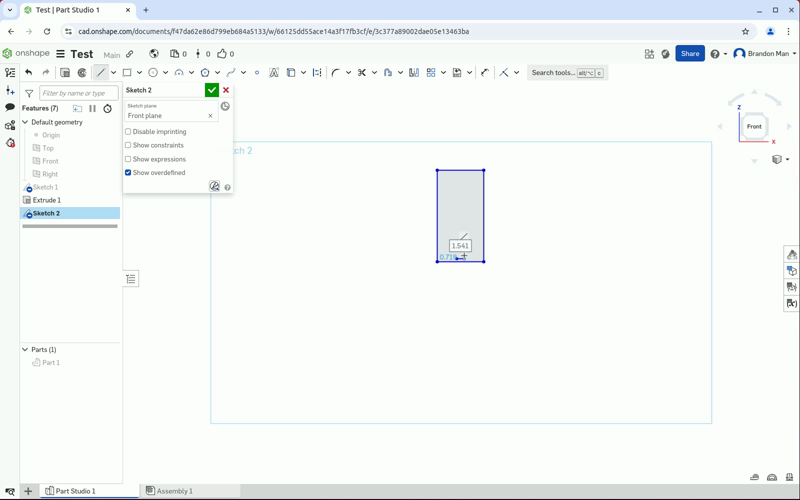
scroll(6)
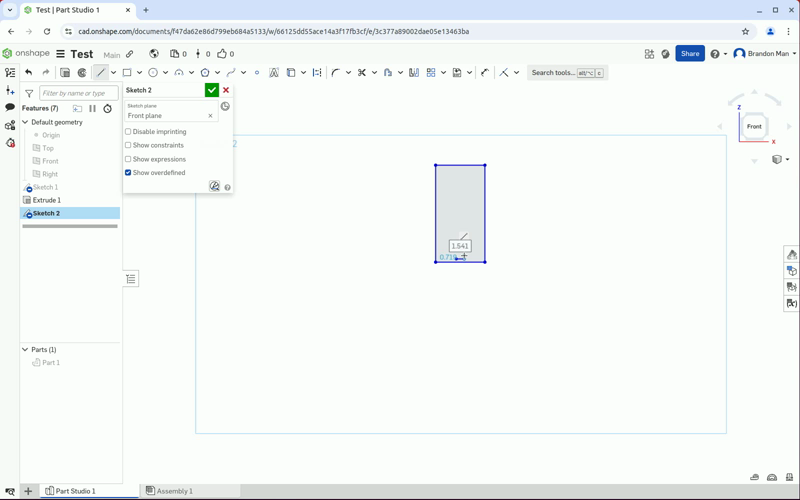
scroll(6)
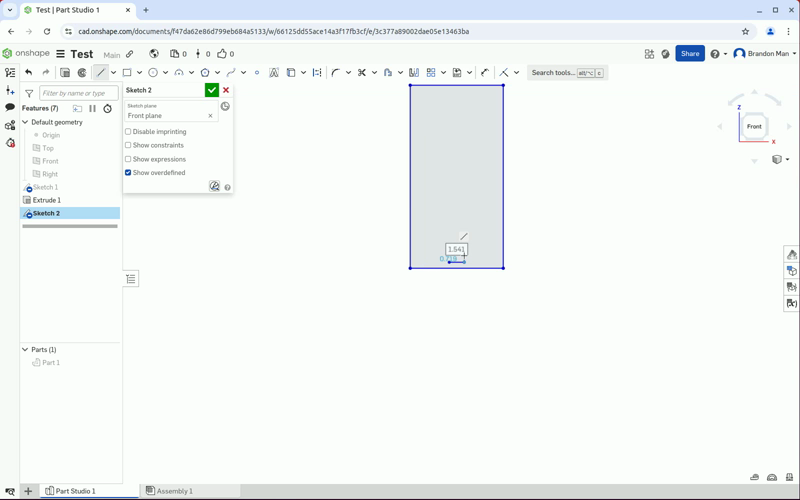
scroll(6)
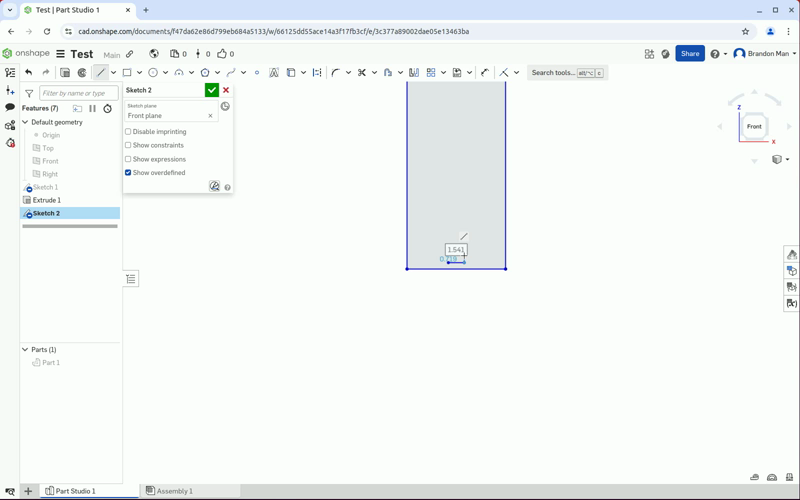
scroll(6)
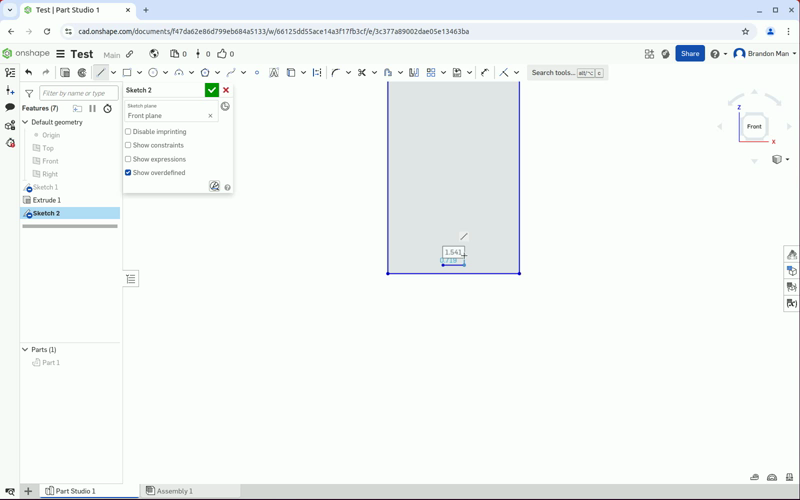
scroll(6)
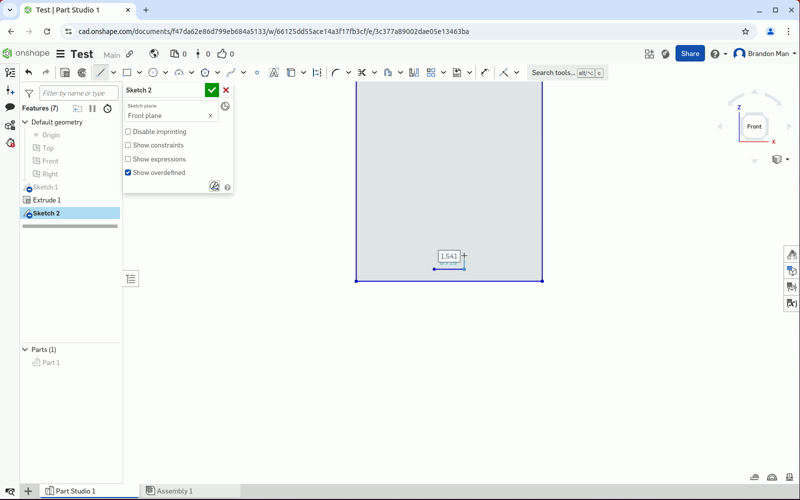
scroll(6)
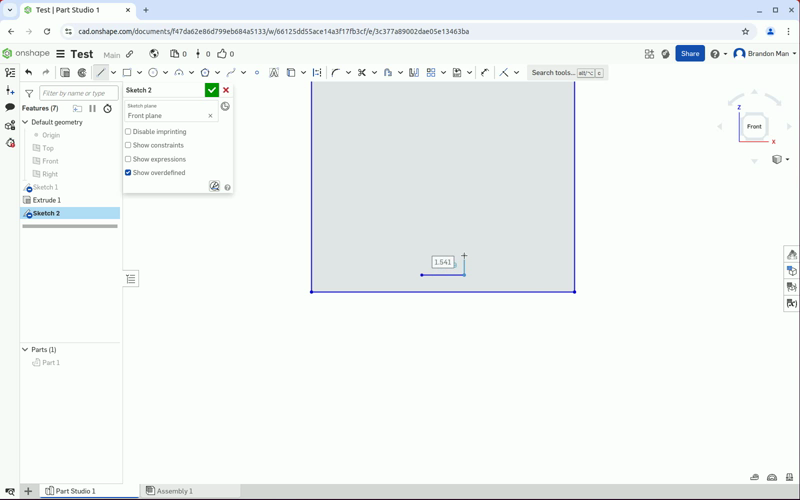
scroll(6)
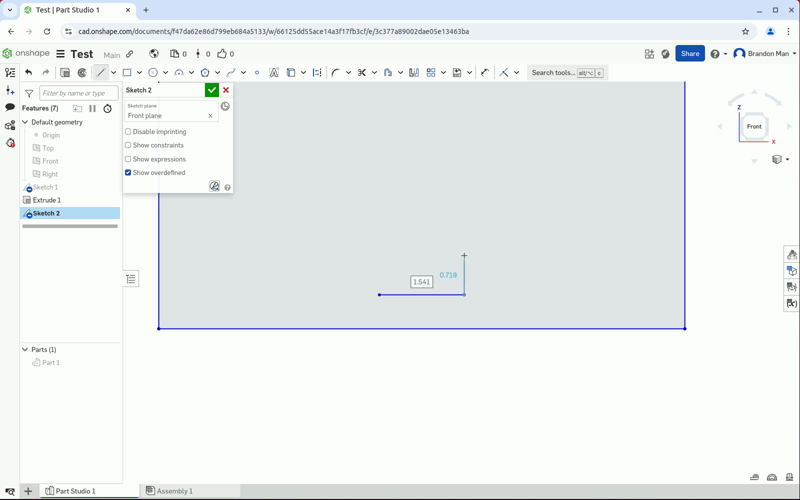
click(464, 255)
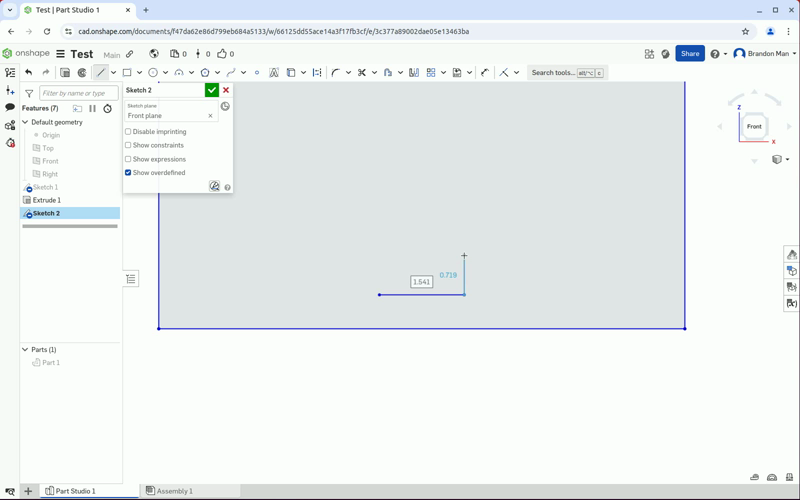
scroll(-6)
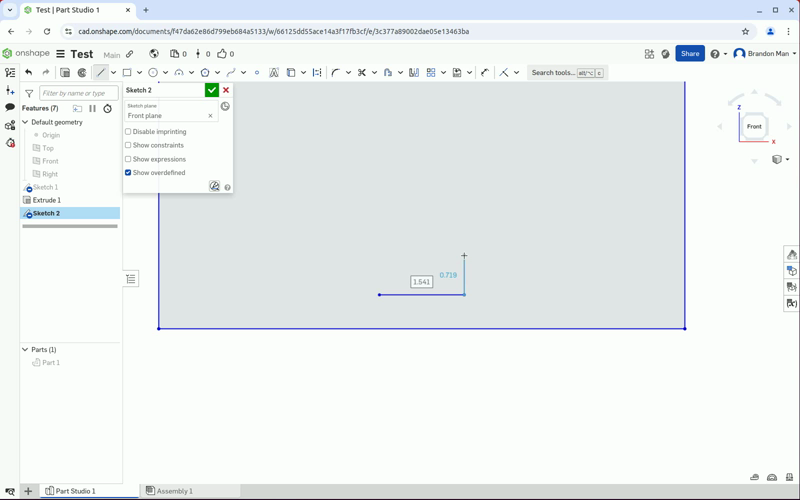
scroll(-6)
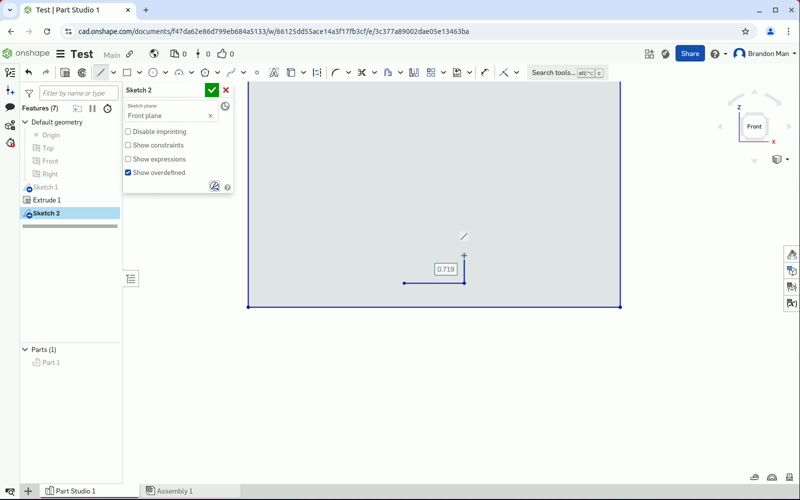
scroll(-6)
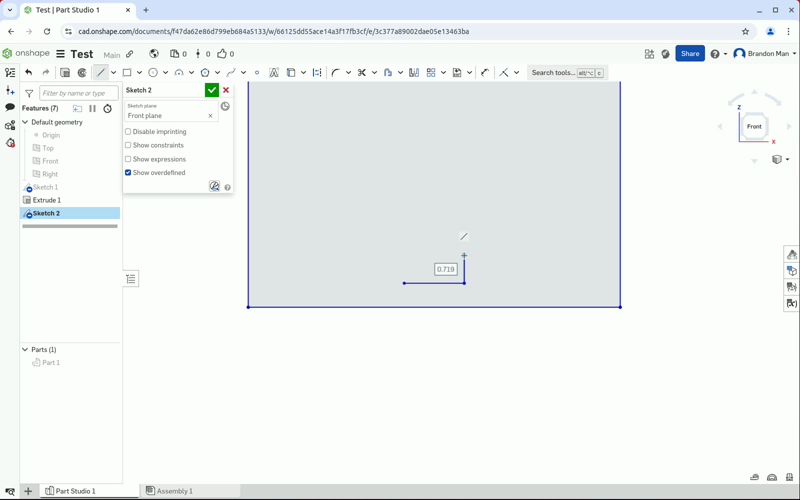
scroll(-6)
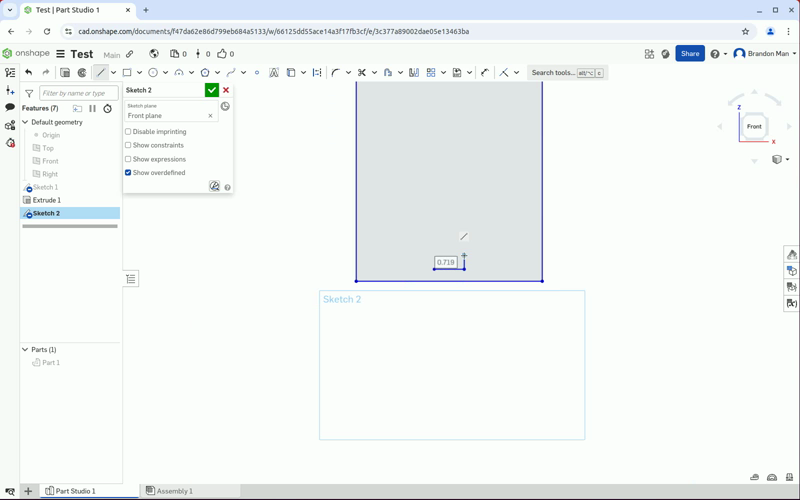
scroll(-6)
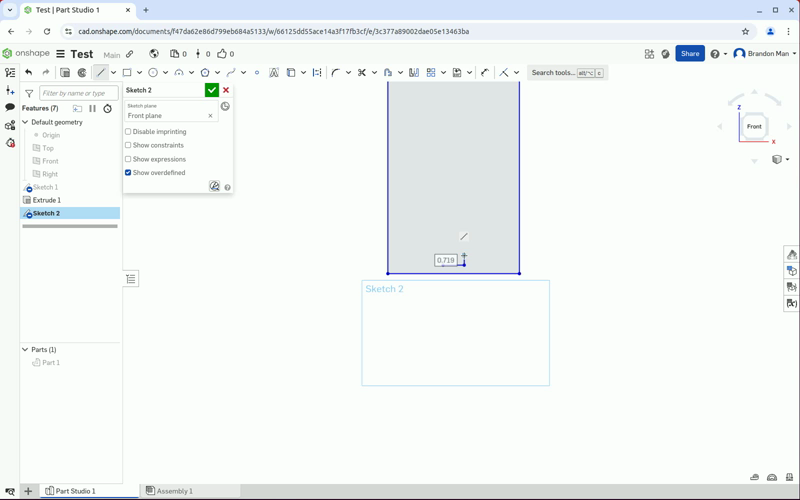
scroll(-6)
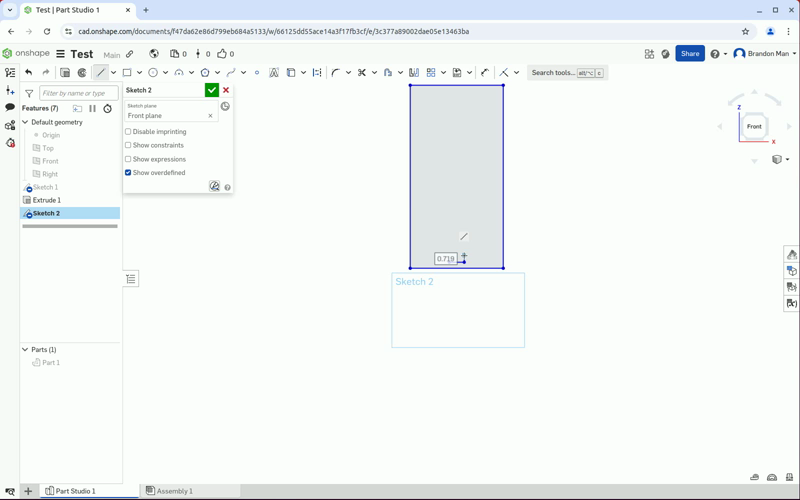
scroll(-6)
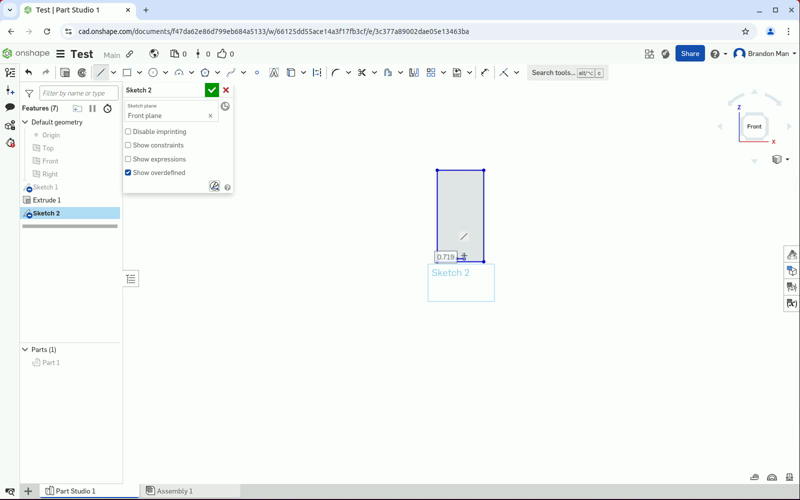
key_up(shift)
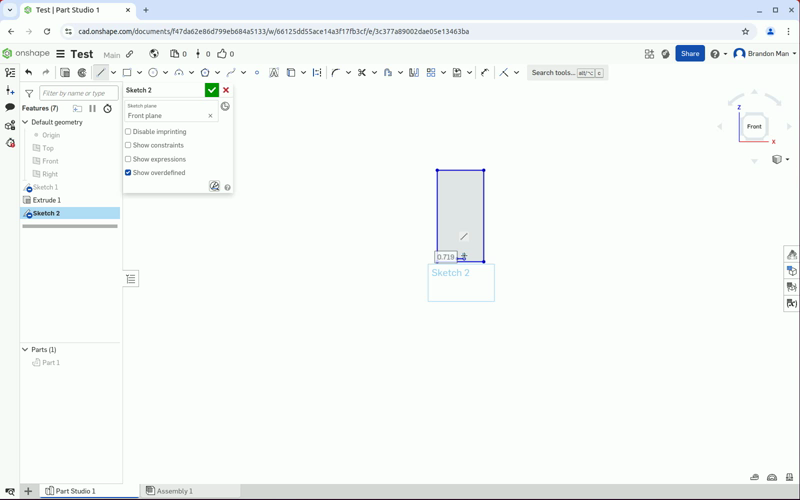
key(esc)
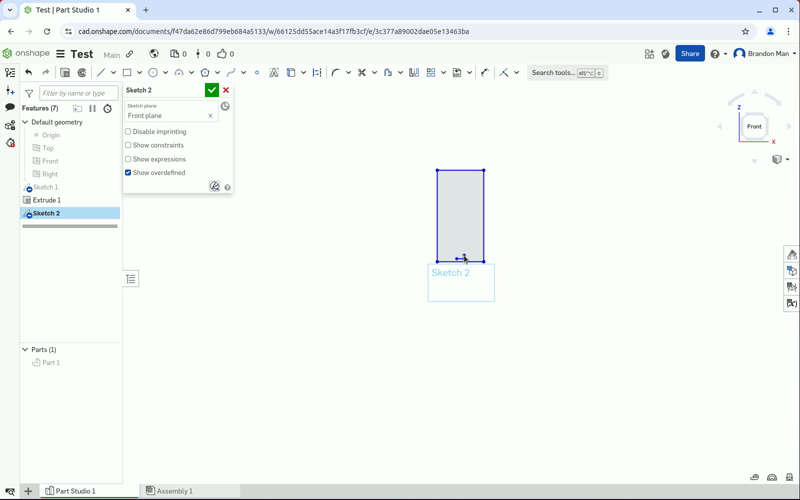
key(a)
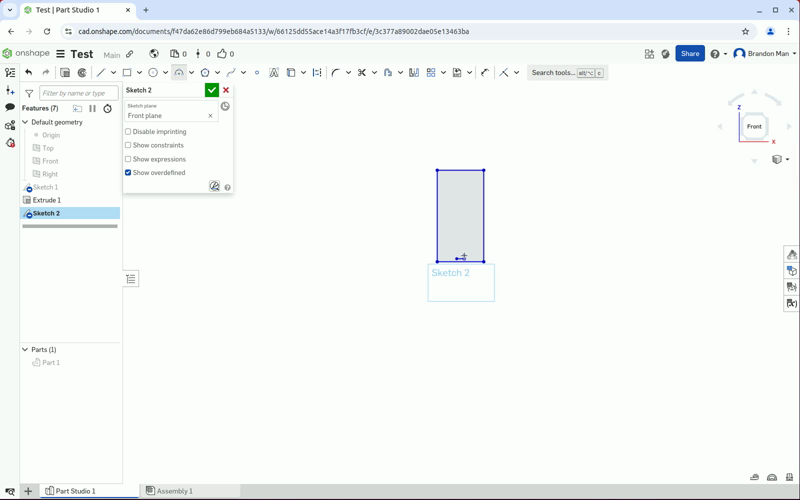
mouse_move(464, 255)
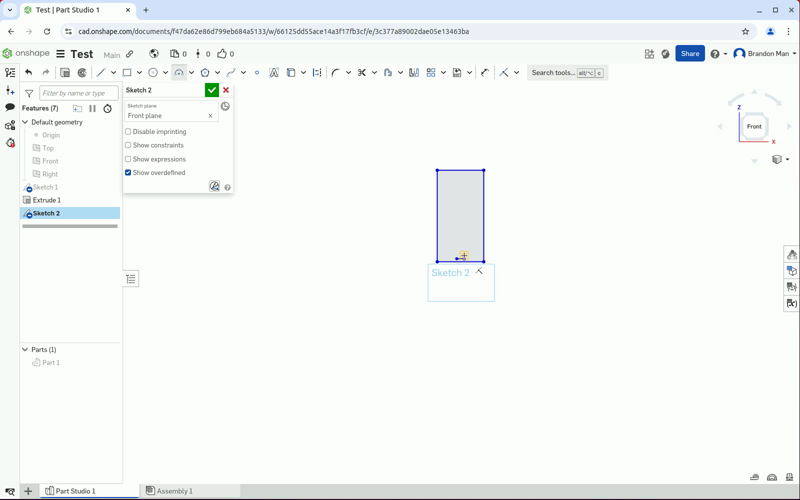
scroll(6)
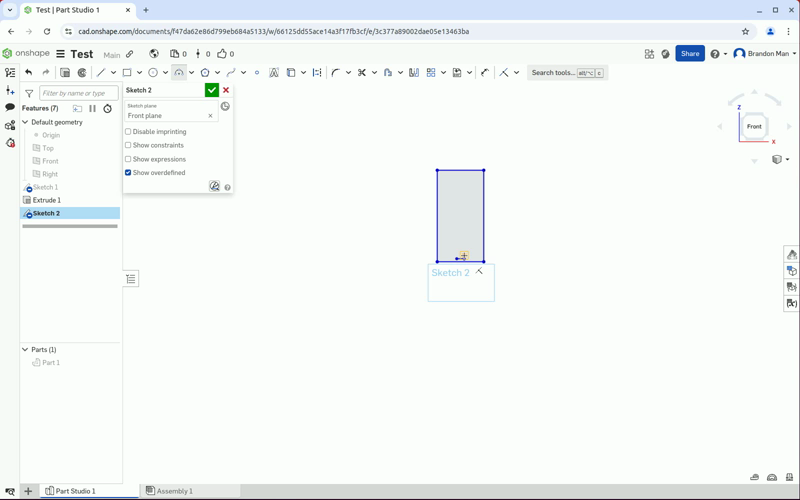
scroll(6)
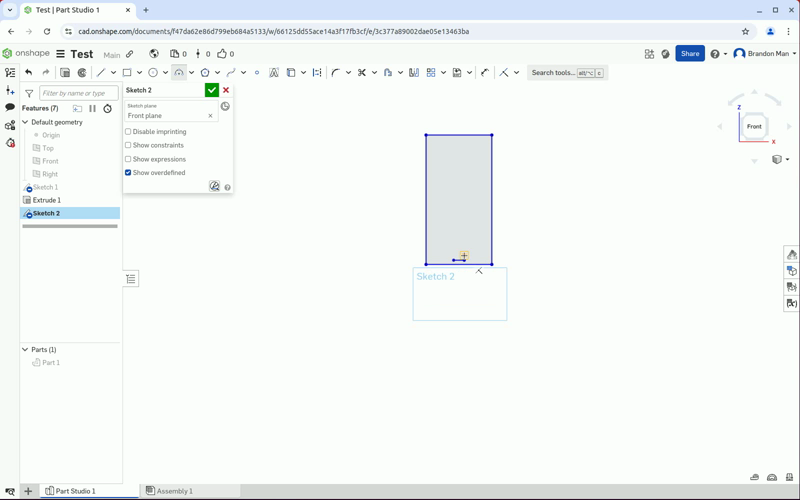
scroll(6)
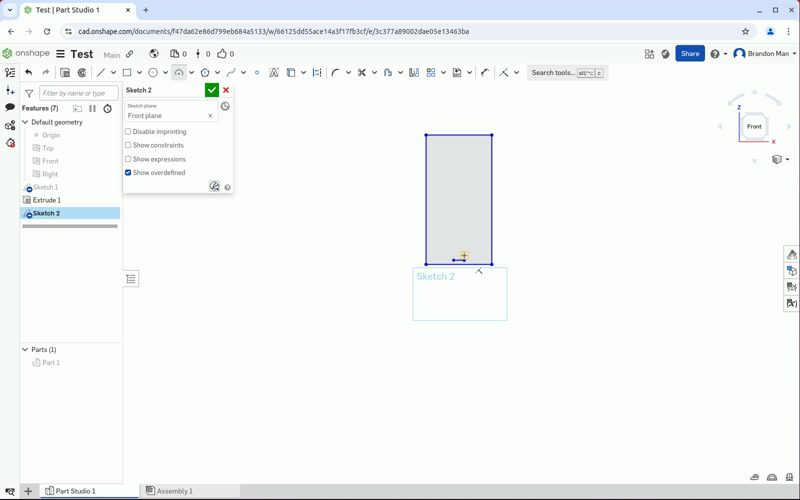
scroll(6)
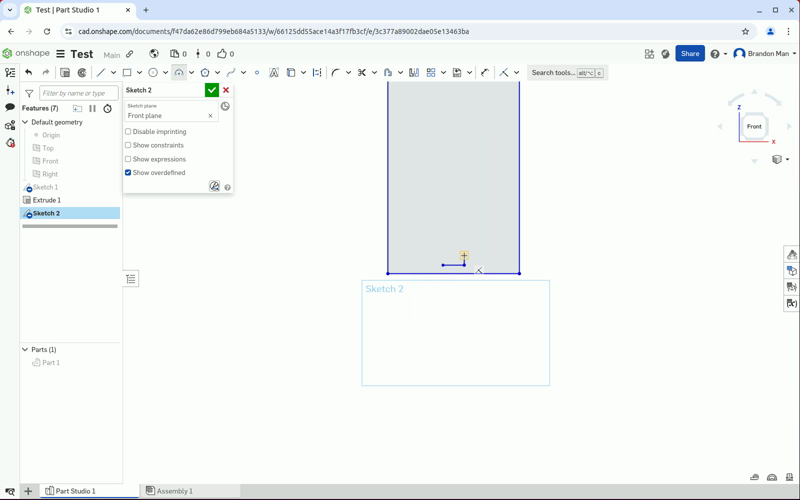
scroll(6)
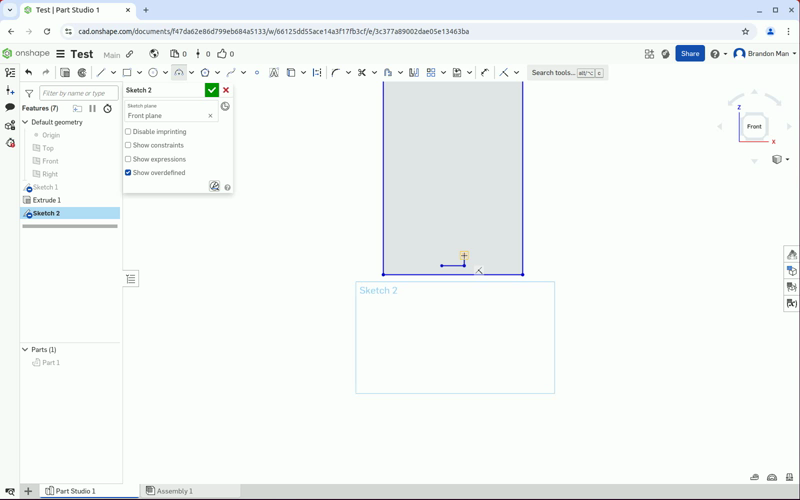
scroll(6)
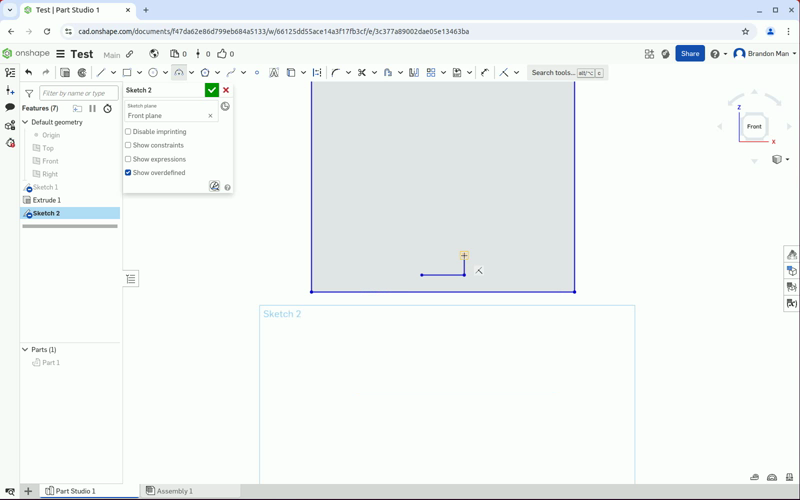
scroll(6)
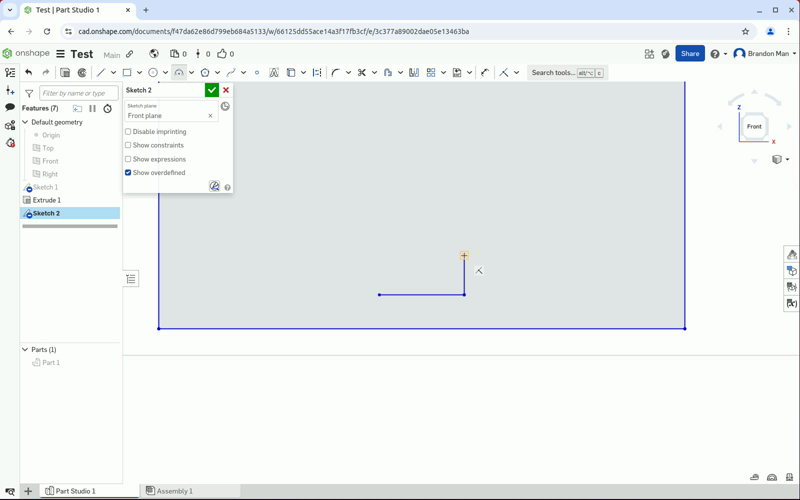
click(464, 255)
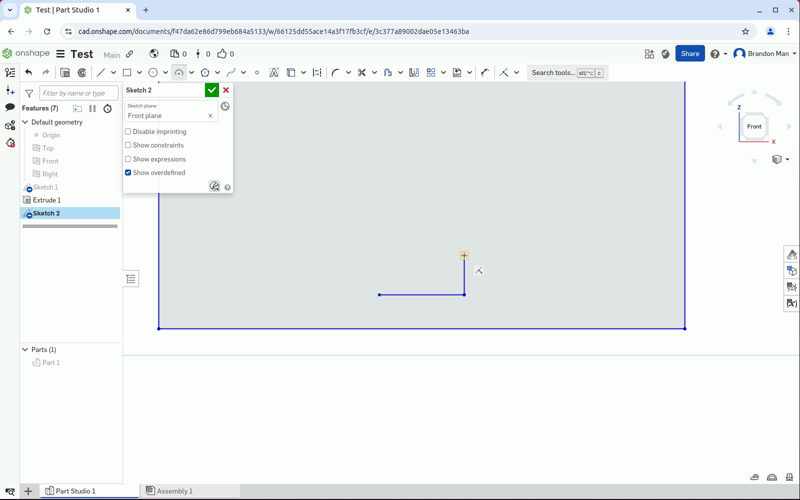
scroll(-6)
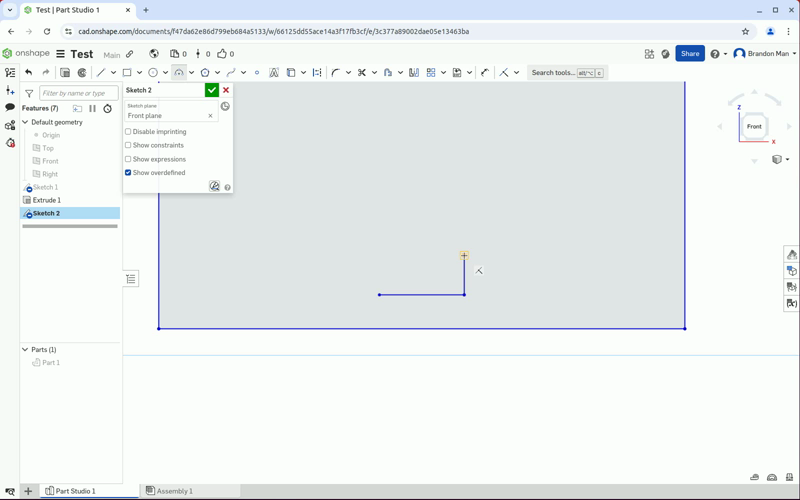
scroll(-6)
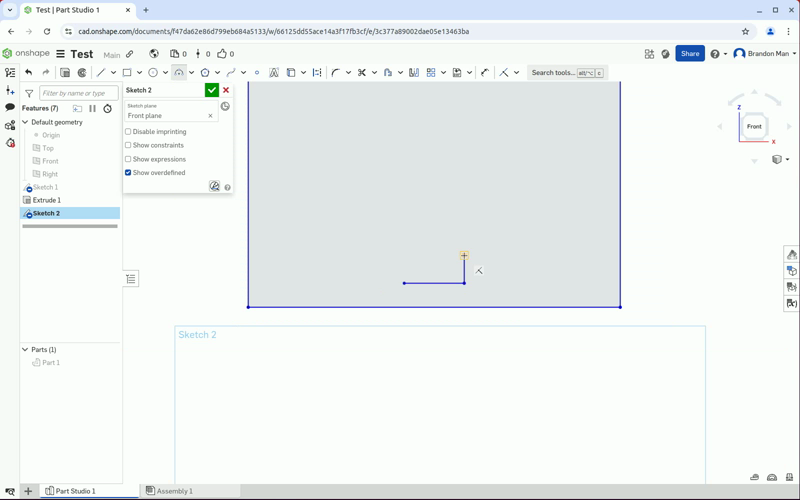
scroll(-6)
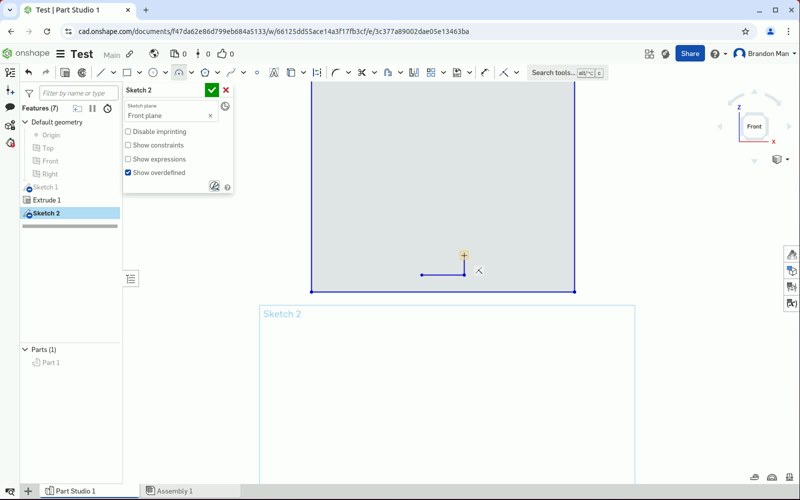
scroll(-6)
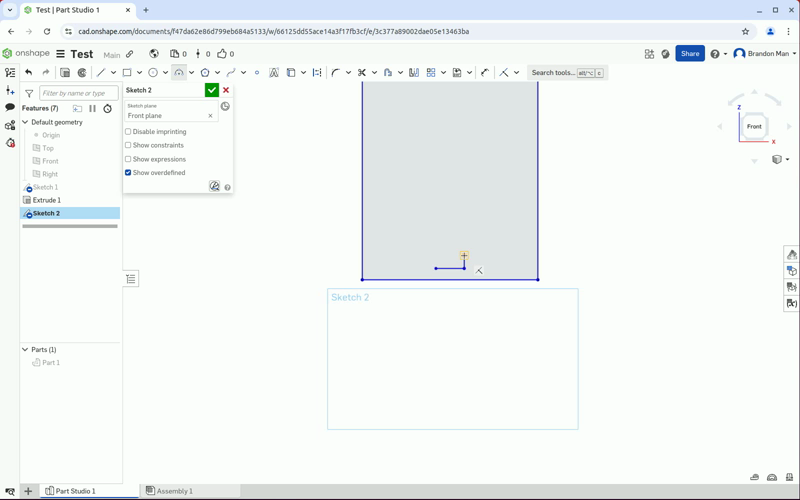
scroll(-6)
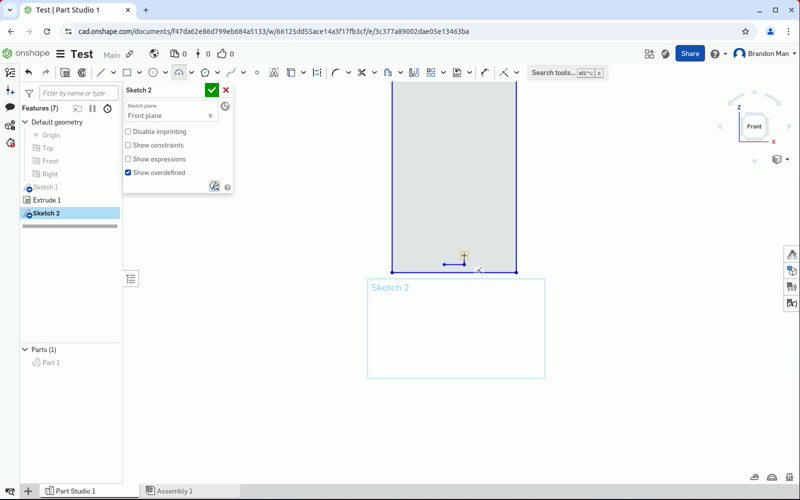
scroll(-6)
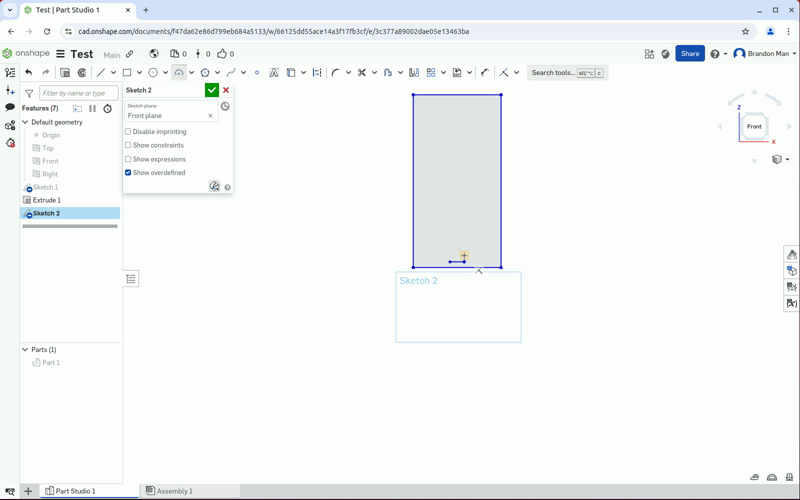
scroll(-6)
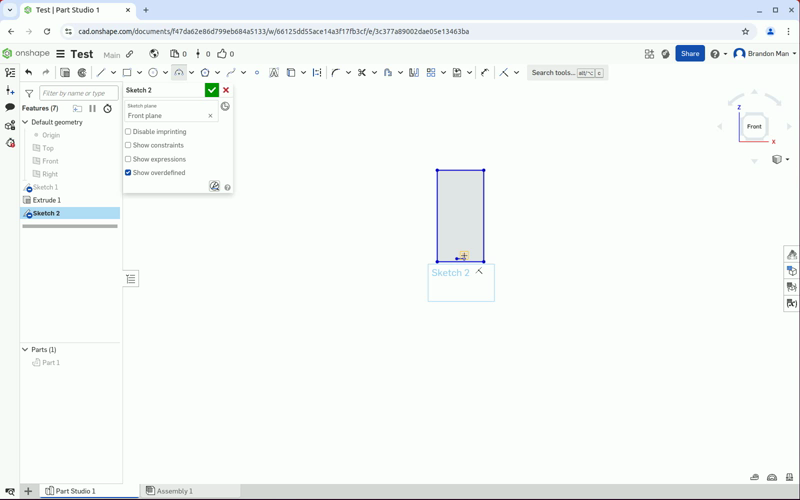
key_down(shift)
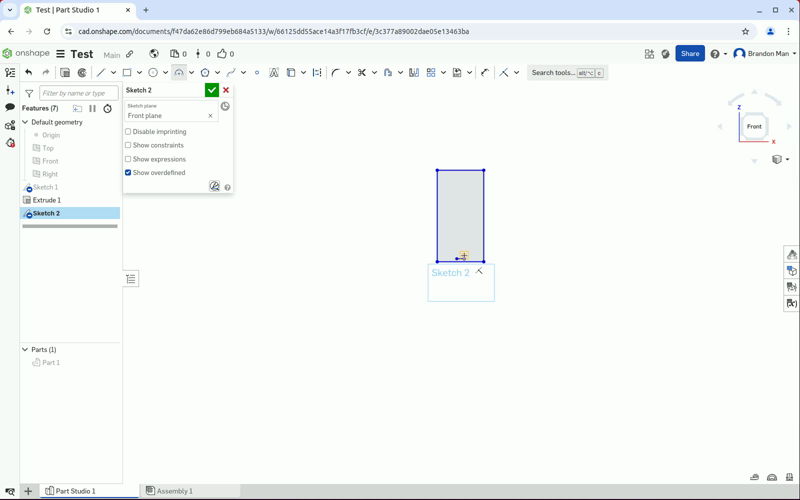
mouse_move(456, 255)
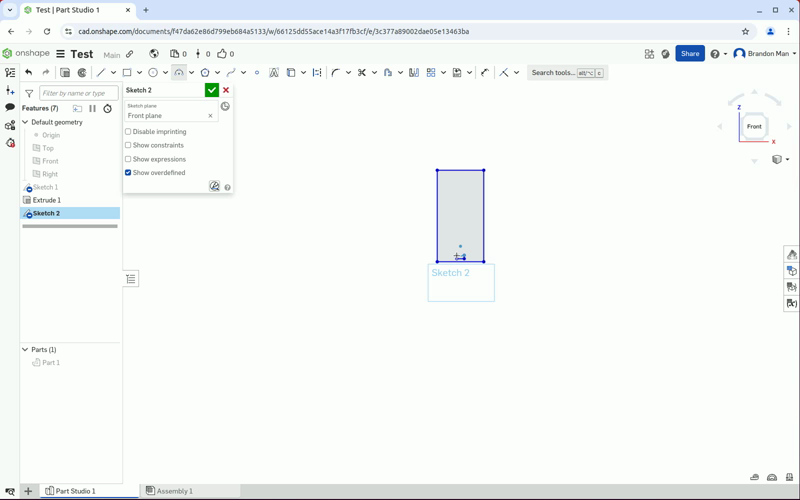
scroll(6)
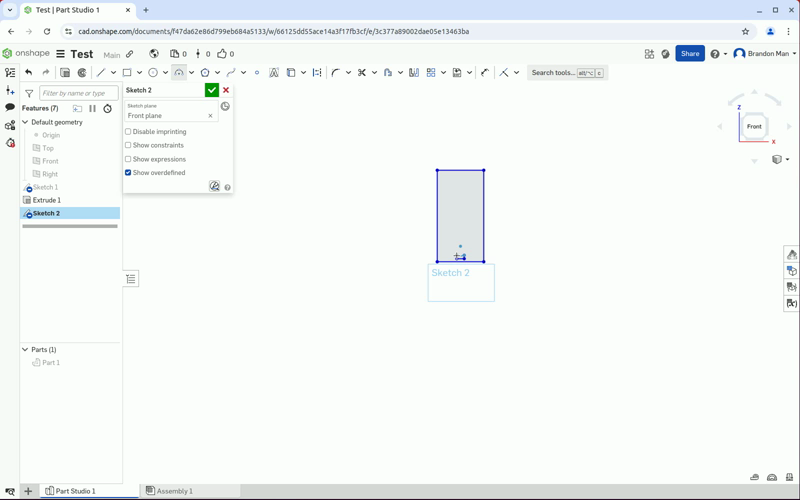
scroll(6)
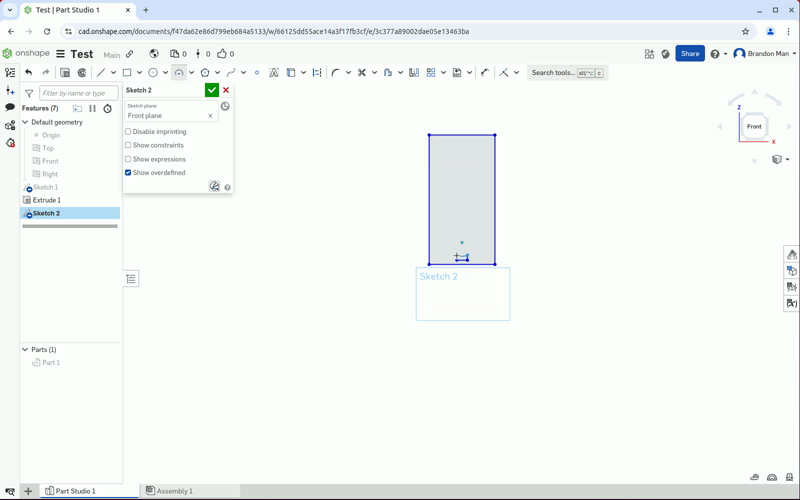
scroll(6)
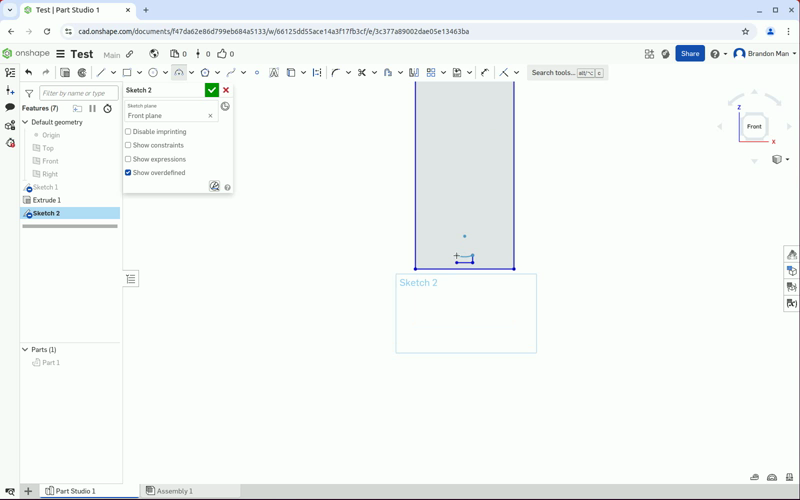
scroll(6)
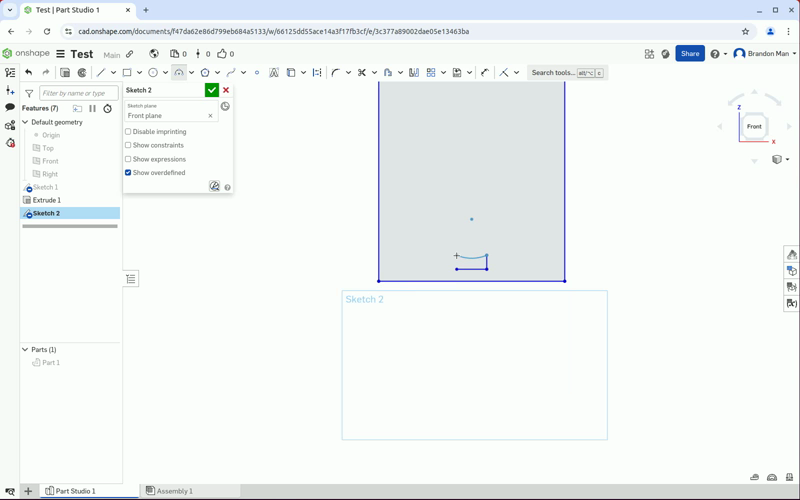
scroll(6)
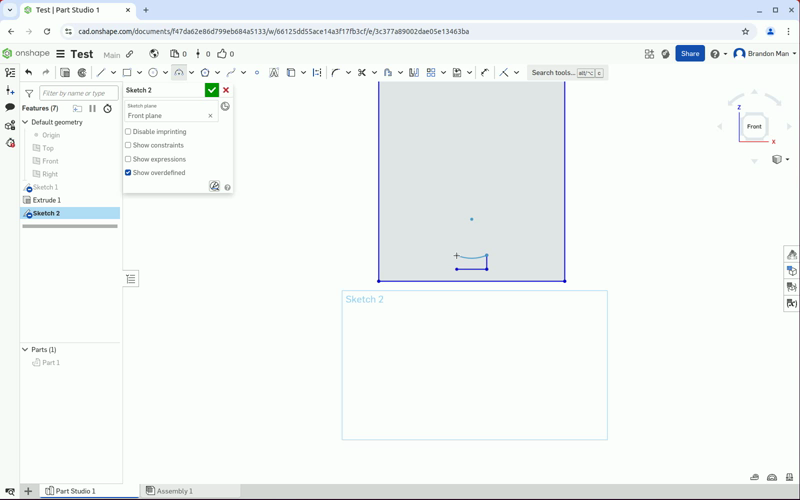
scroll(6)
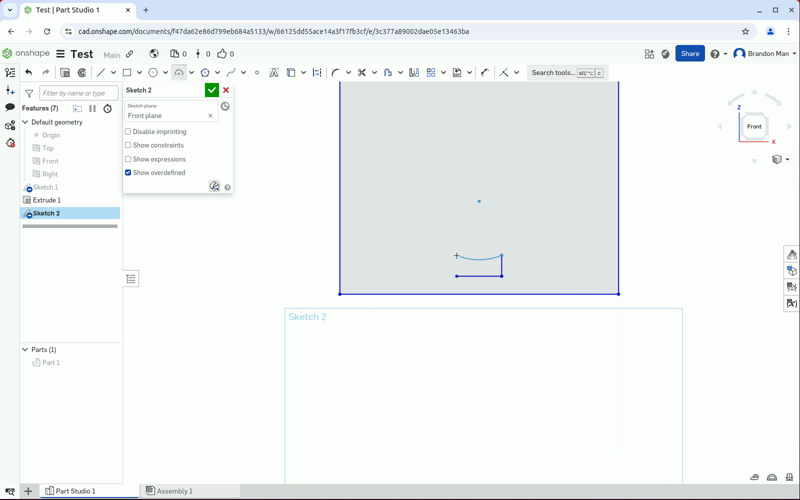
scroll(6)
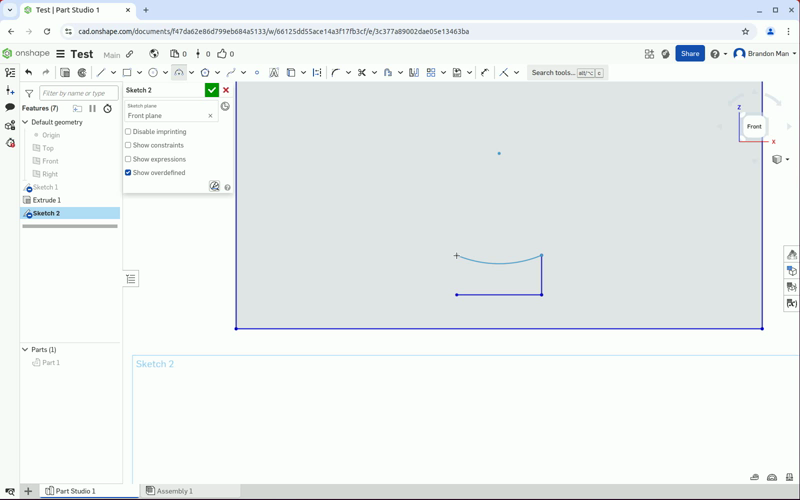
click(456, 255)
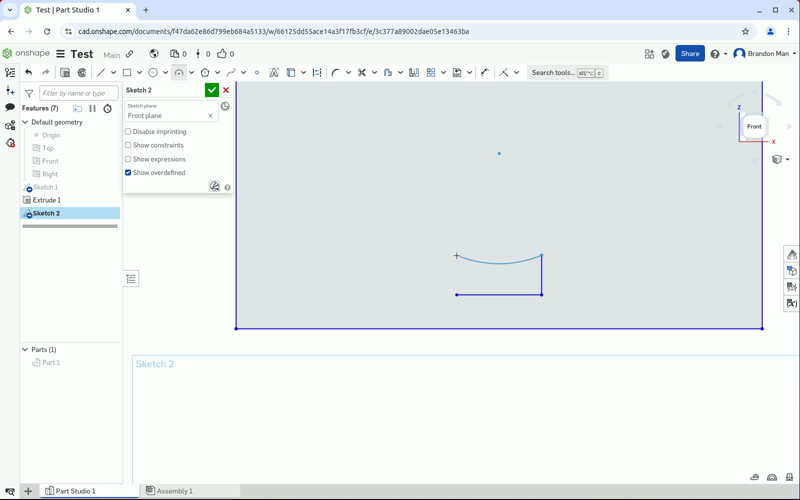
scroll(-6)
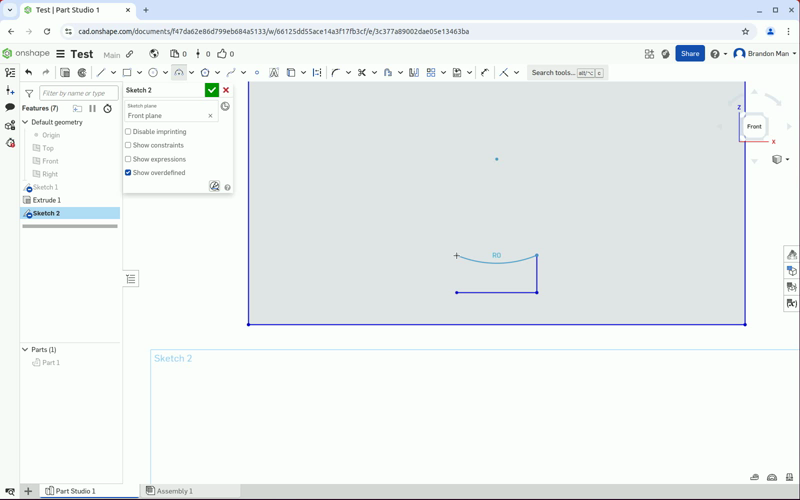
scroll(-6)
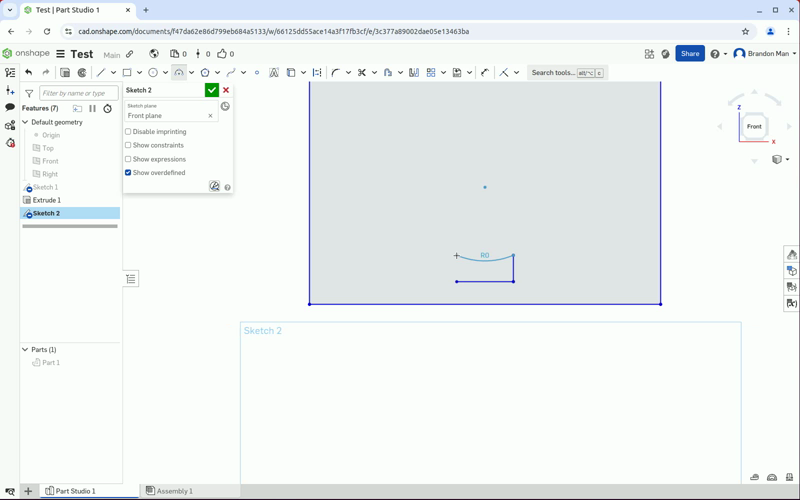
scroll(-6)
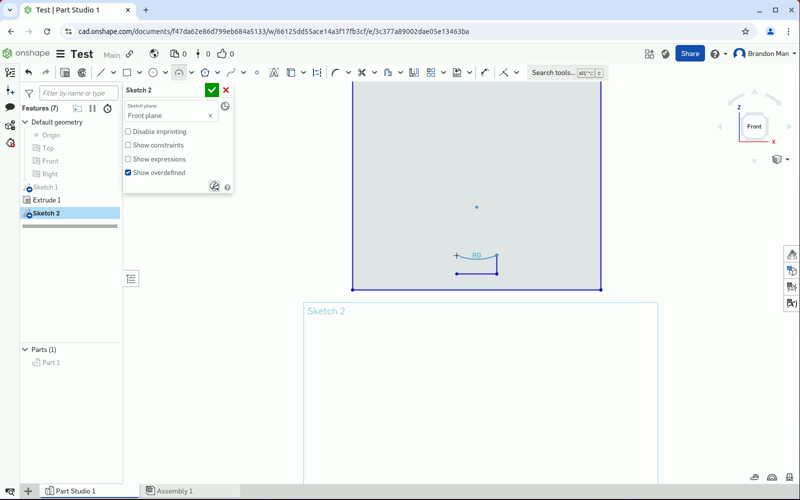
scroll(-6)
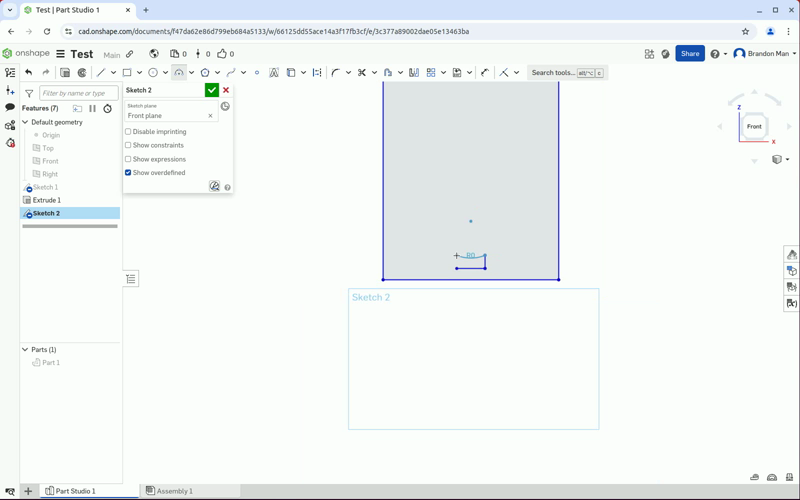
scroll(-6)
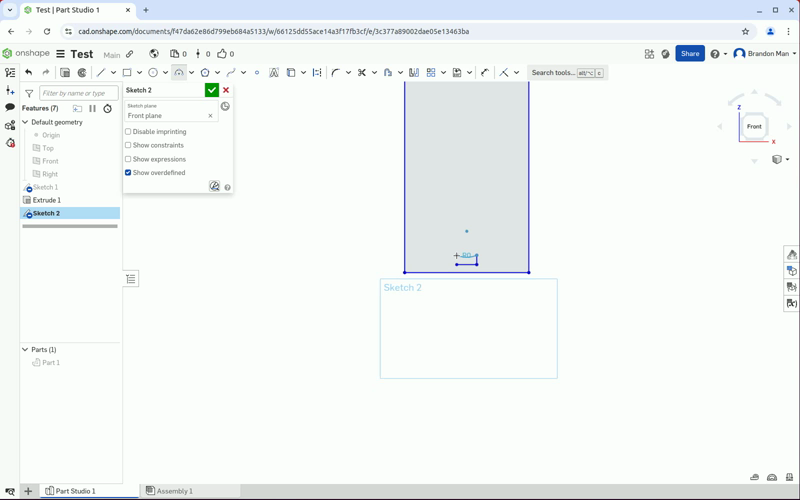
scroll(-6)
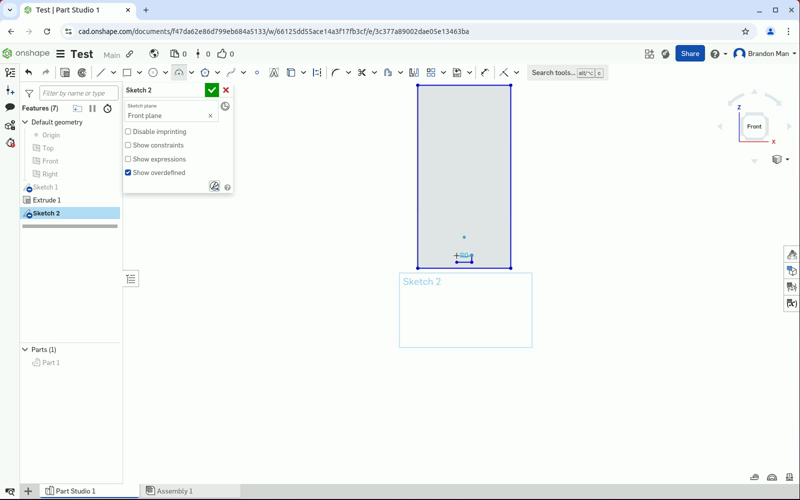
scroll(-6)
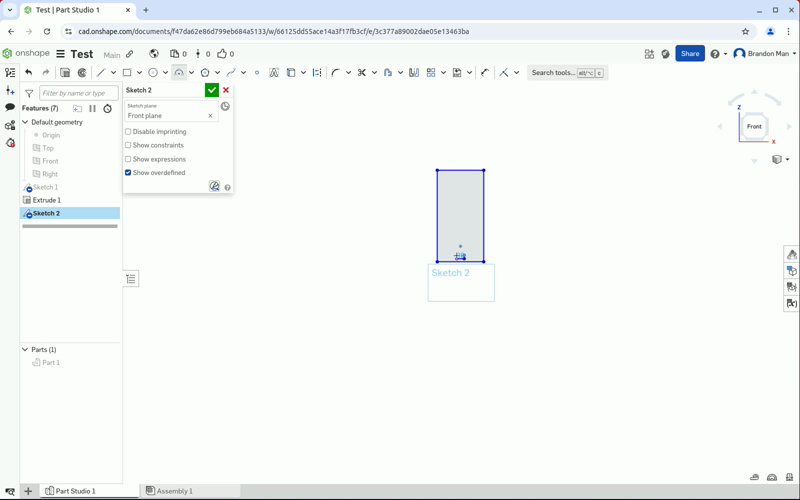
mouse_move(460, 220)
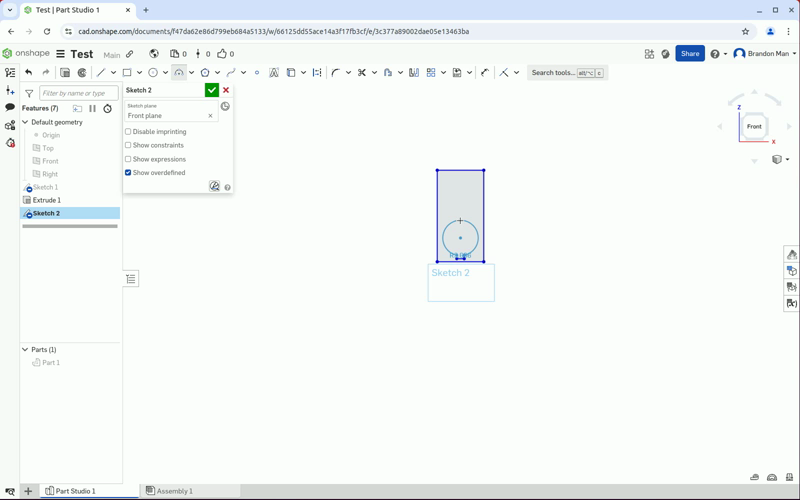
click(460, 220)
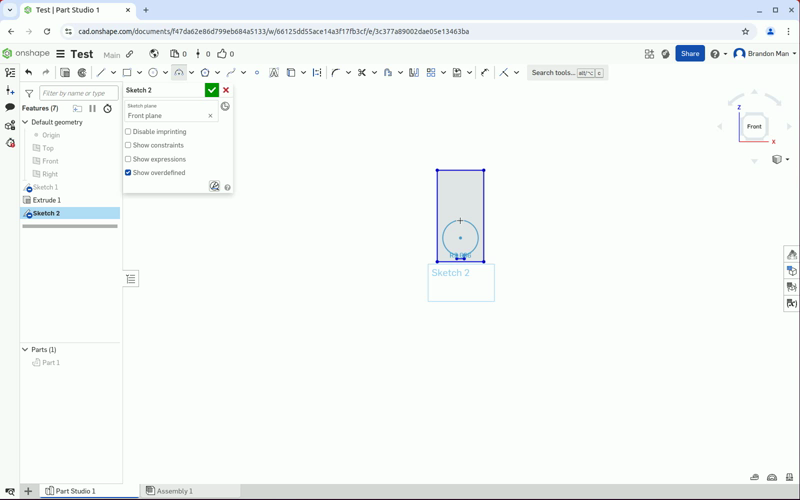
key_up(shift)
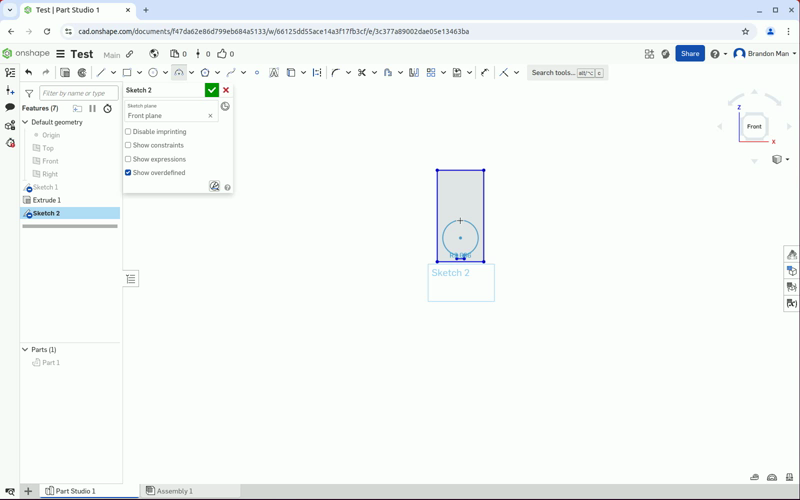
key(esc)
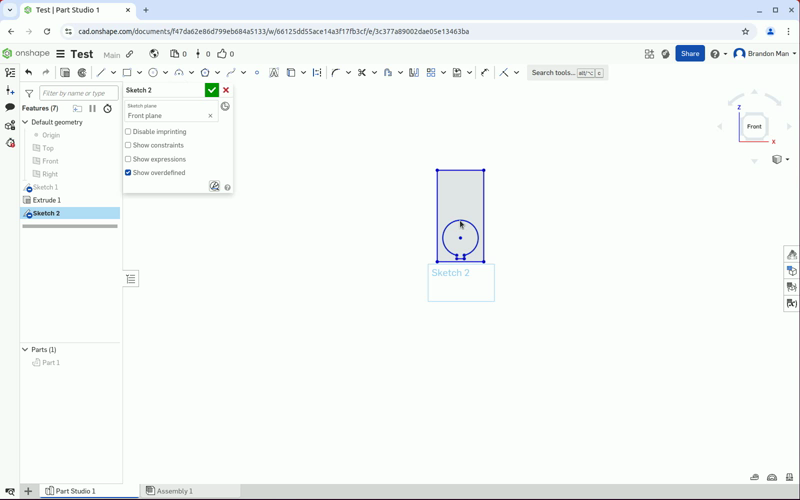
key(l)
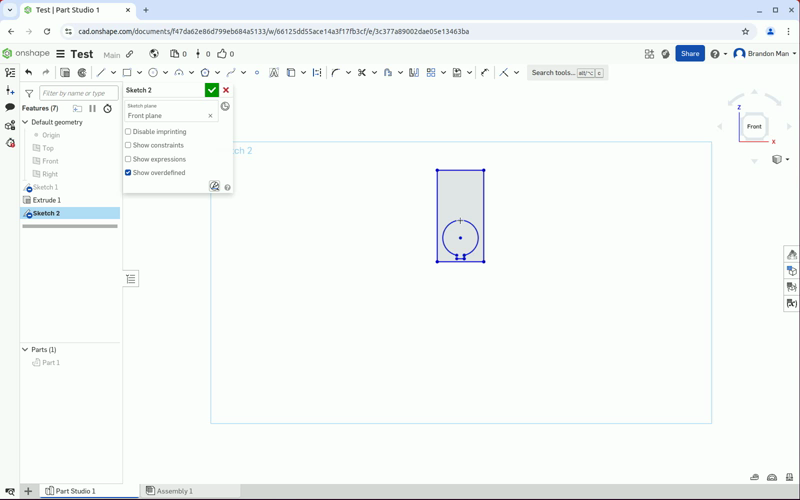
mouse_move(456, 255)
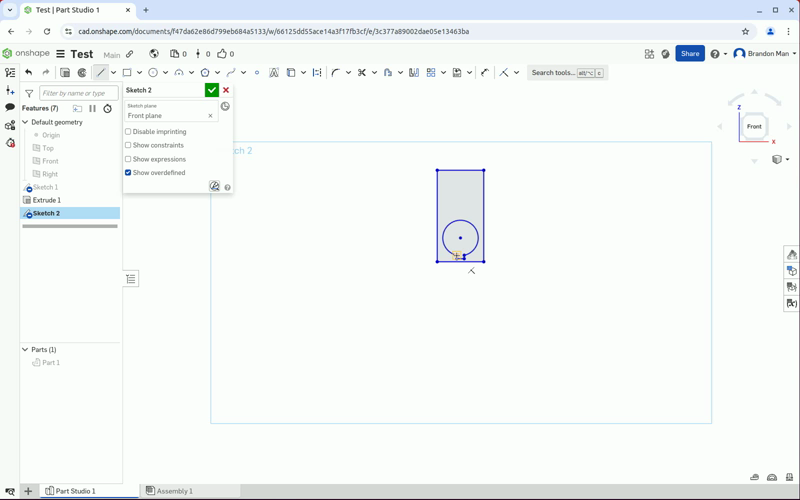
scroll(6)
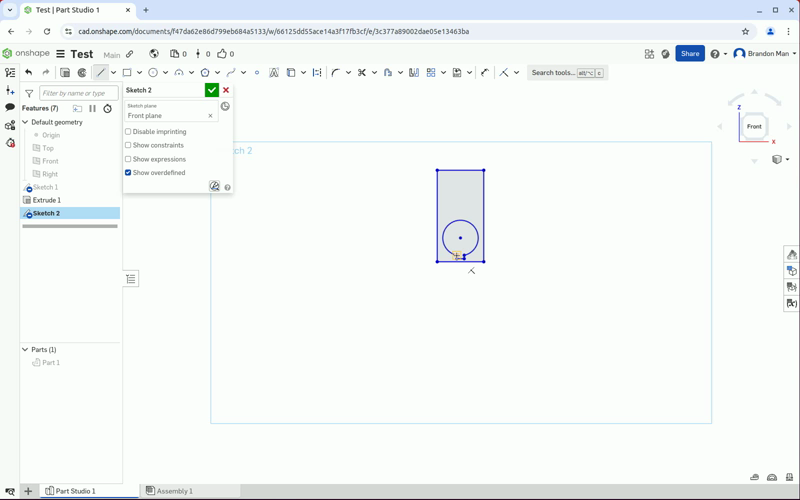
scroll(6)
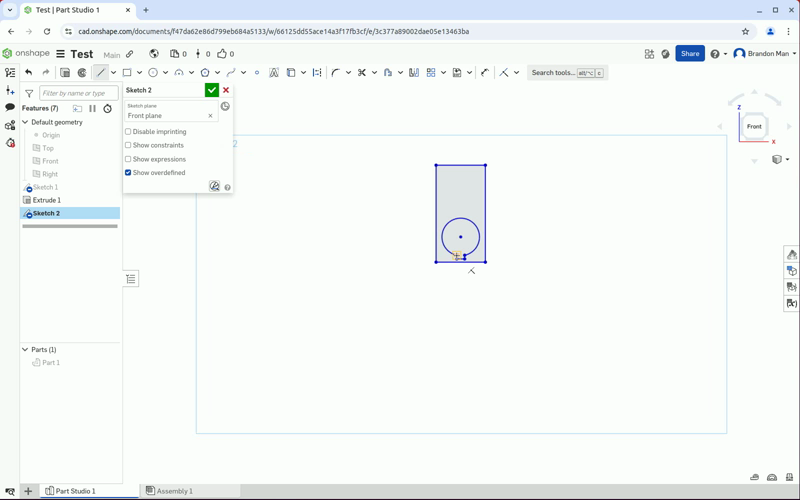
scroll(6)
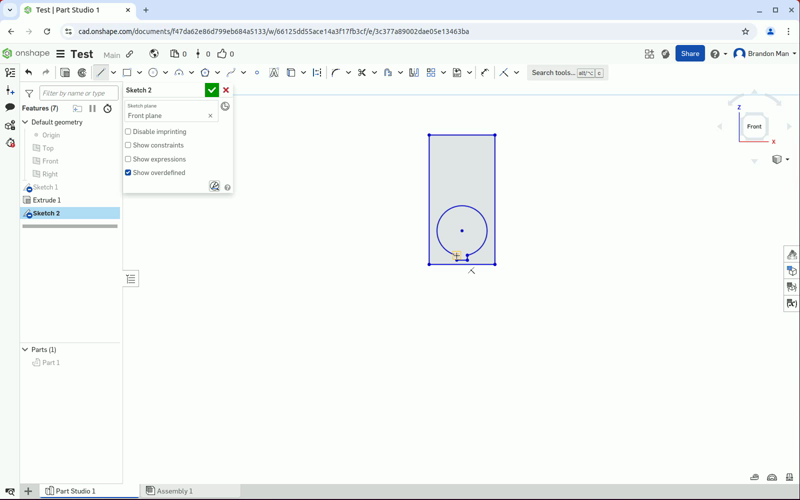
scroll(6)
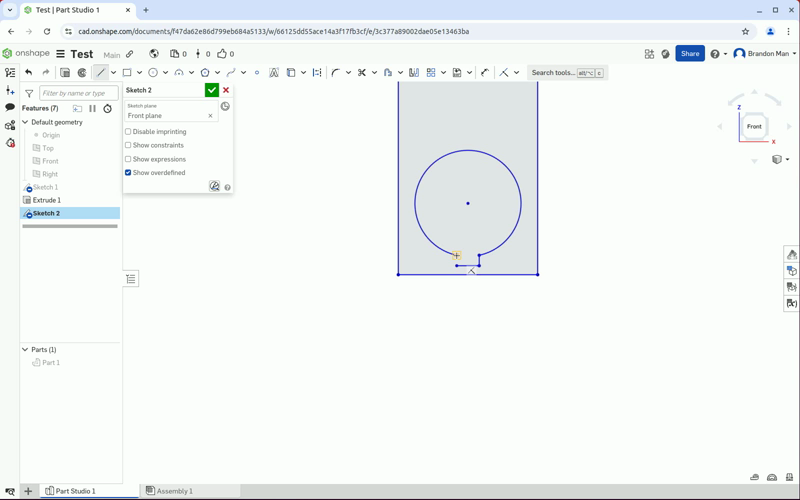
scroll(6)
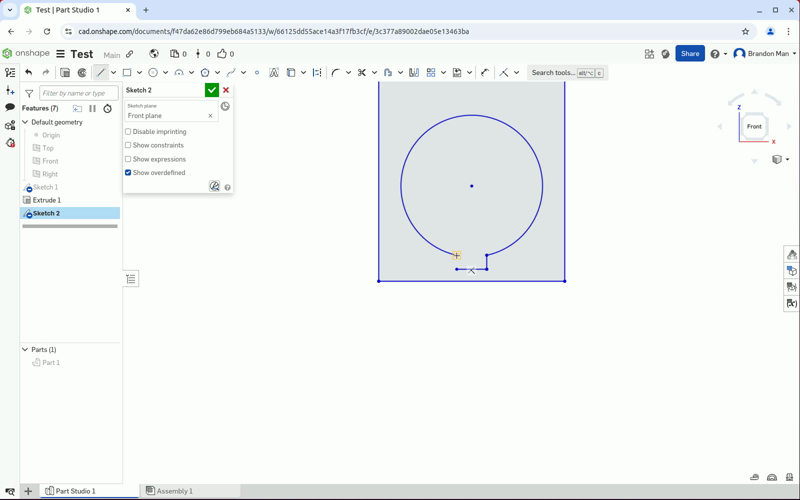
scroll(6)
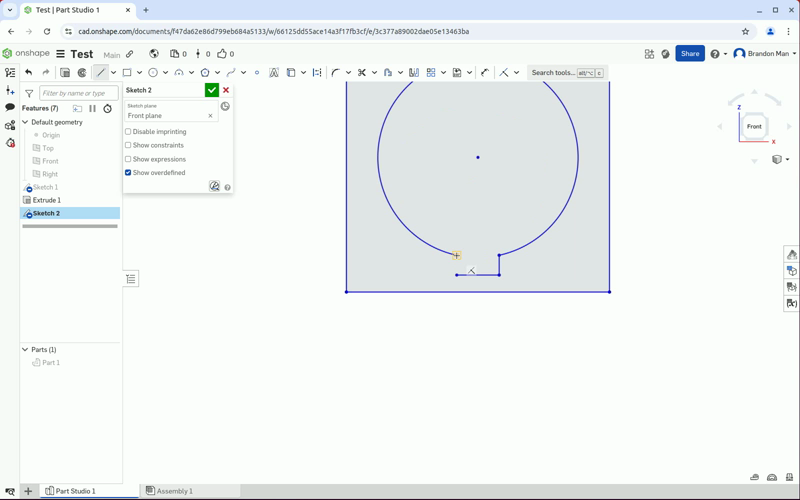
scroll(6)
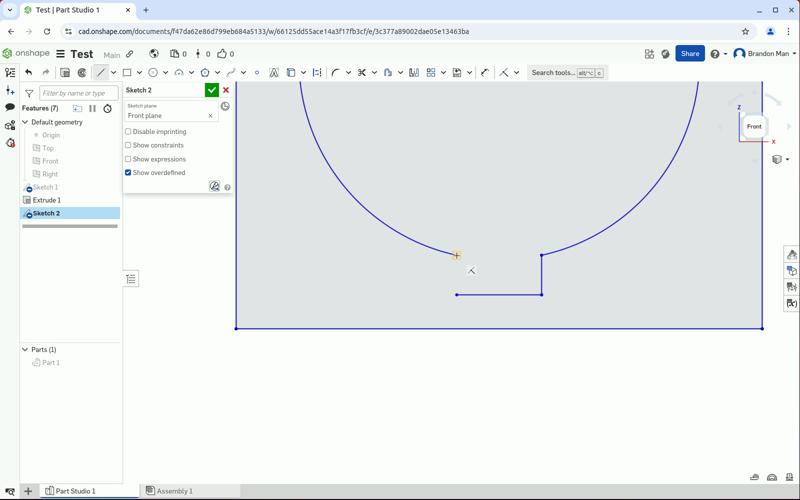
click(456, 255)
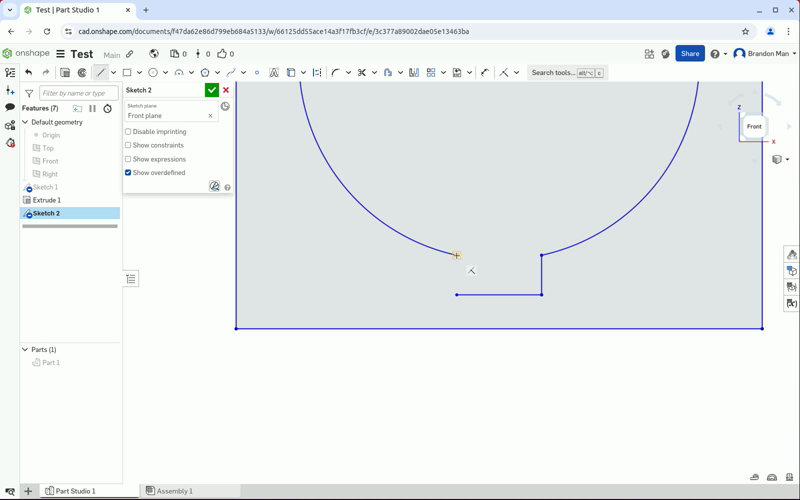
scroll(-6)
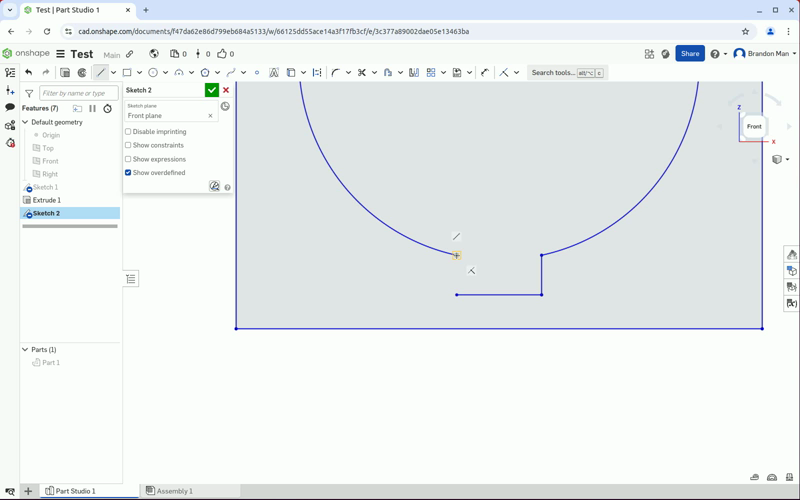
scroll(-6)
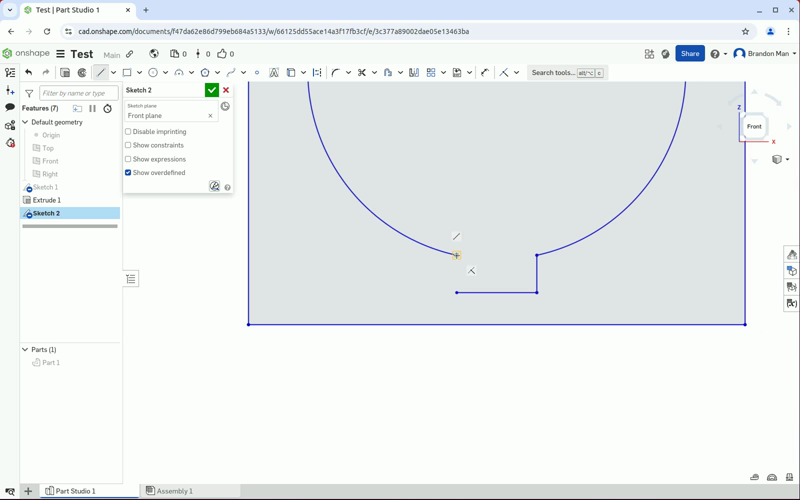
scroll(-6)
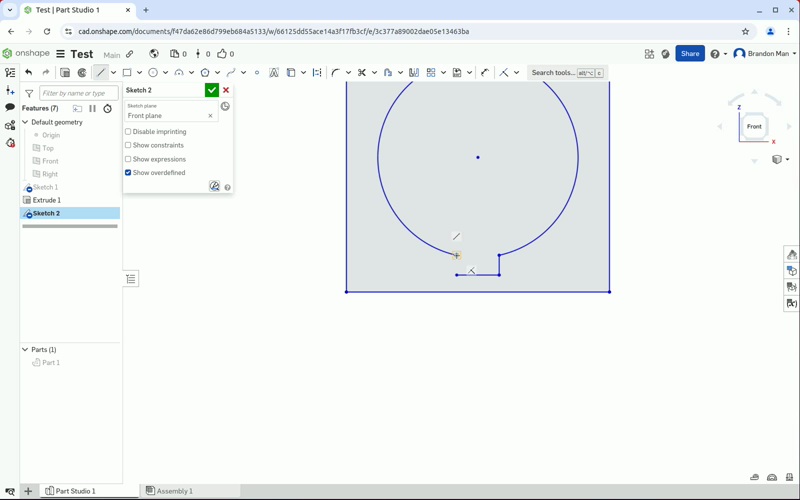
scroll(-6)
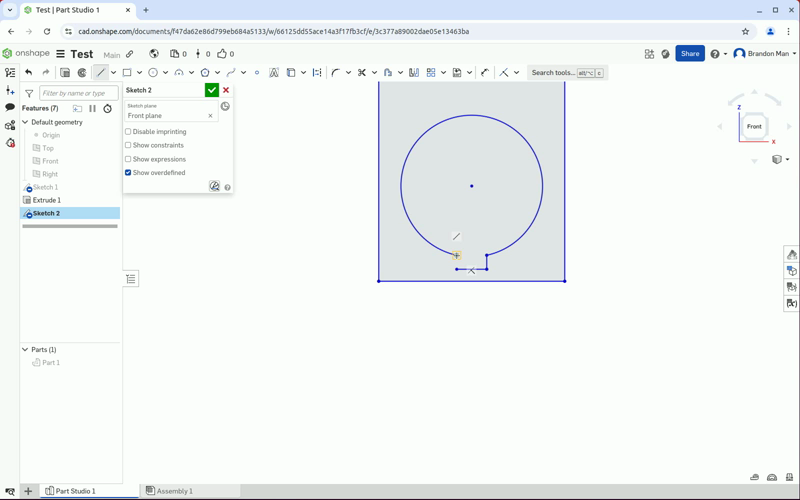
scroll(-6)
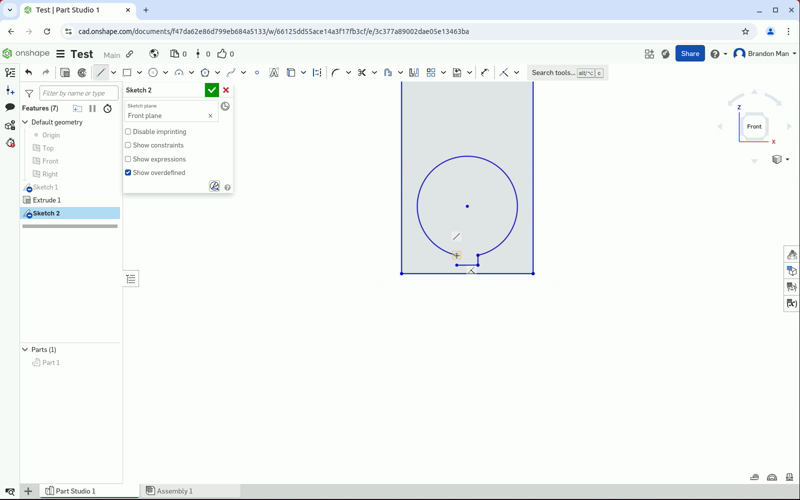
scroll(-6)
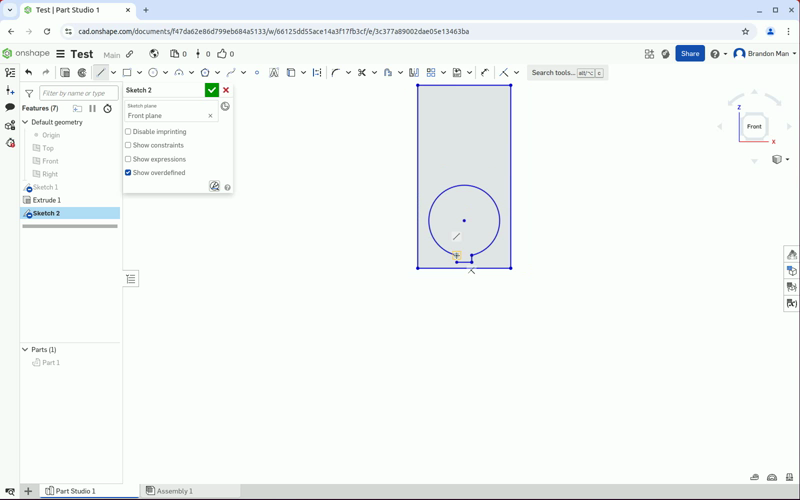
scroll(-6)
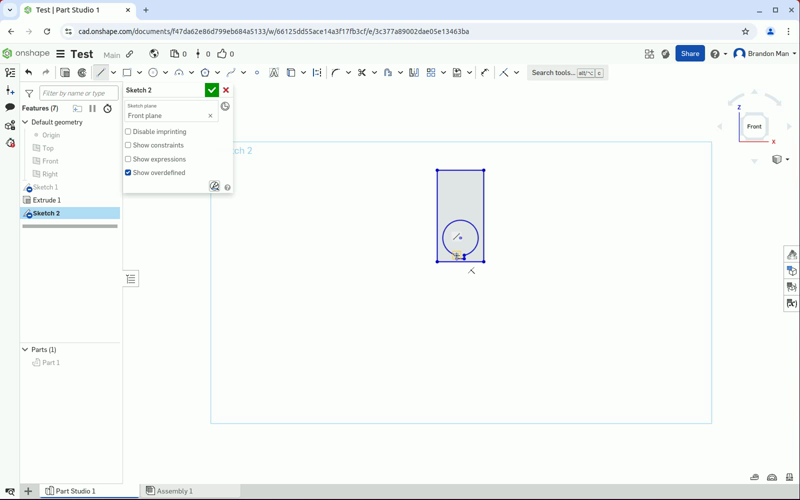
mouse_move(486, 255)
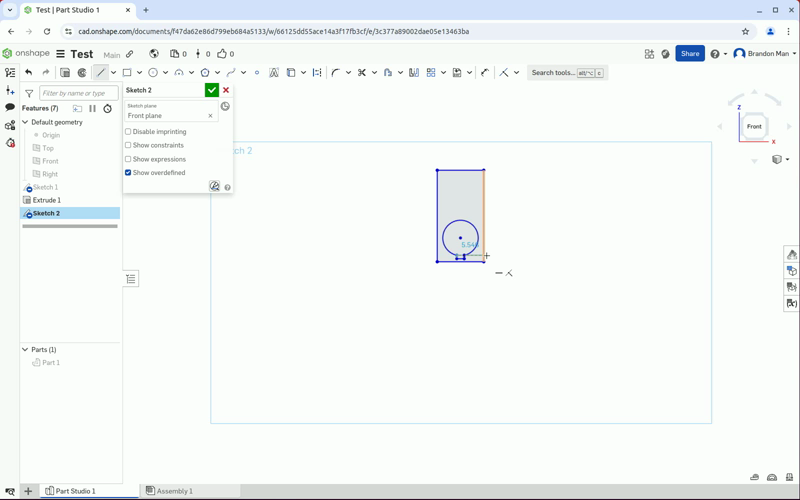
key_down(shift)
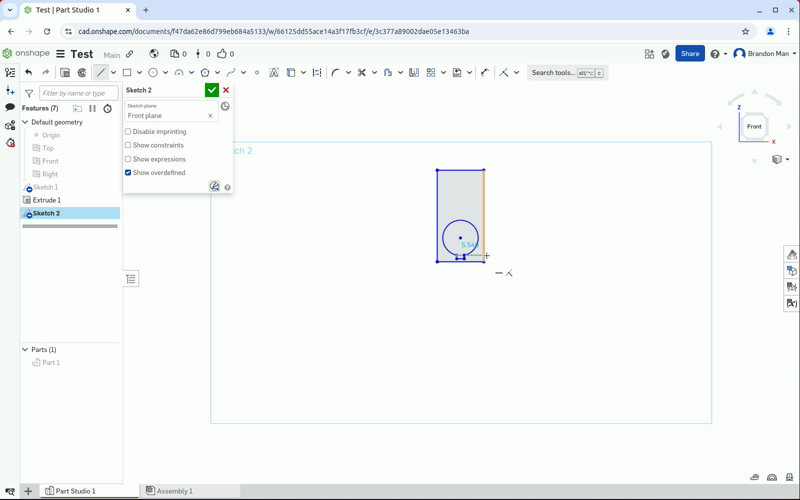
mouse_move(456, 258)
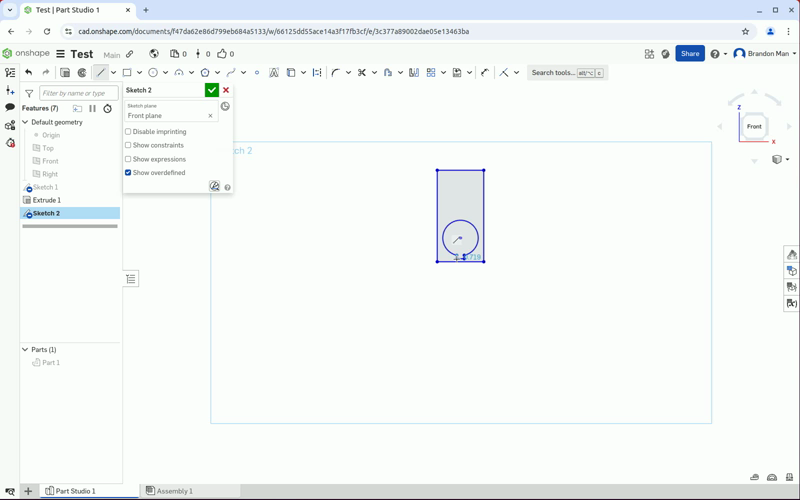
scroll(6)
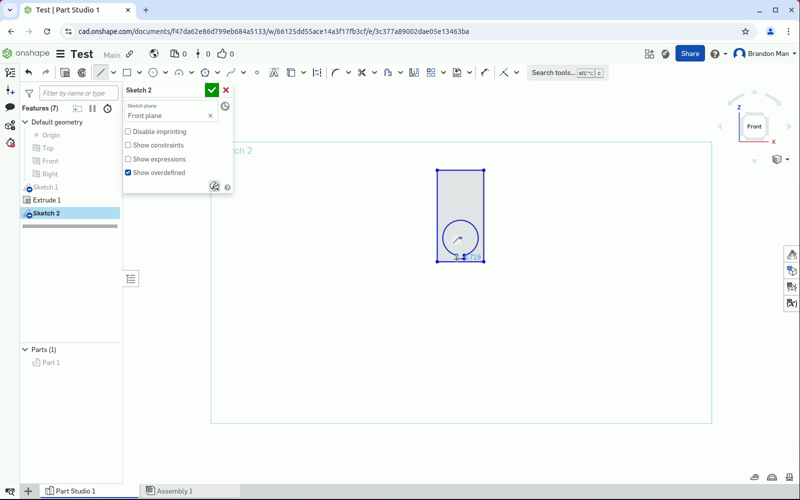
scroll(6)
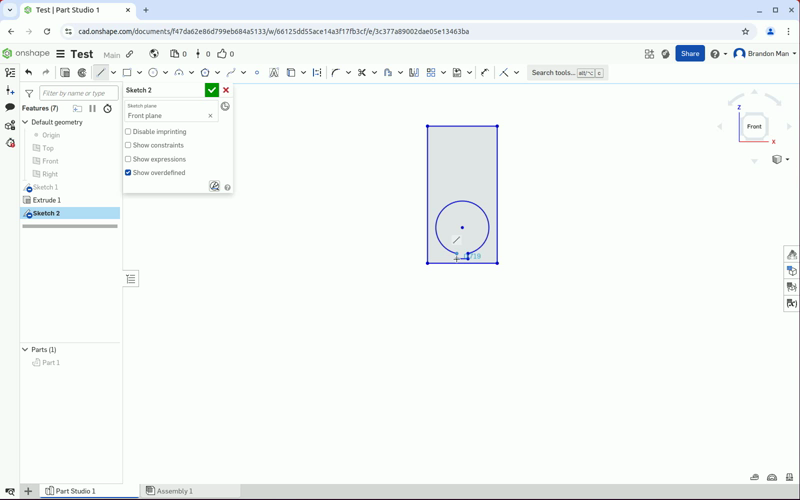
scroll(6)
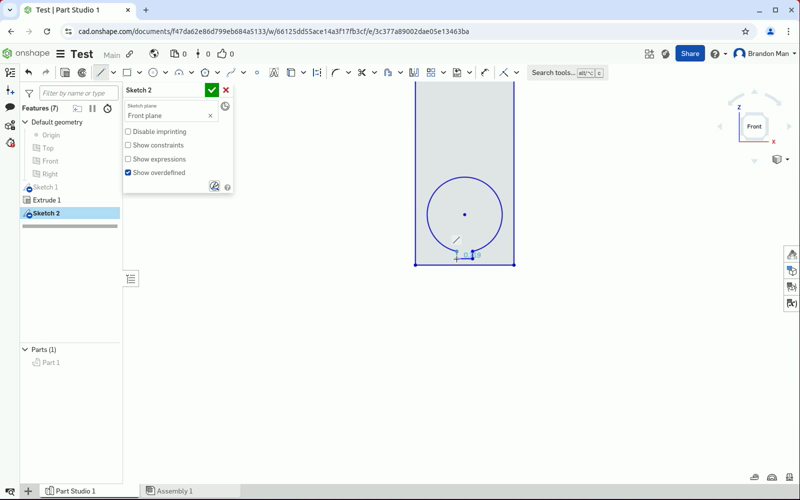
scroll(6)
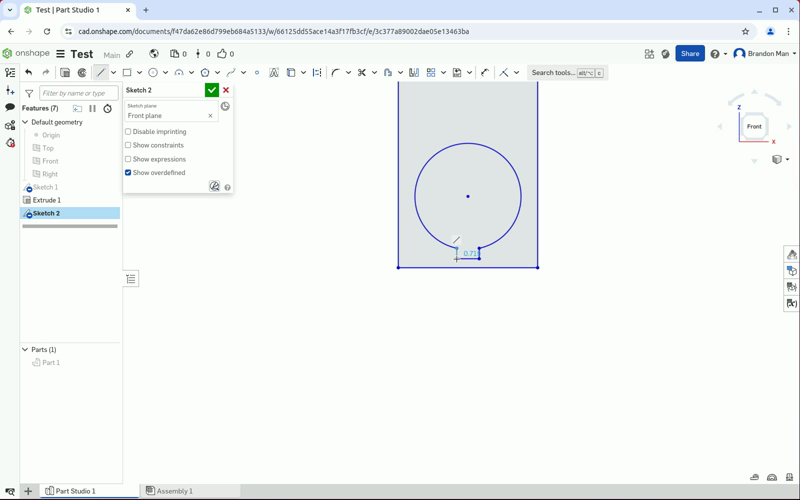
scroll(6)
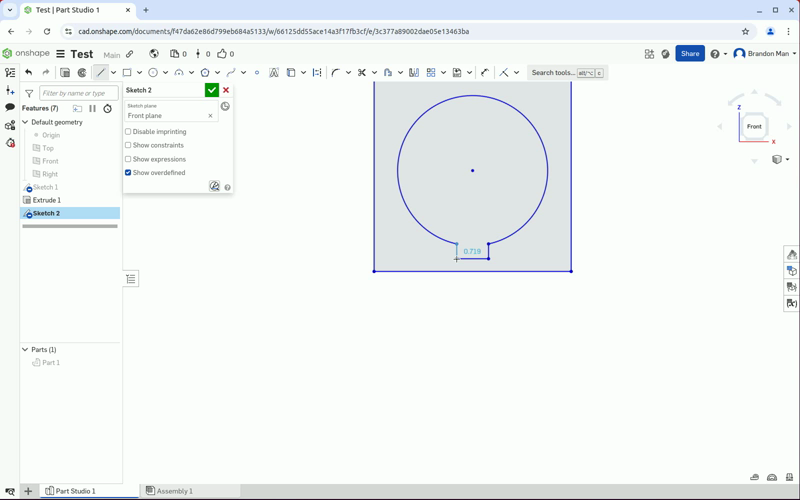
scroll(6)
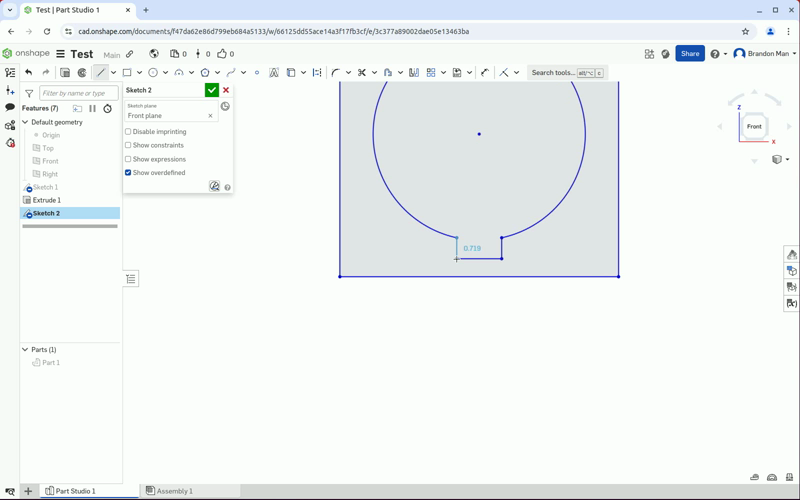
scroll(6)
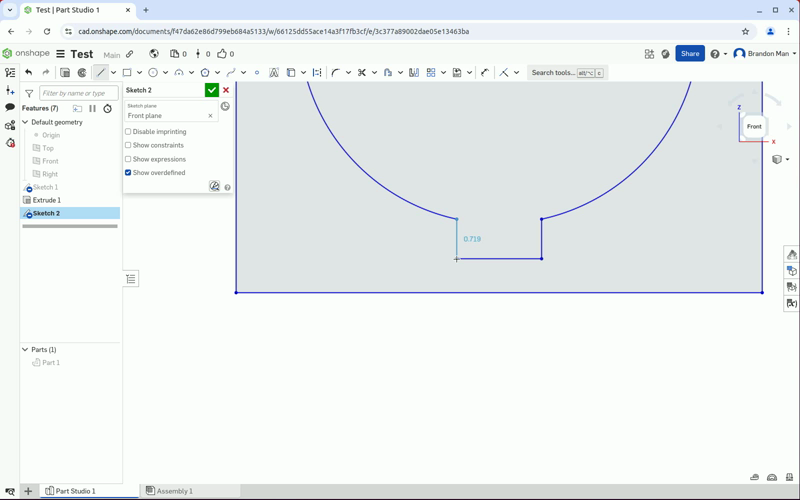
key_up(shift)
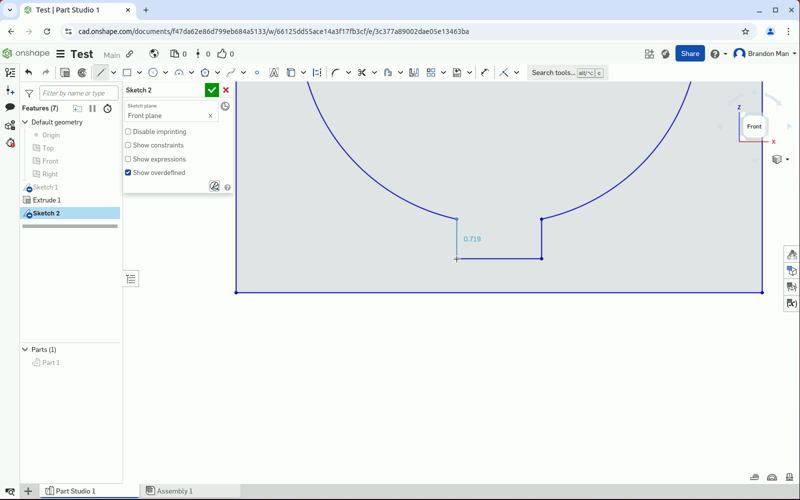
click(456, 258)
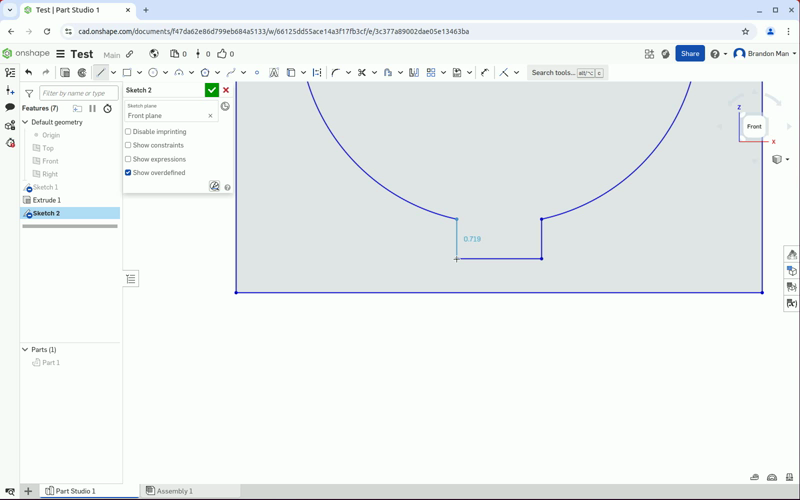
scroll(-6)
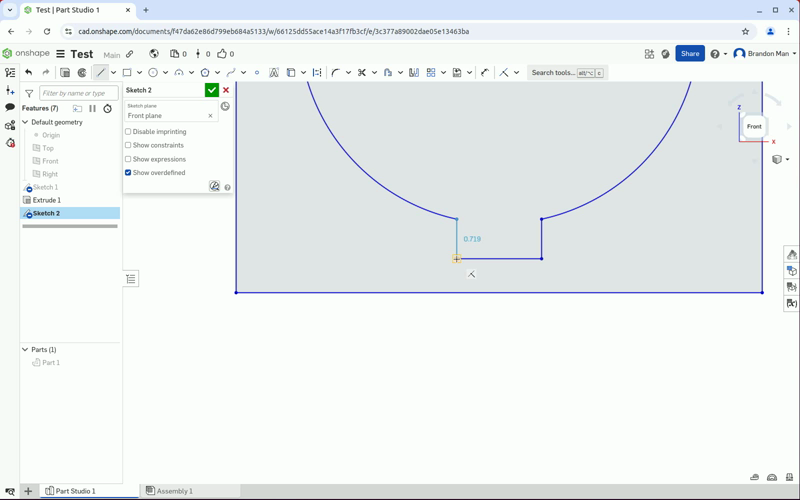
scroll(-6)
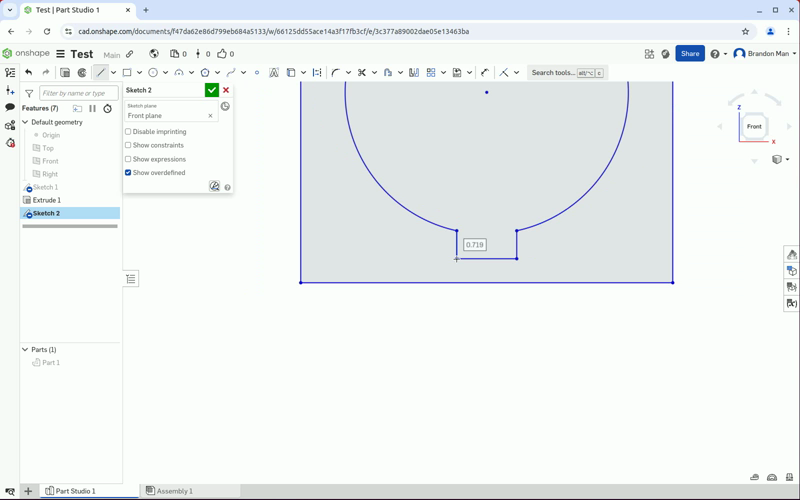
scroll(-6)
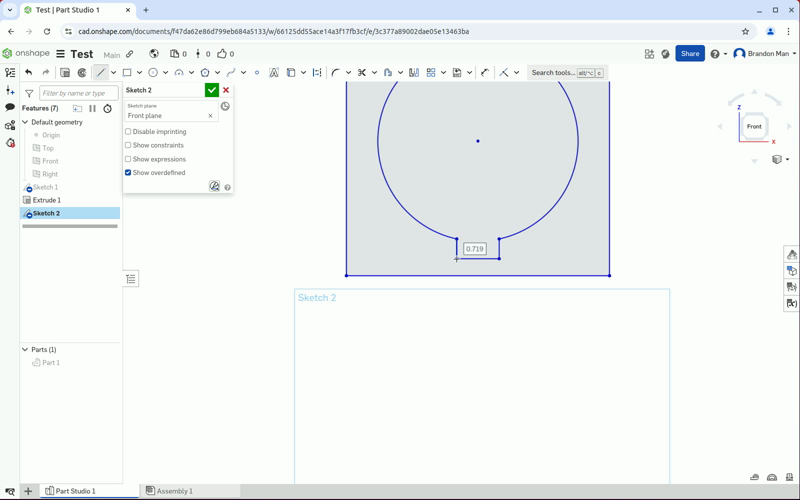
scroll(-6)
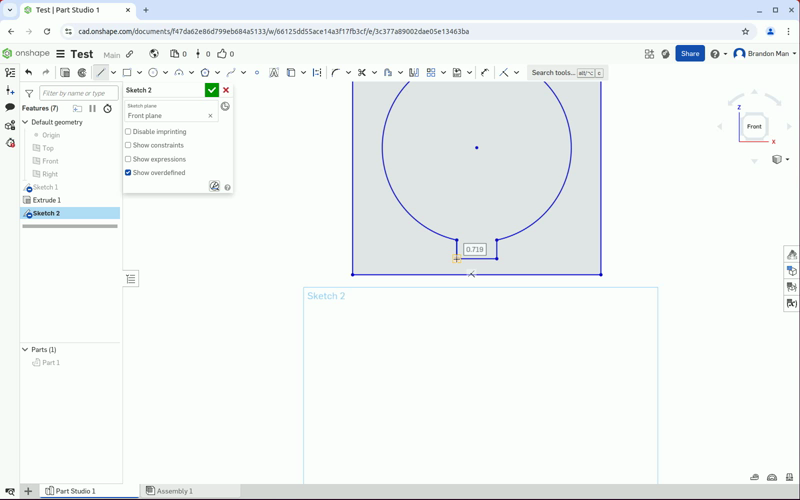
scroll(-6)
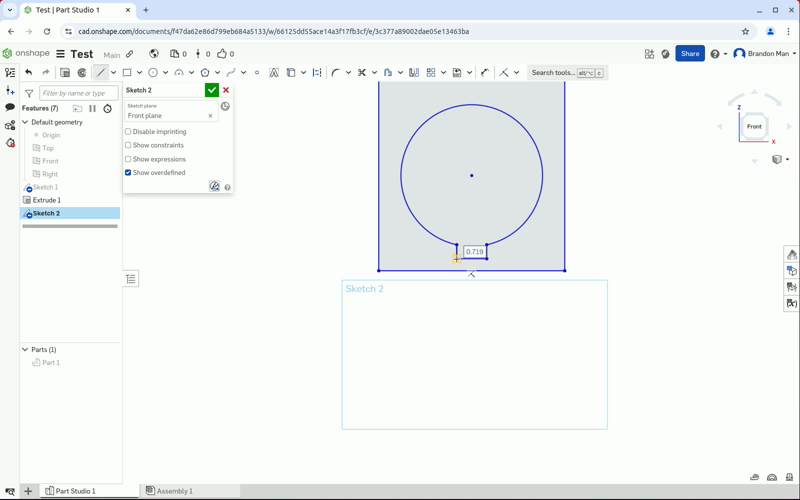
scroll(-6)
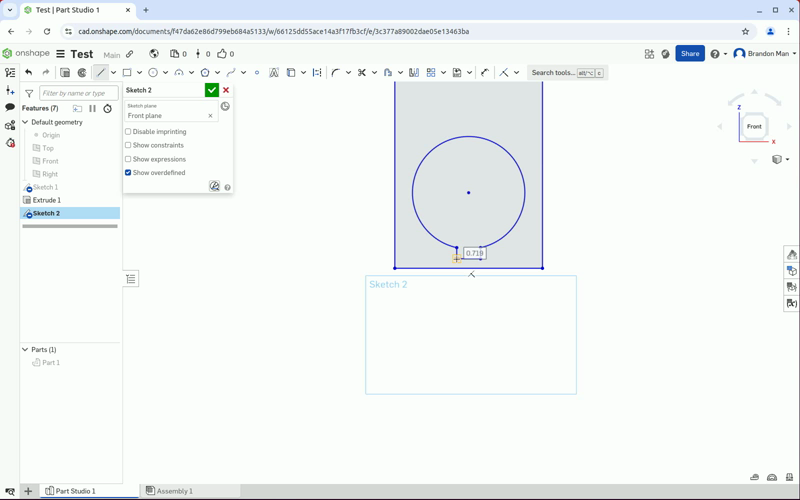
scroll(-6)
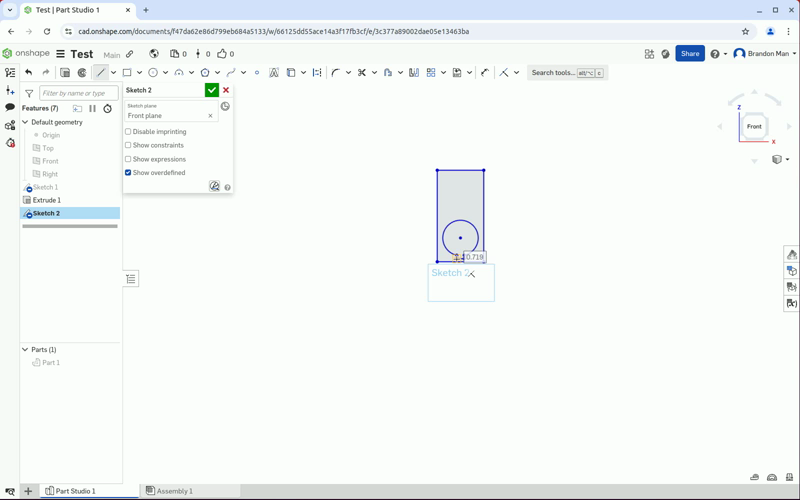
key(esc)
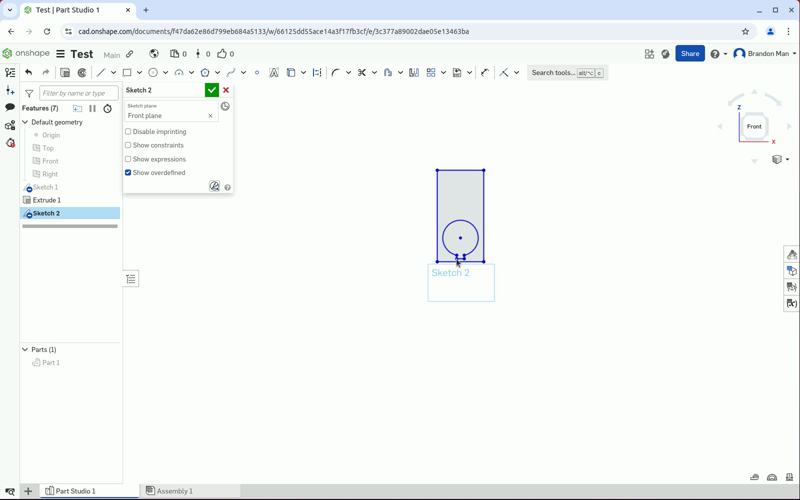
mouse_move(473, 177)
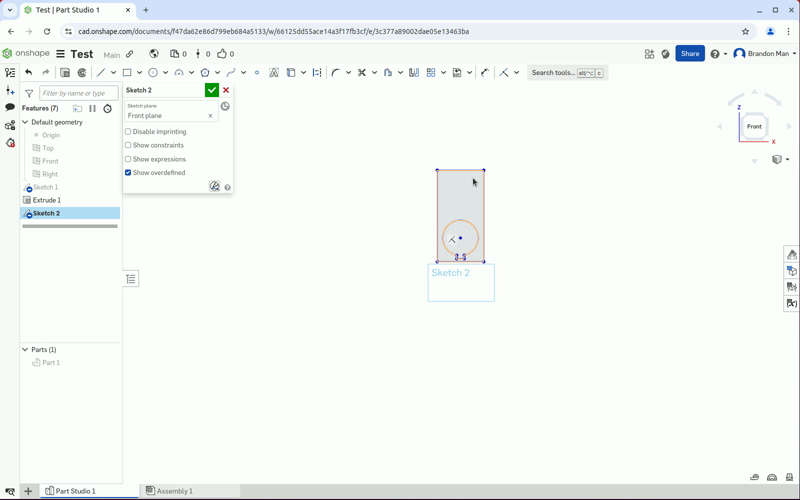
click(473, 177)
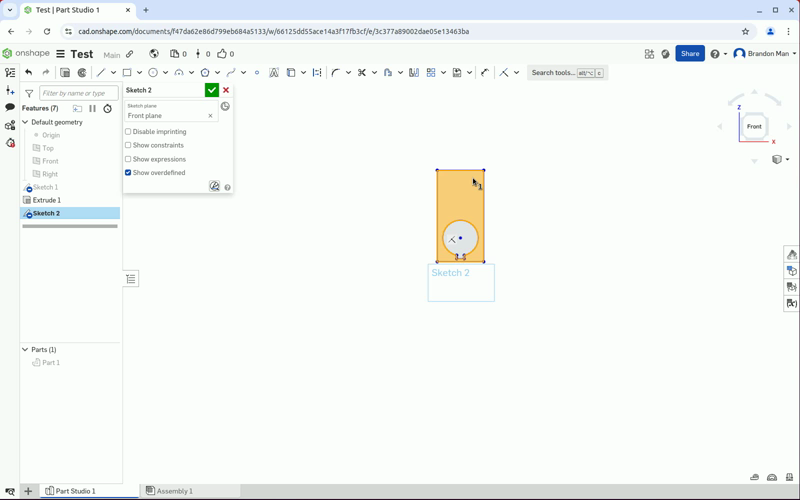
mouse_move(73, 352)
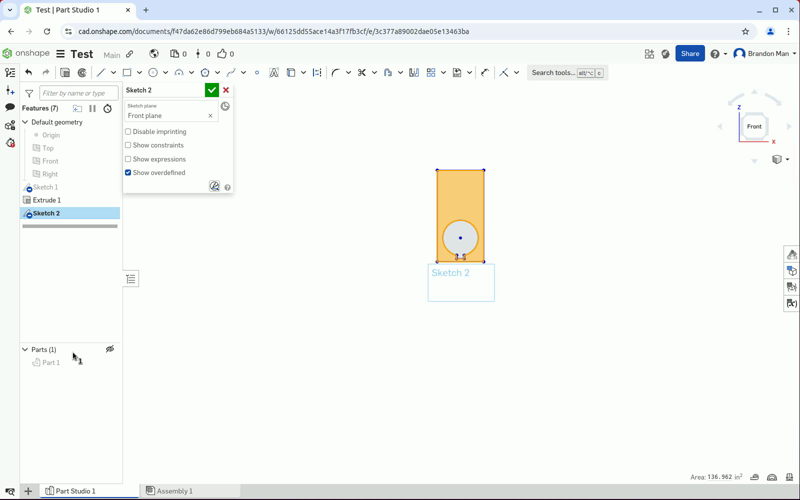
key(shift+y)
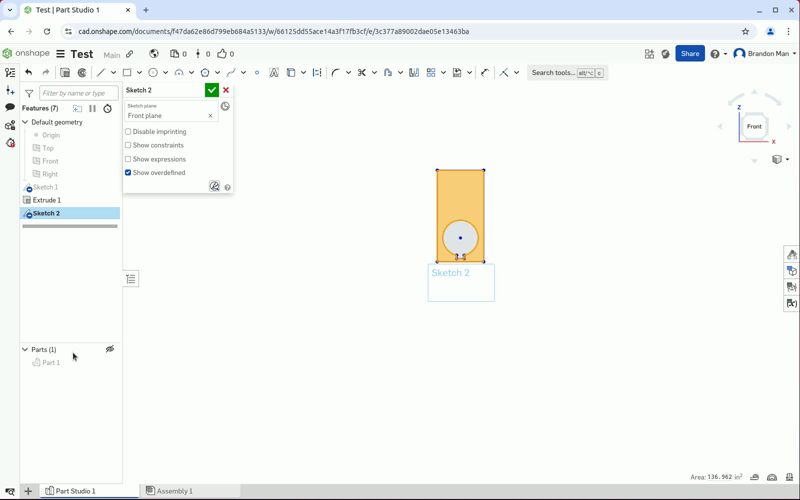
key(shift+e)
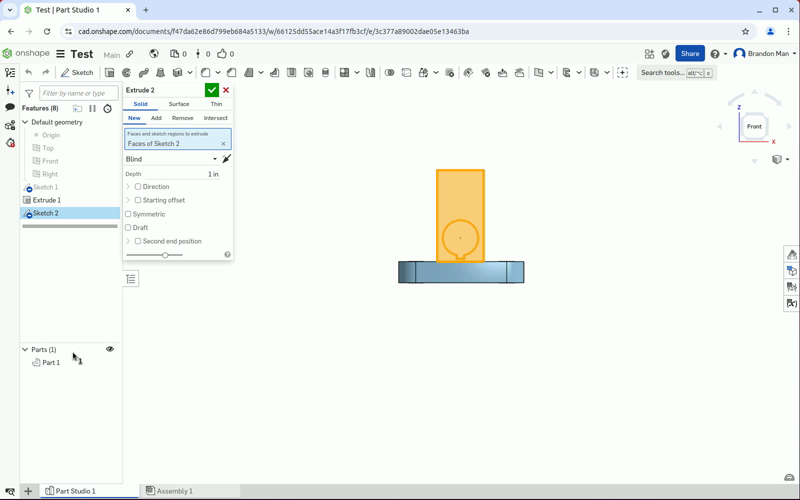
mouse_move(143, 106)
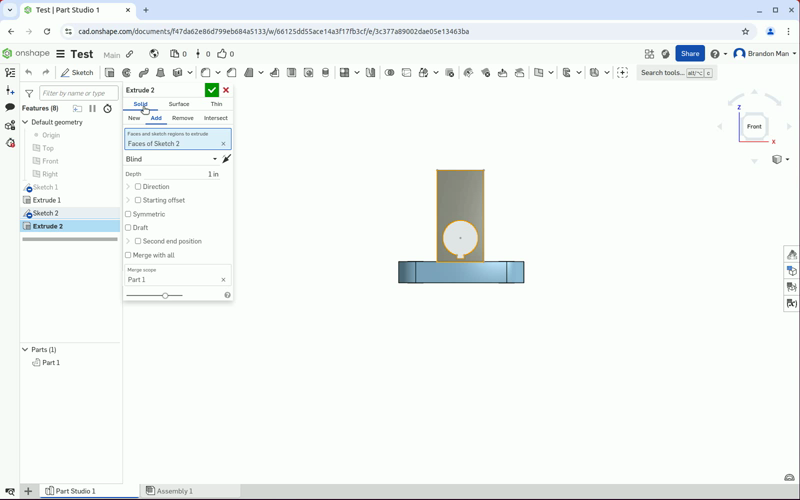
click(143, 106)
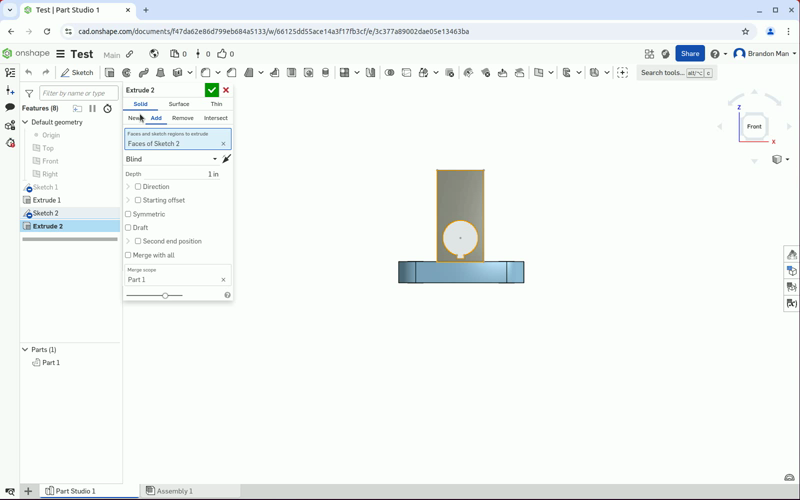
mouse_move(137, 120)
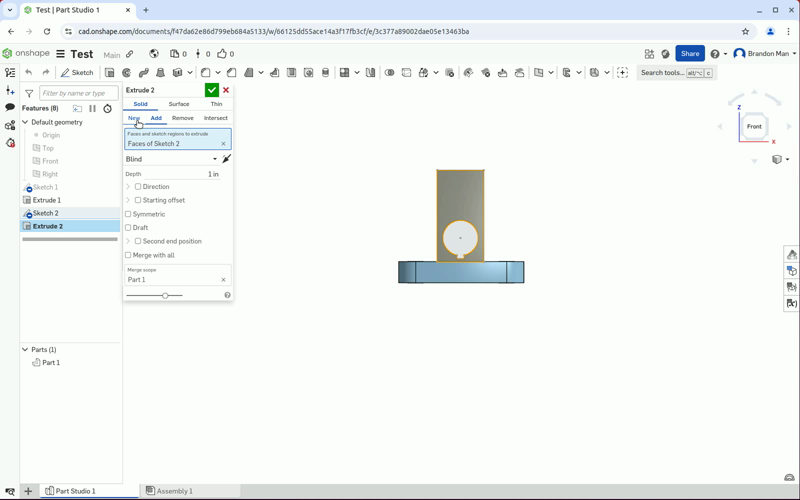
click(137, 120)
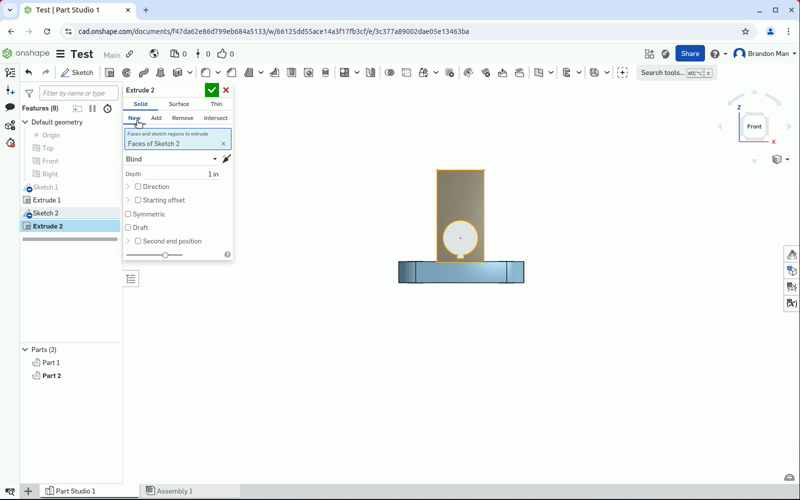
key(tab, 4)
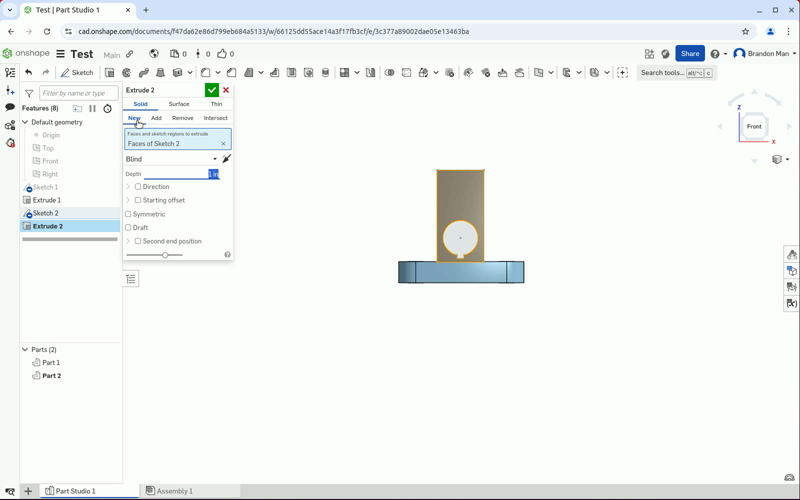
text(13.48)
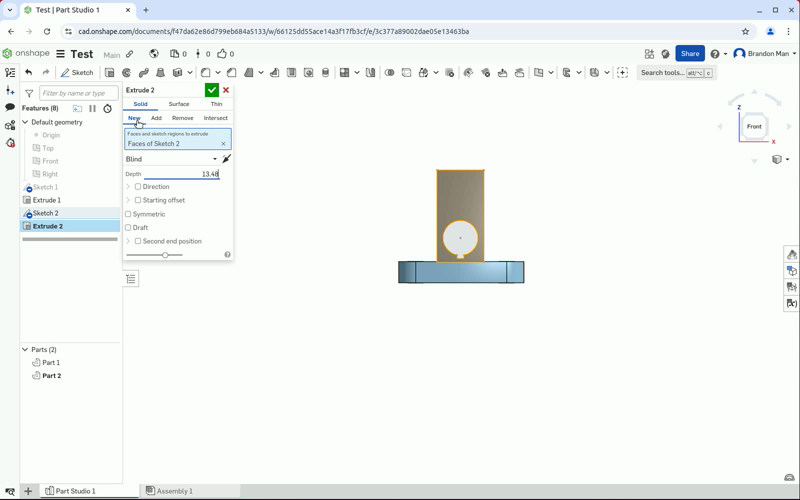
key(tab, 3)
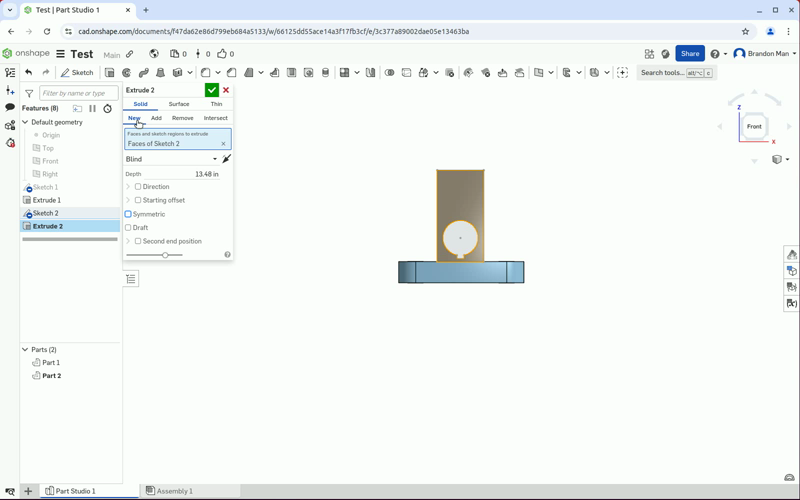
key(space)
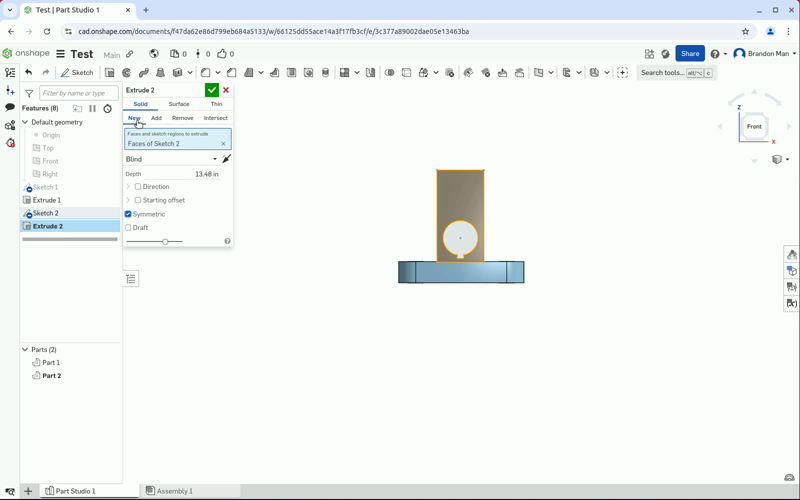
key(enter)
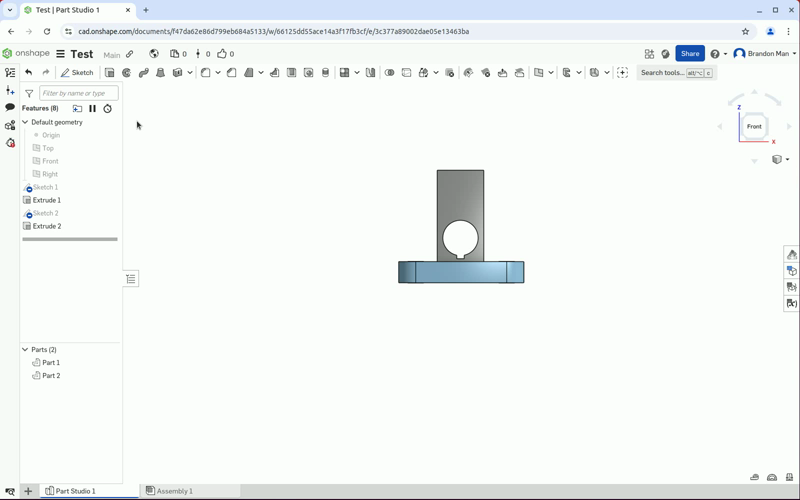
key(shift+h)
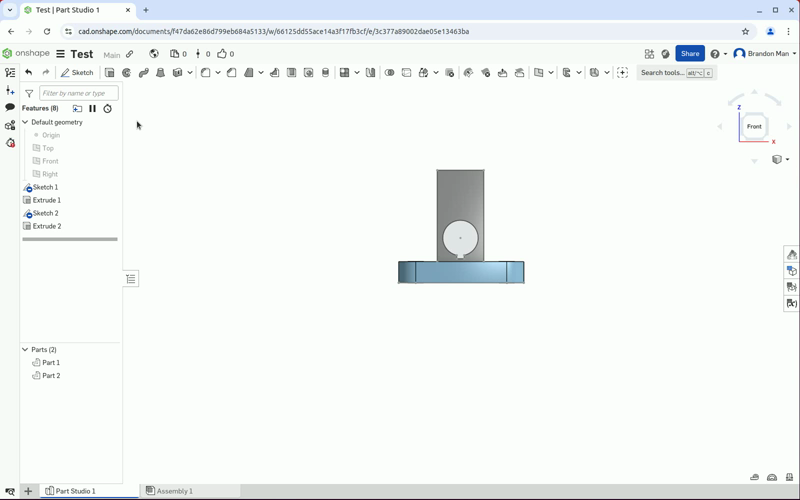
key(shift+h)
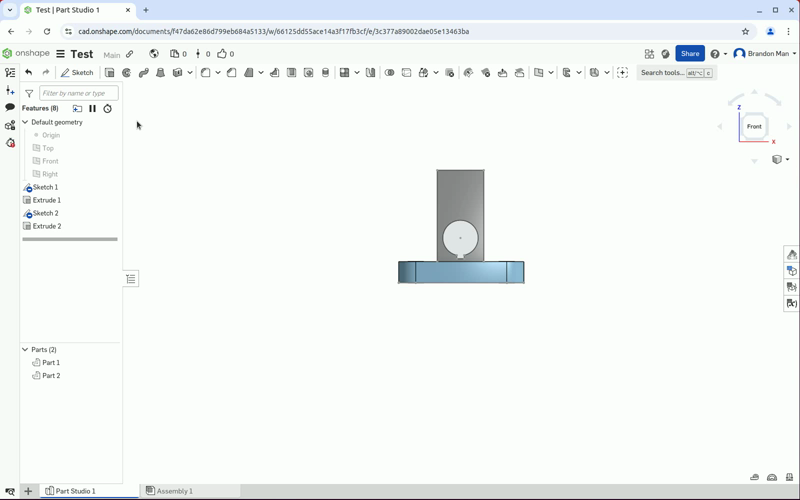
key(shift+7)
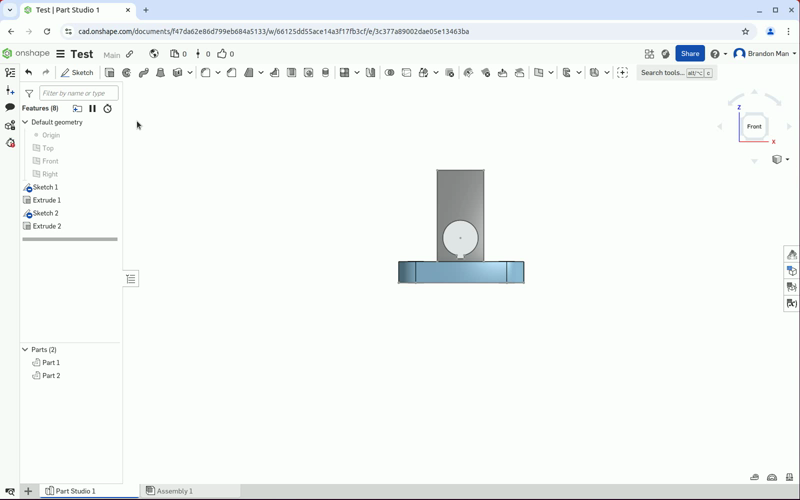
key(left, 2)
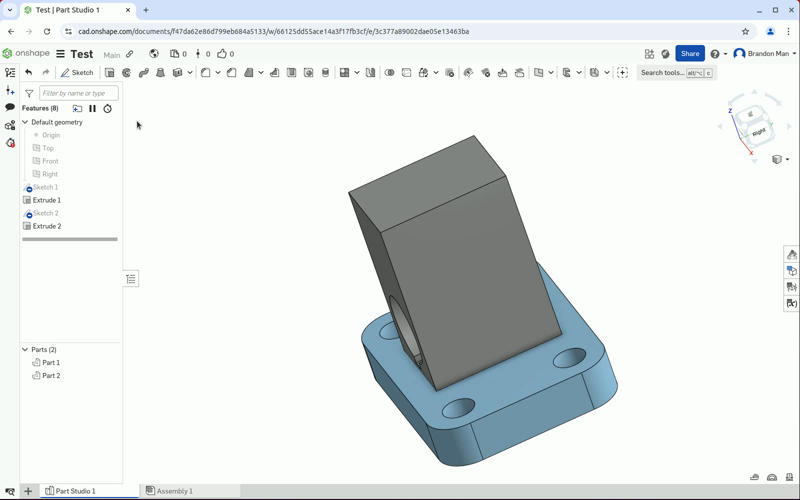
key(down, 2)
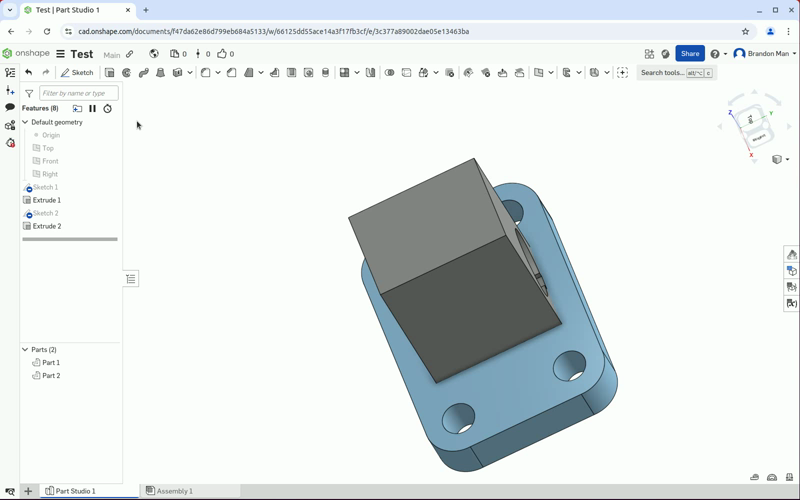
key(up, 2)
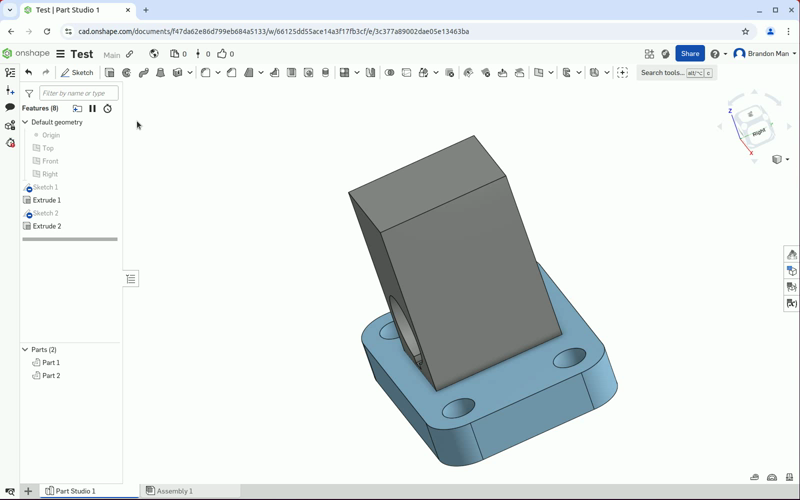
key(right, 2)
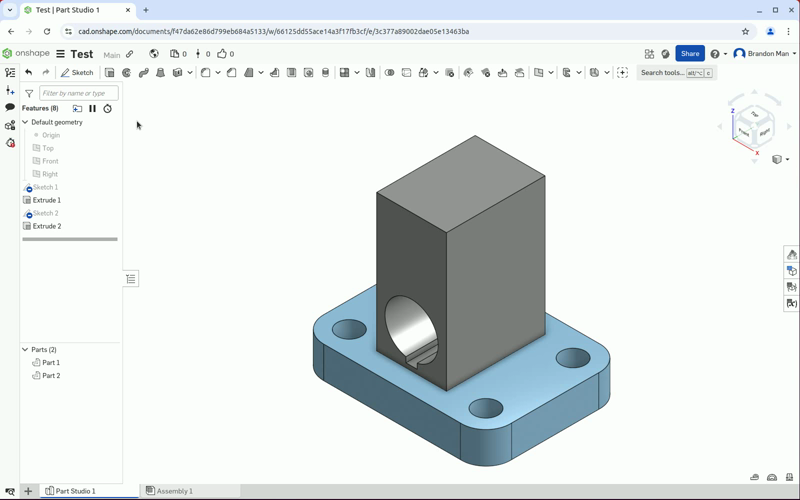
mouse_move(73, 189)
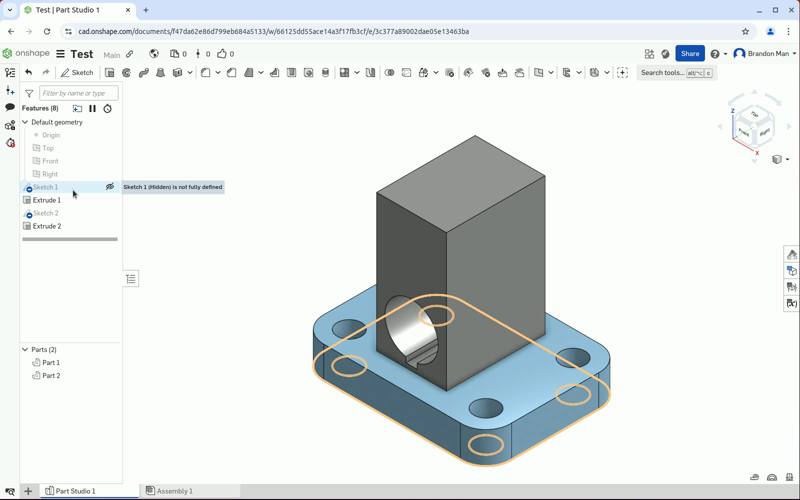
click(73, 189)